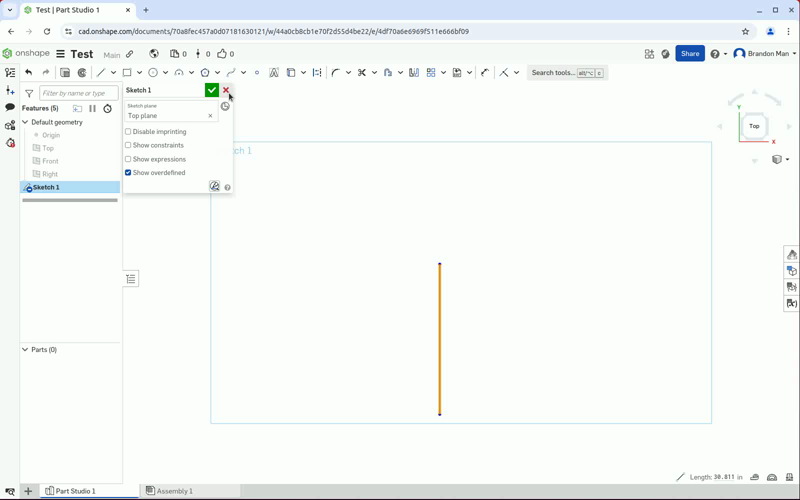
key(shift+h)
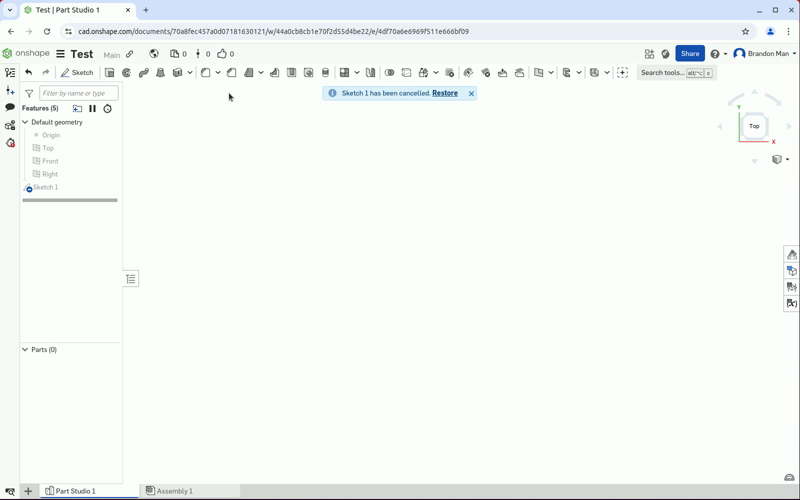
mouse_move(73, 352)
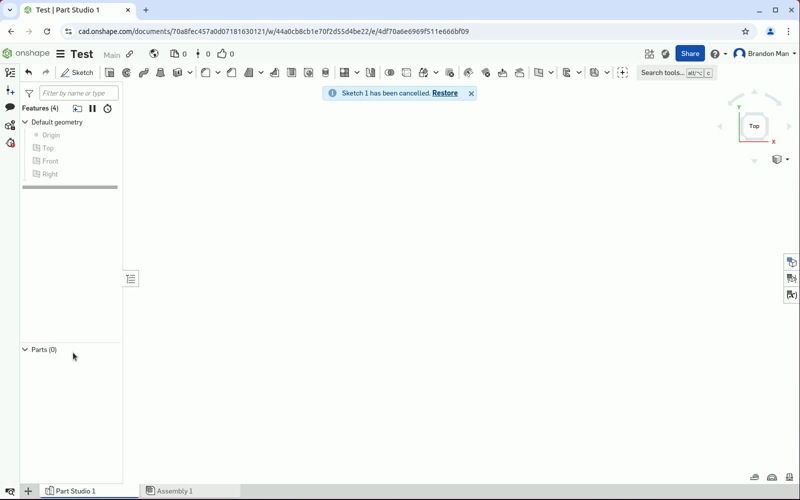
key(y)
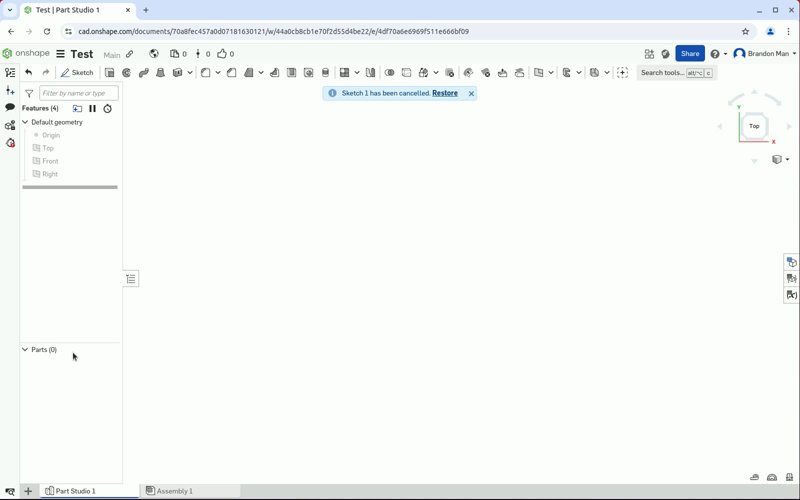
key(shift+p)
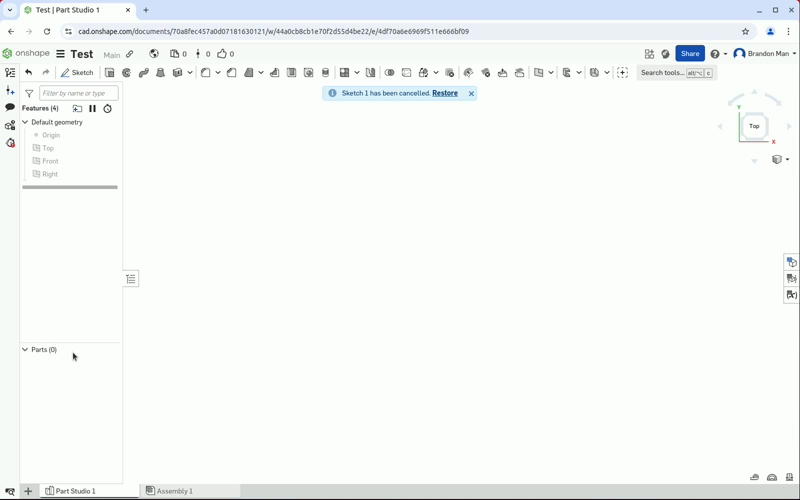
key(space)
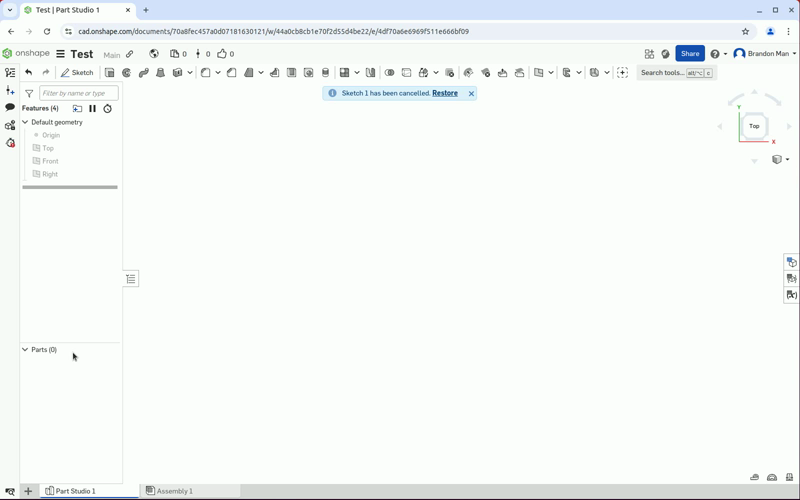
key_down(shift)
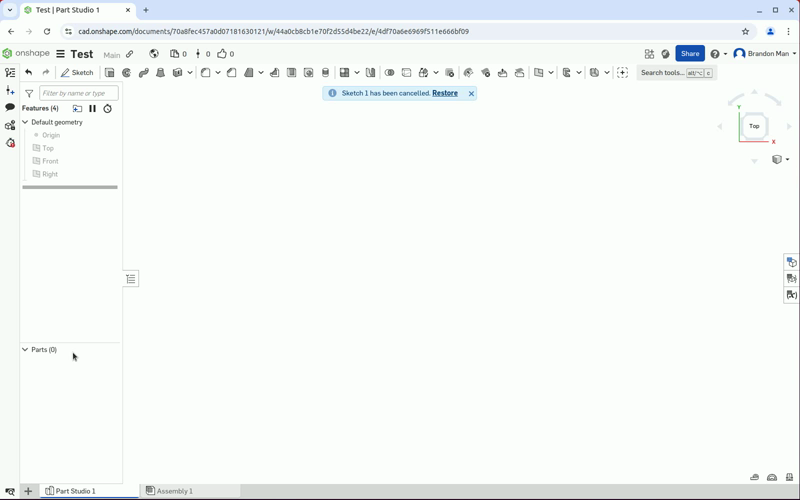
key(up)
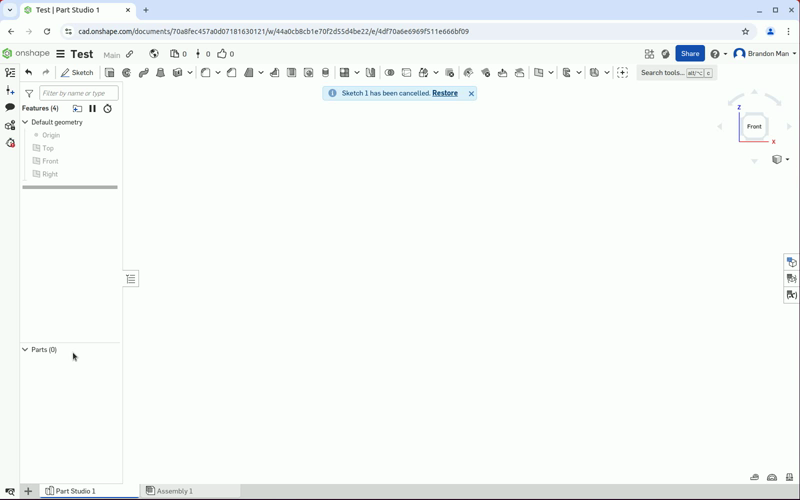
key_up(shift)
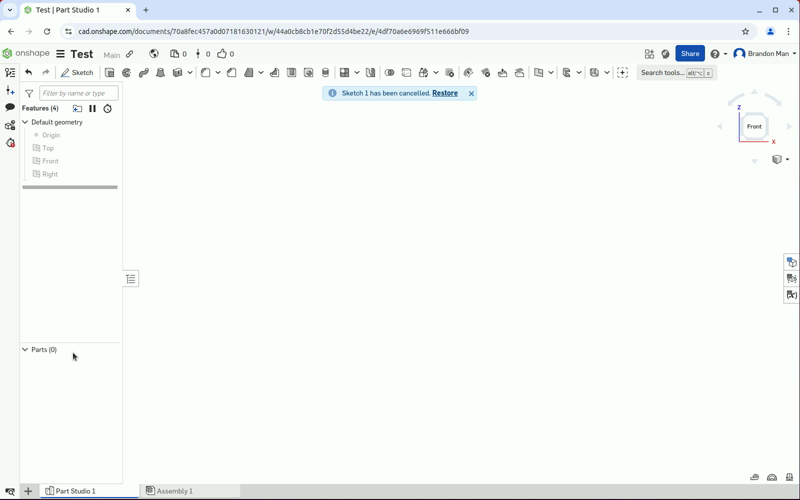
mouse_move(73, 352)
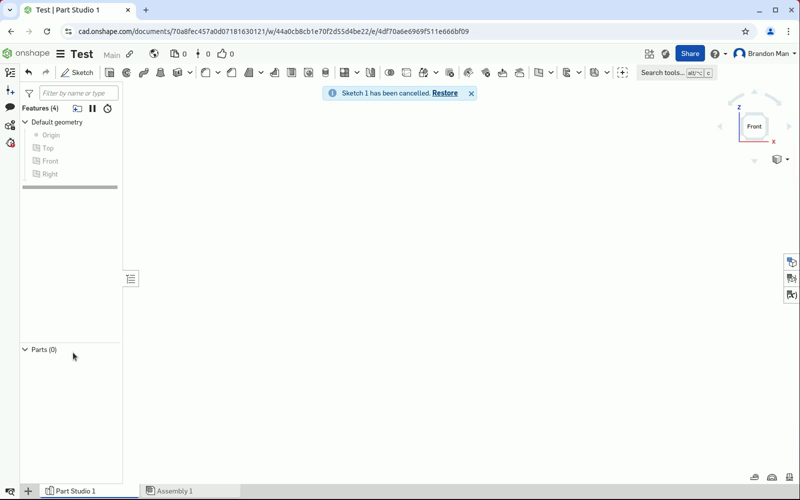
key(shift+y)
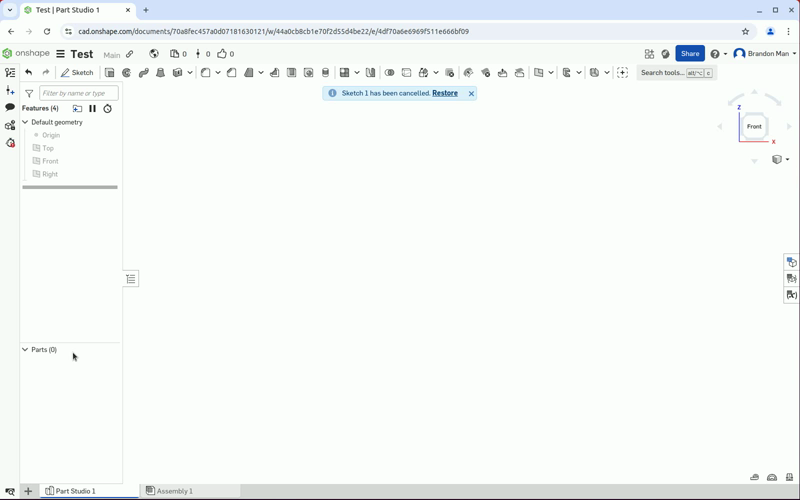
key(shift+s)
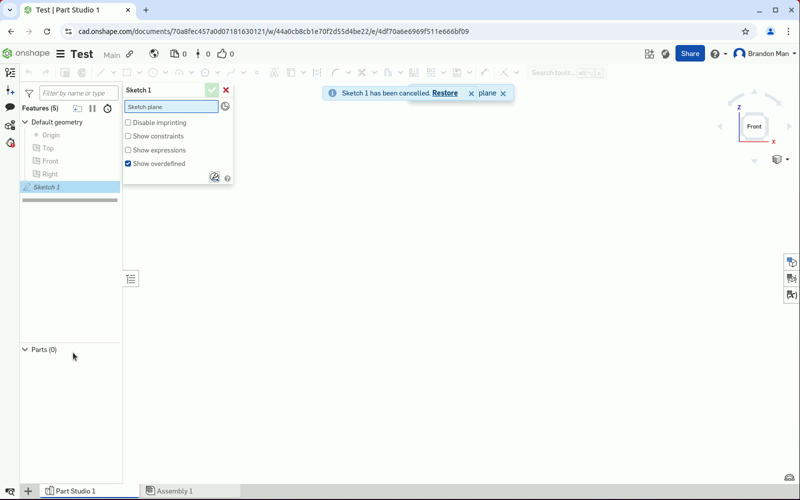
mouse_move(73, 163)
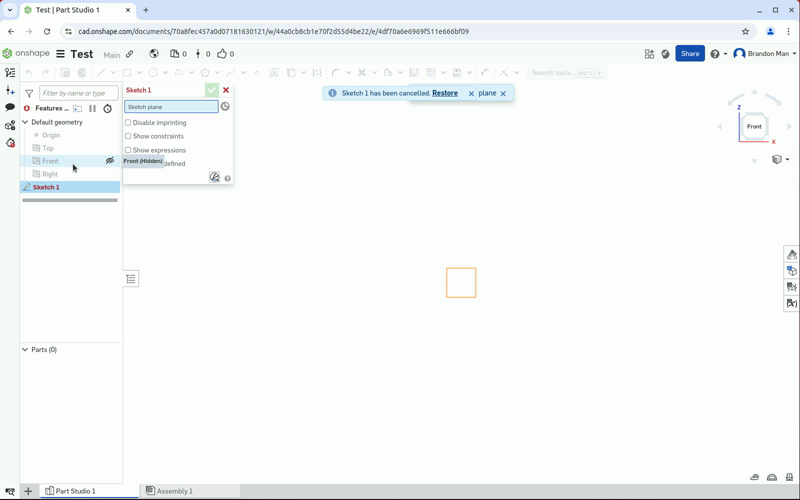
click(73, 163)
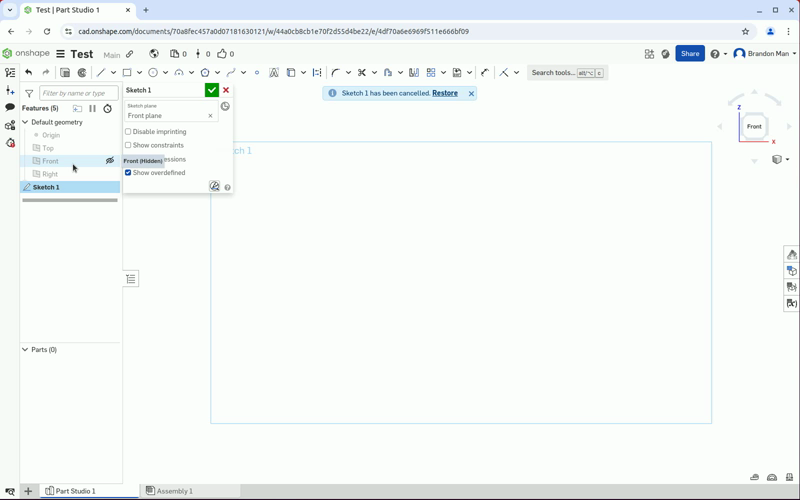
mouse_move(73, 352)
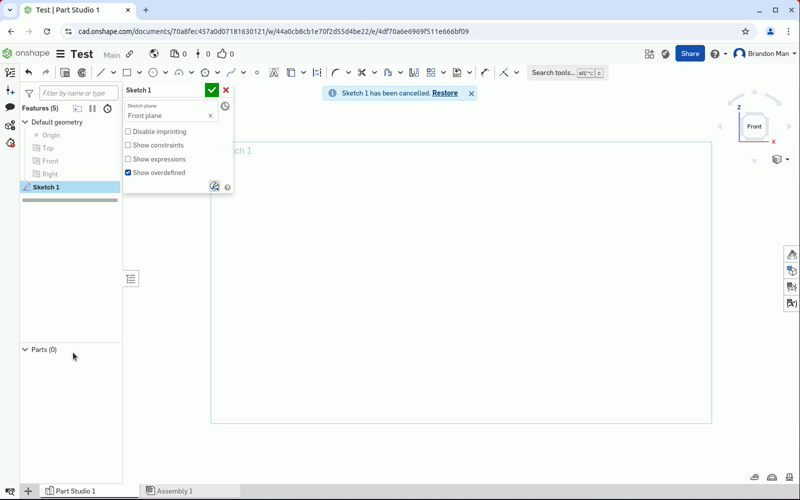
key(y)
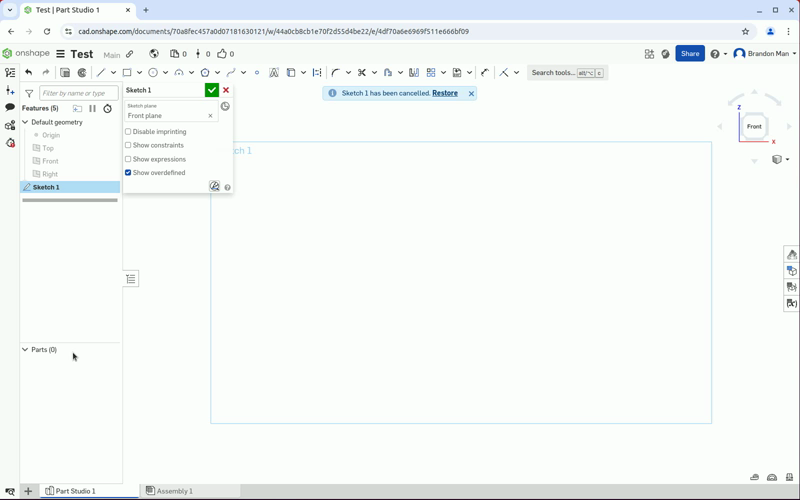
key(l)
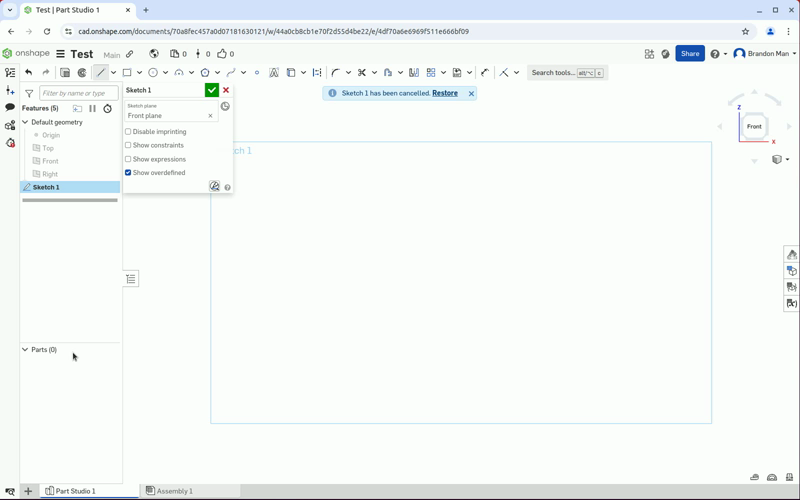
key_down(shift)
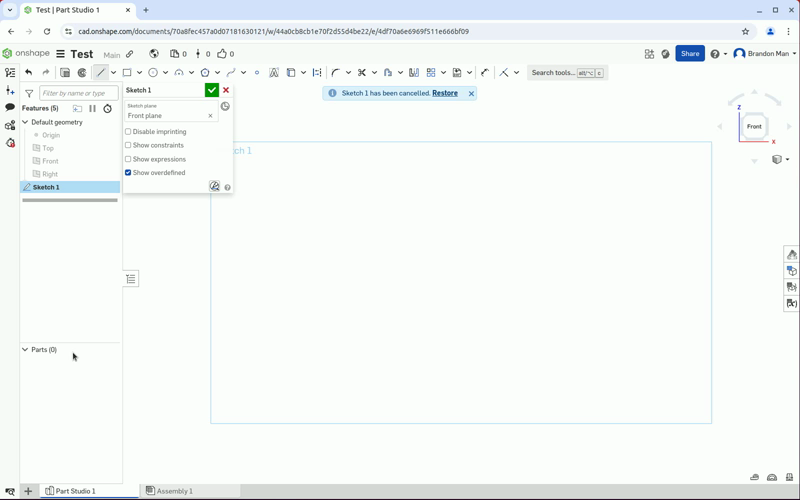
mouse_move(460, 274)
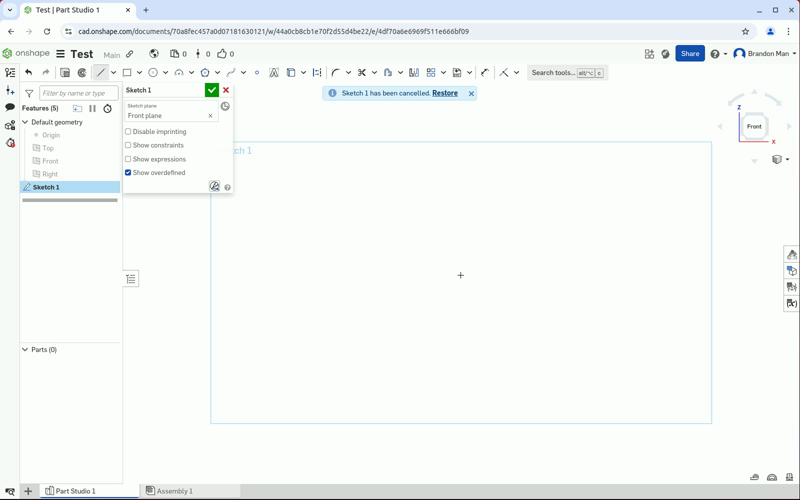
click(460, 274)
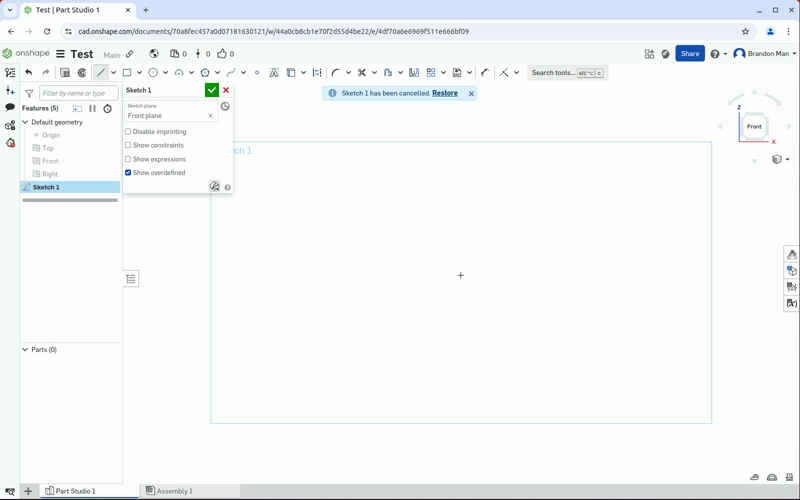
key_up(shift)
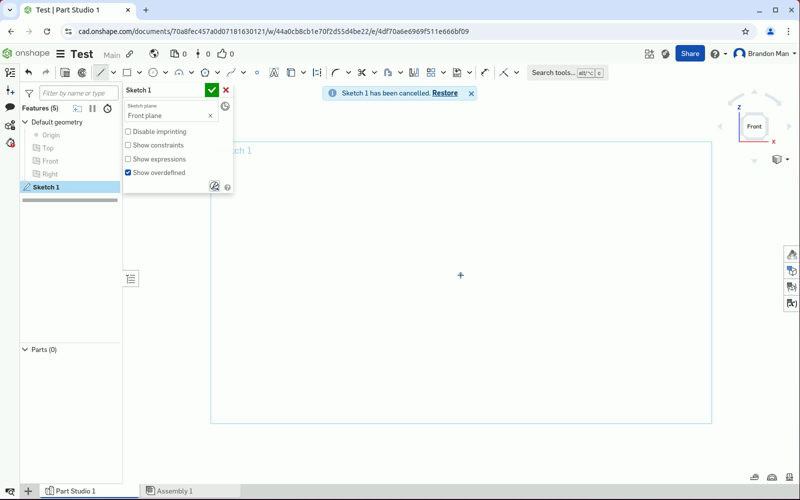
key_down(shift)
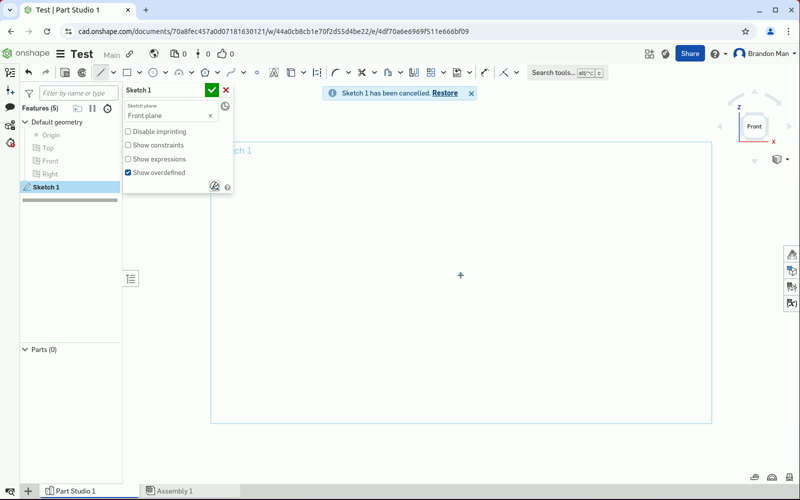
mouse_move(490, 274)
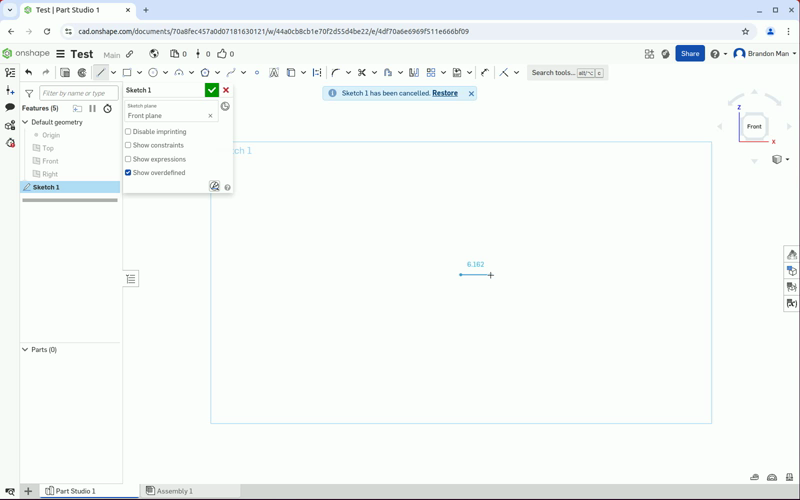
mouse_move(489, 274)
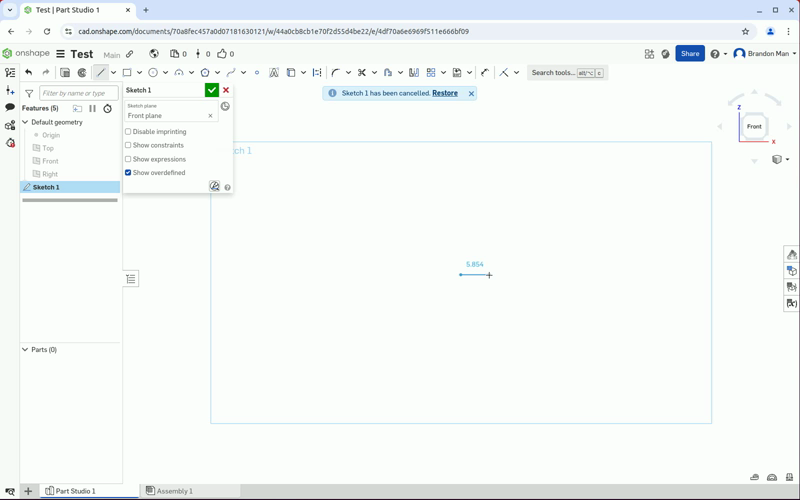
click(489, 274)
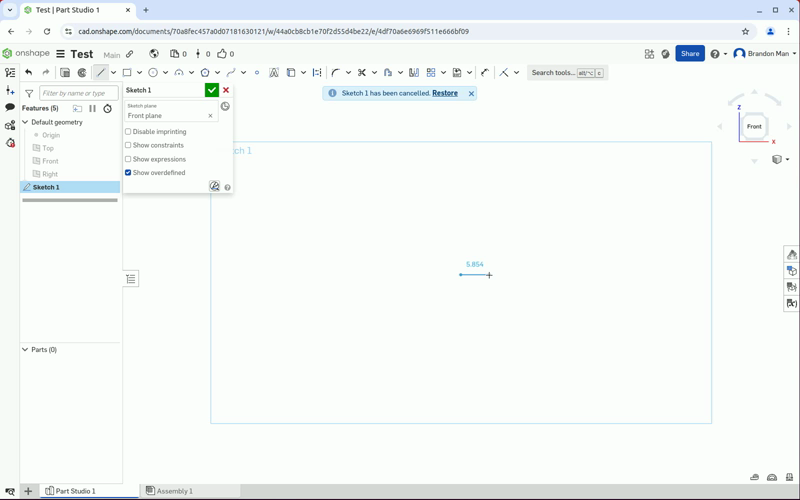
key_up(shift)
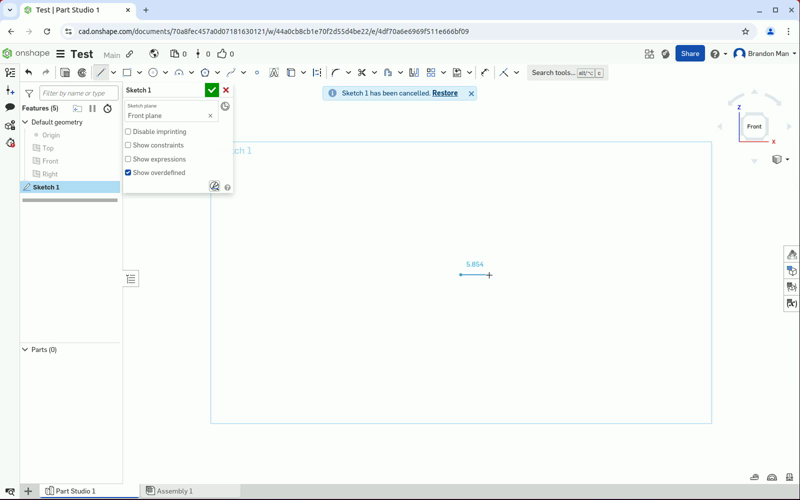
key_down(shift)
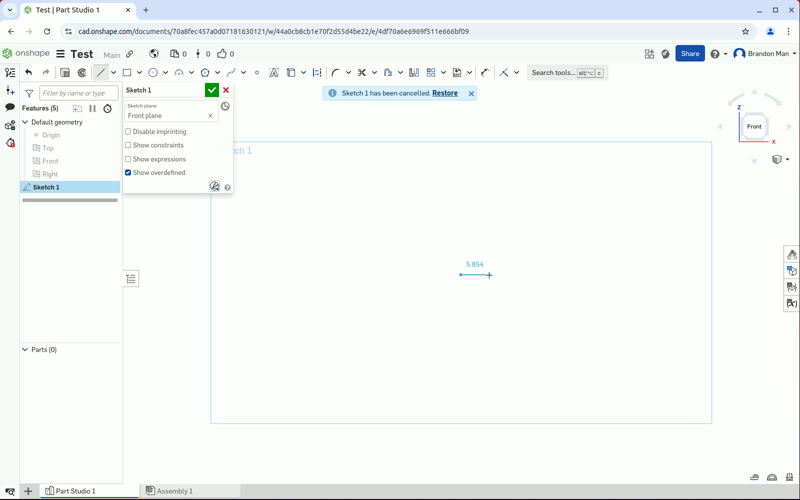
mouse_move(519, 274)
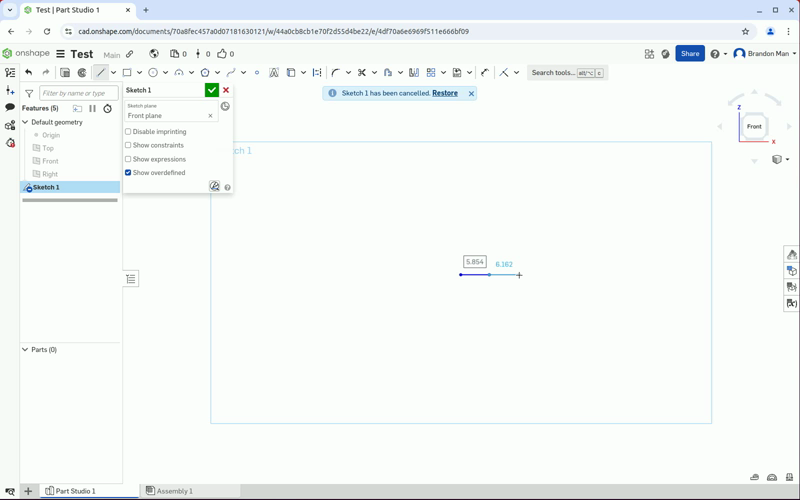
mouse_move(491, 274)
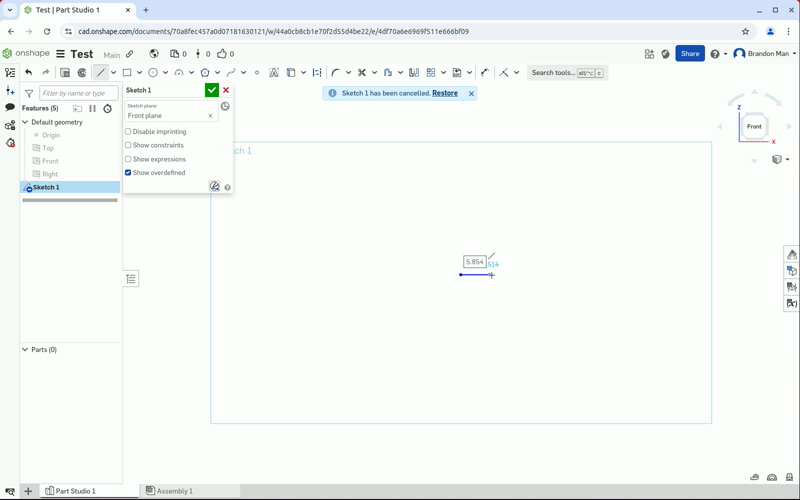
scroll(6)
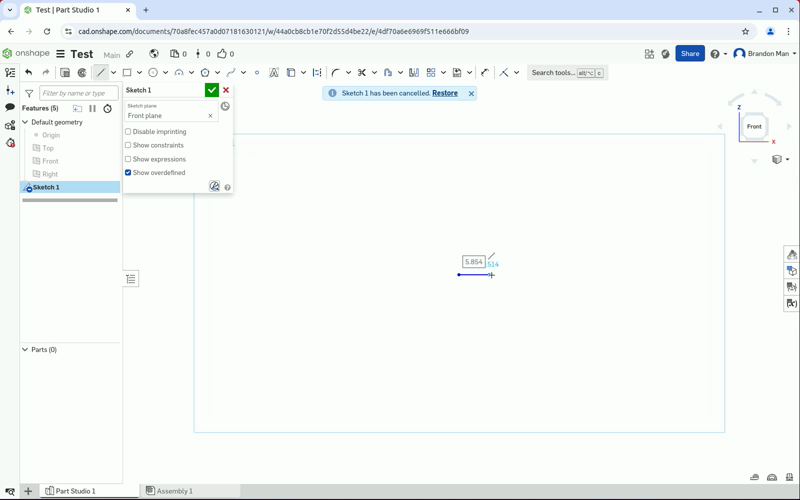
scroll(6)
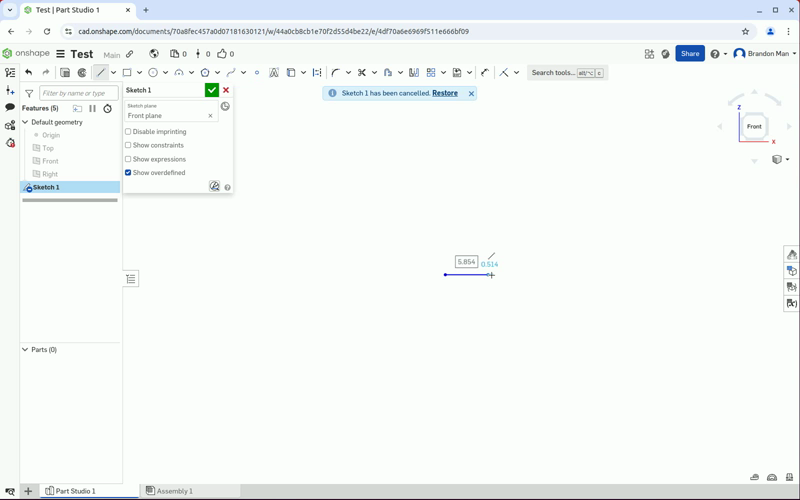
scroll(6)
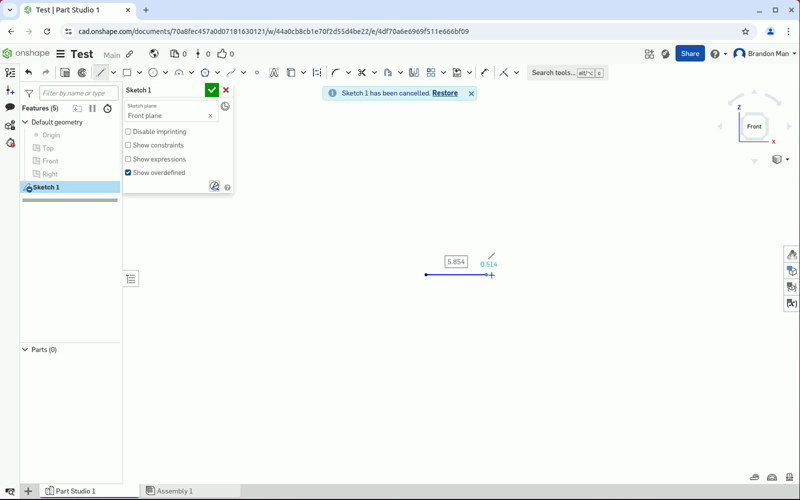
scroll(6)
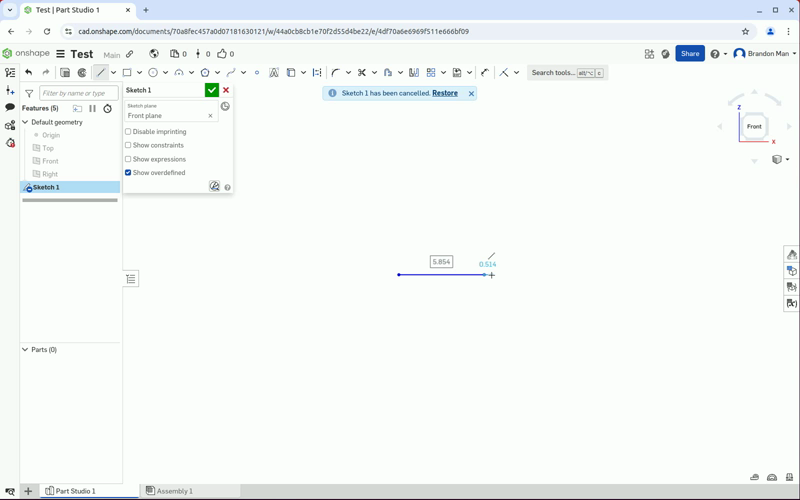
scroll(6)
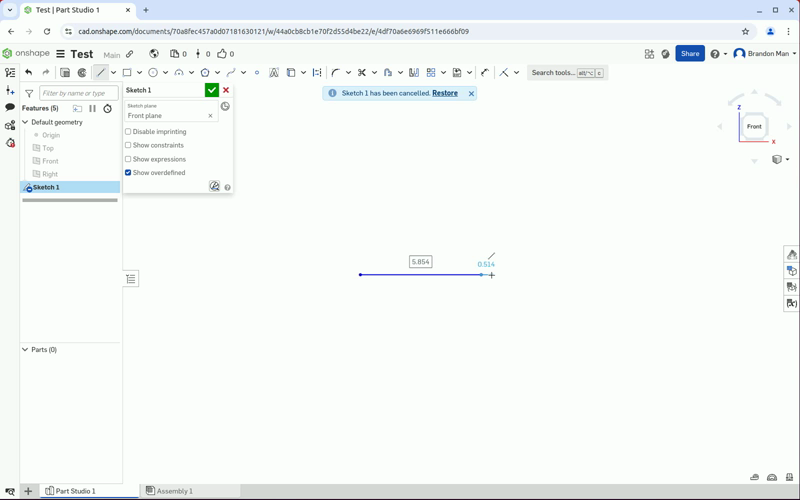
scroll(6)
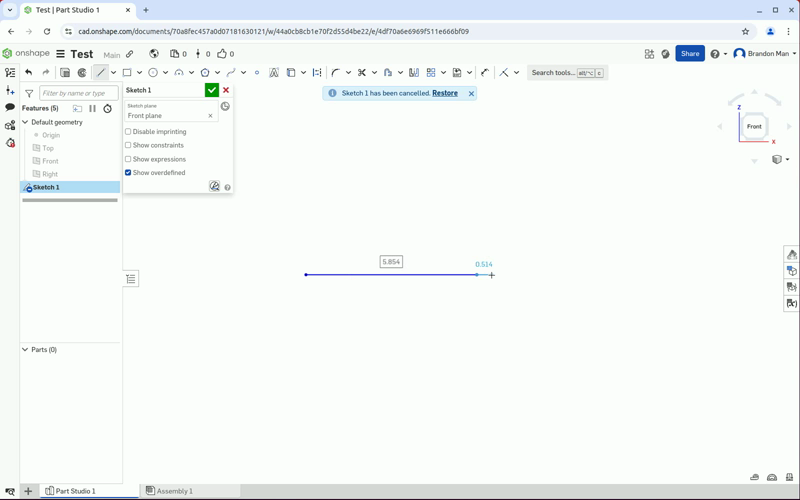
scroll(6)
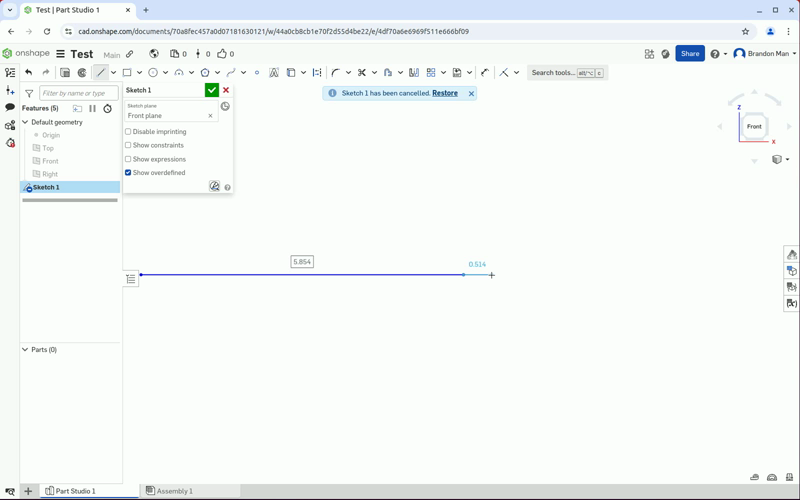
click(491, 274)
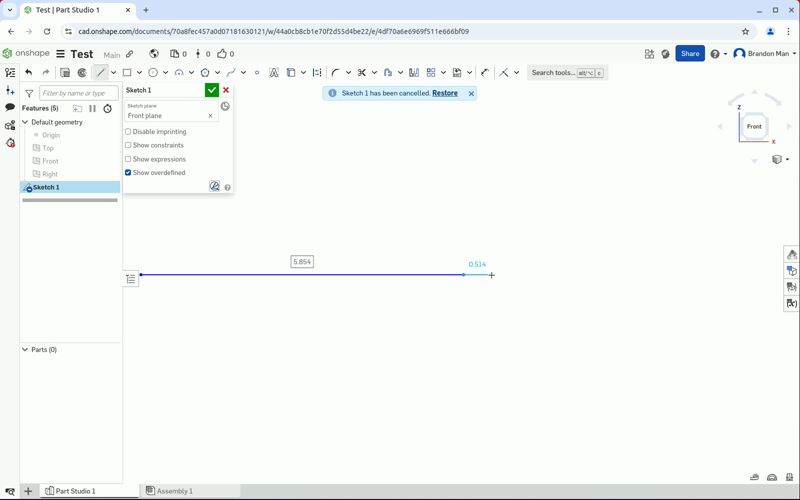
scroll(-6)
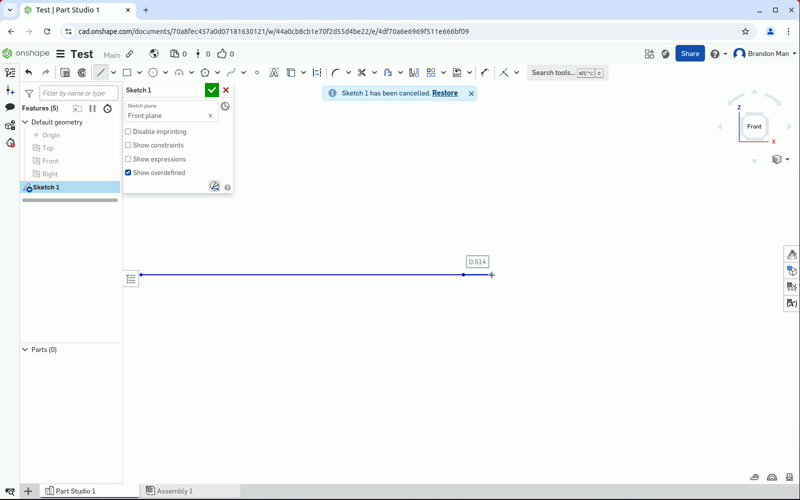
scroll(-6)
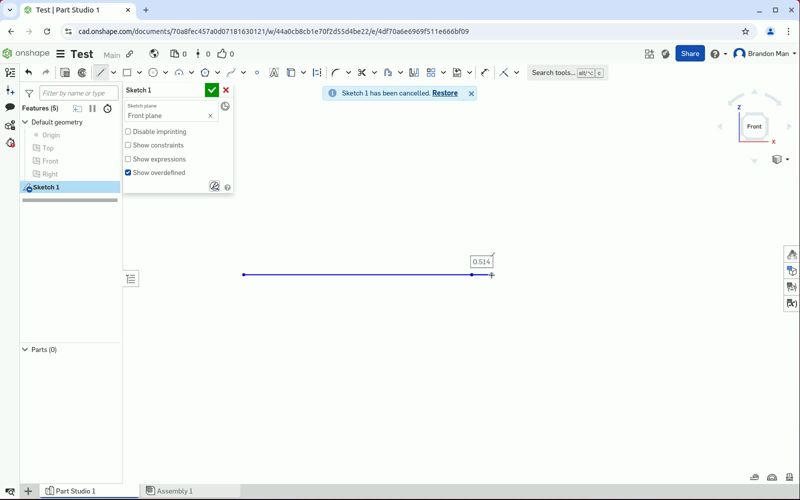
scroll(-6)
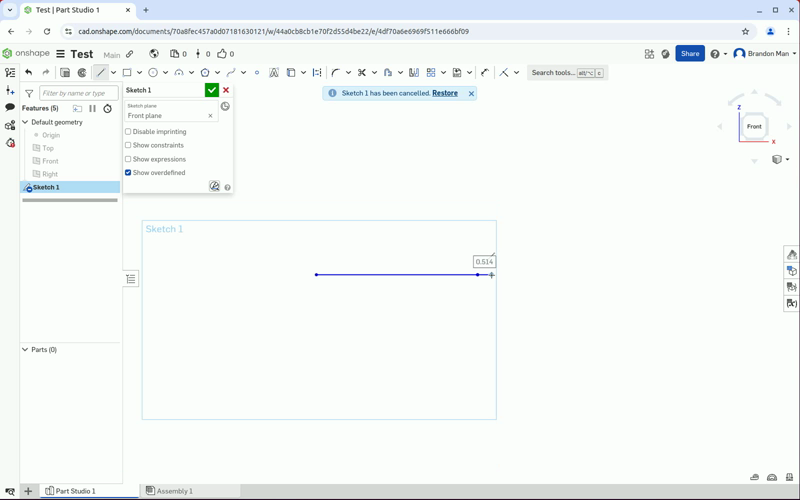
scroll(-6)
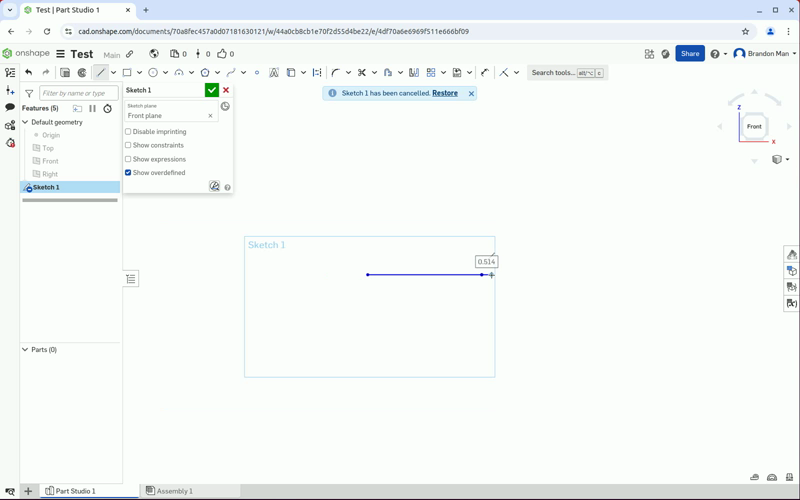
scroll(-6)
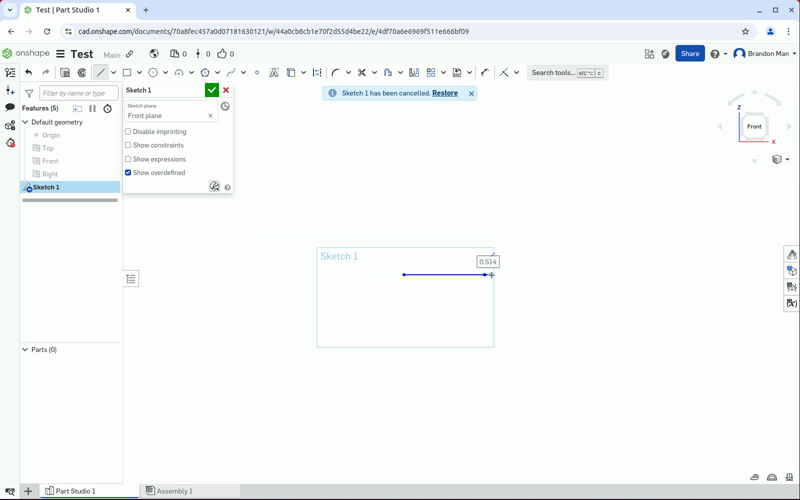
scroll(-6)
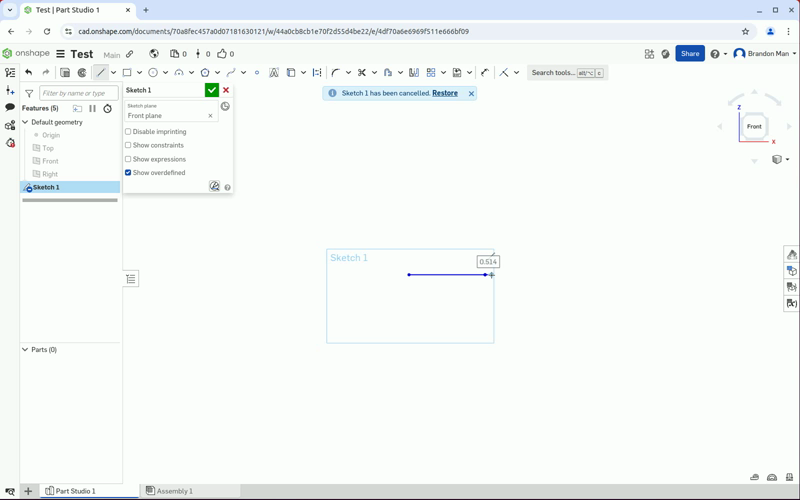
scroll(-6)
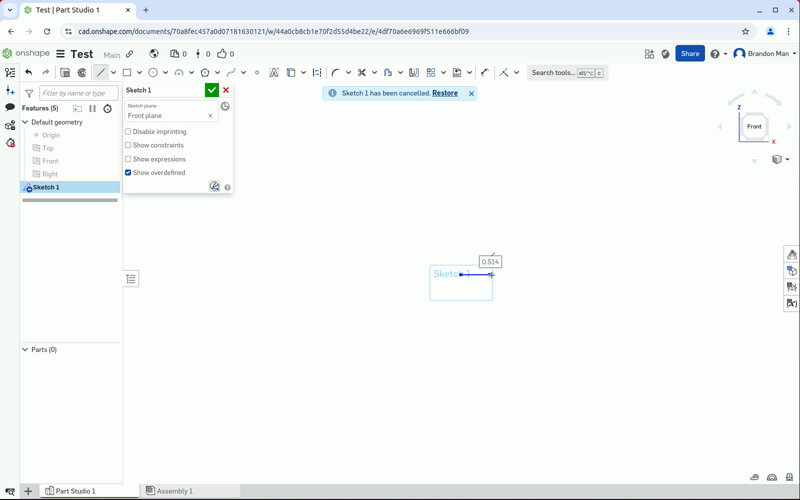
key_up(shift)
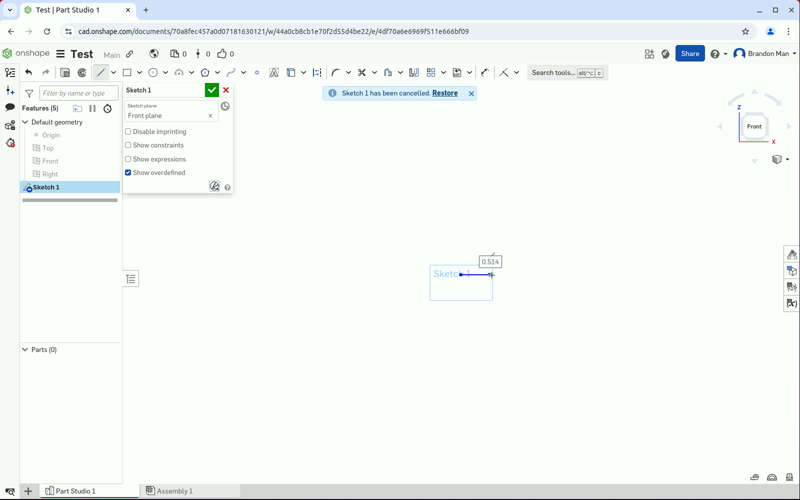
key_down(shift)
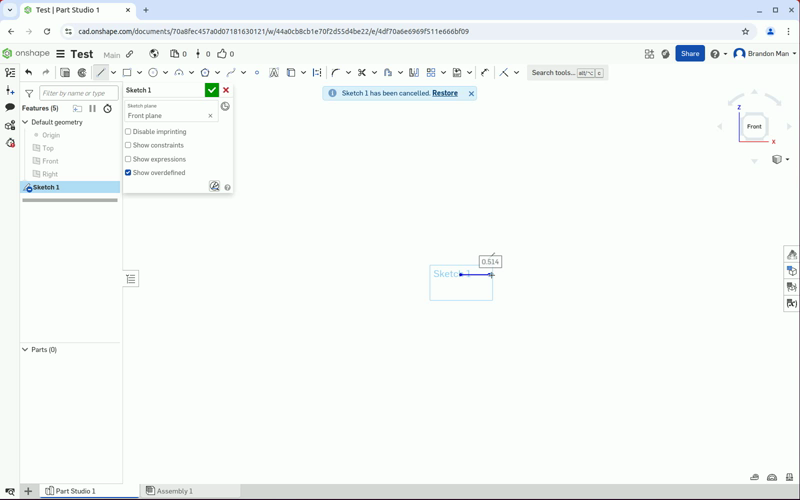
mouse_move(521, 274)
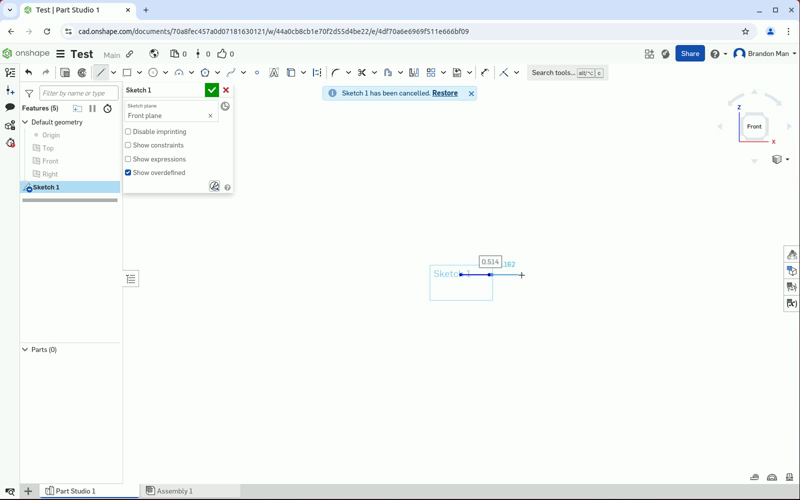
mouse_move(491, 236)
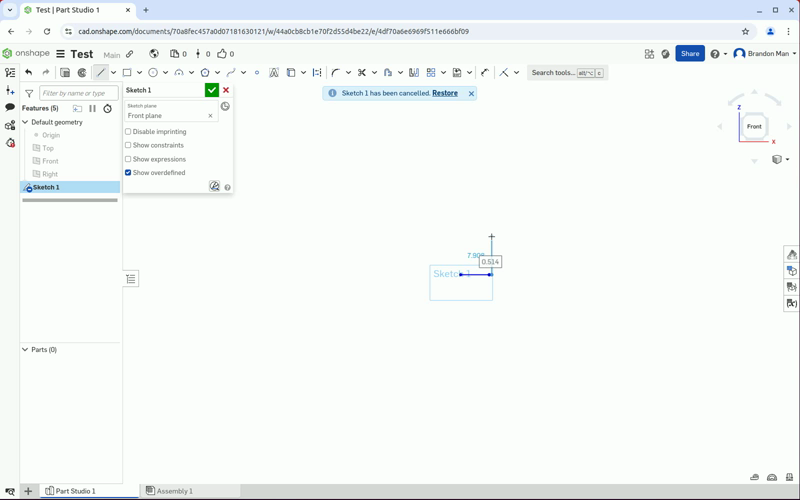
click(491, 236)
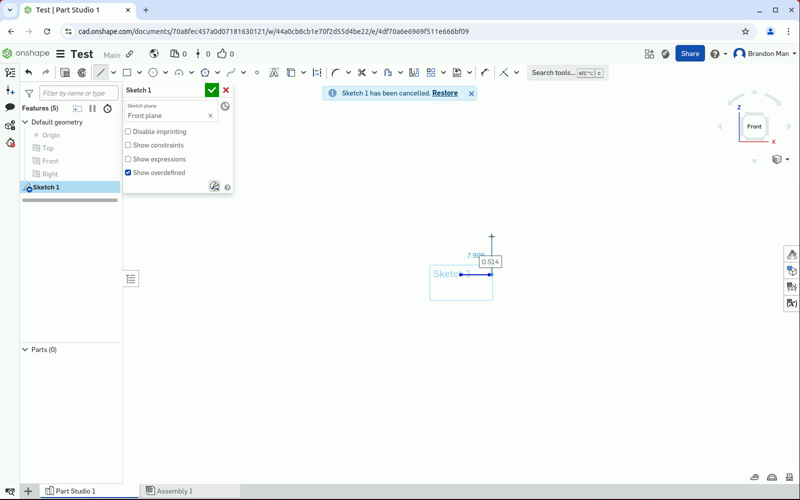
key_up(shift)
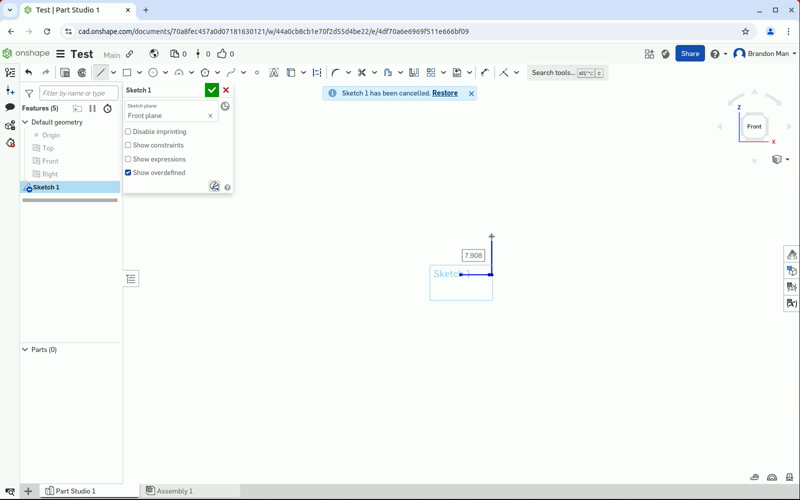
key_down(shift)
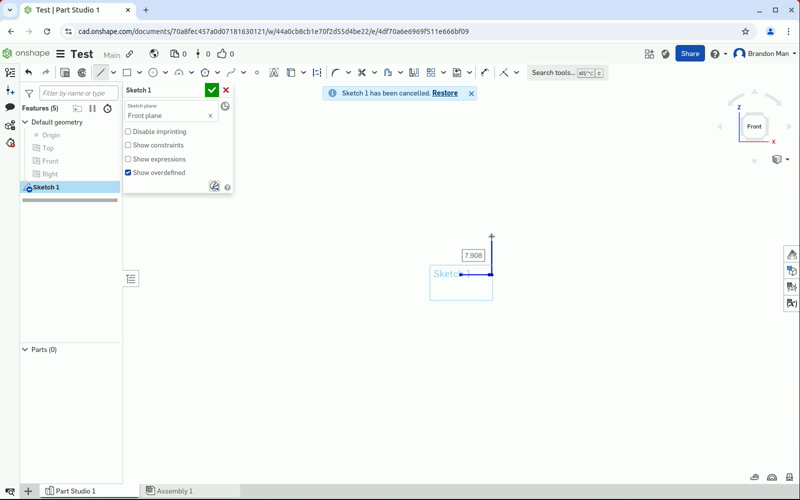
mouse_move(521, 236)
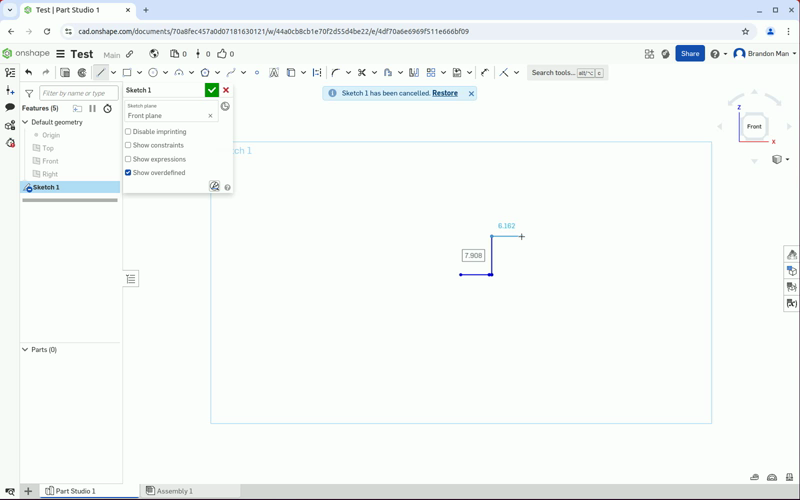
mouse_move(460, 236)
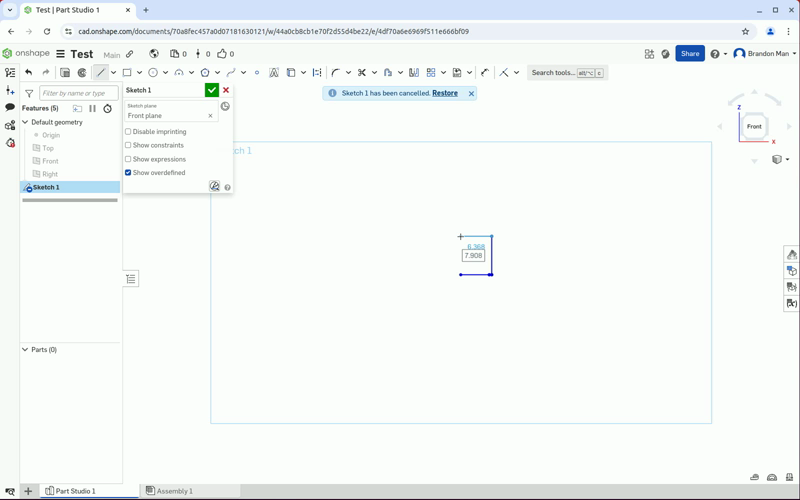
click(460, 236)
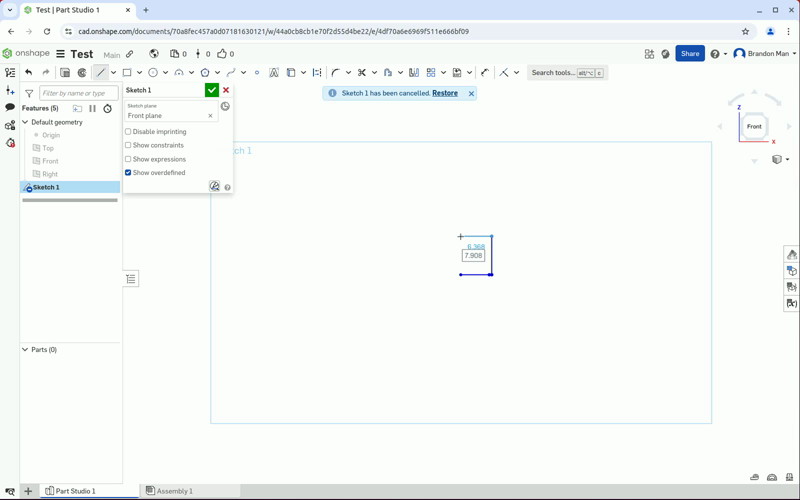
key_up(shift)
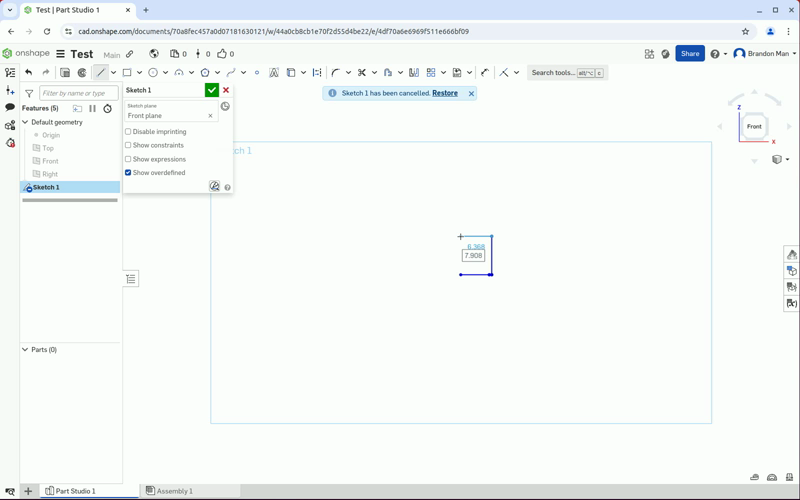
mouse_move(490, 236)
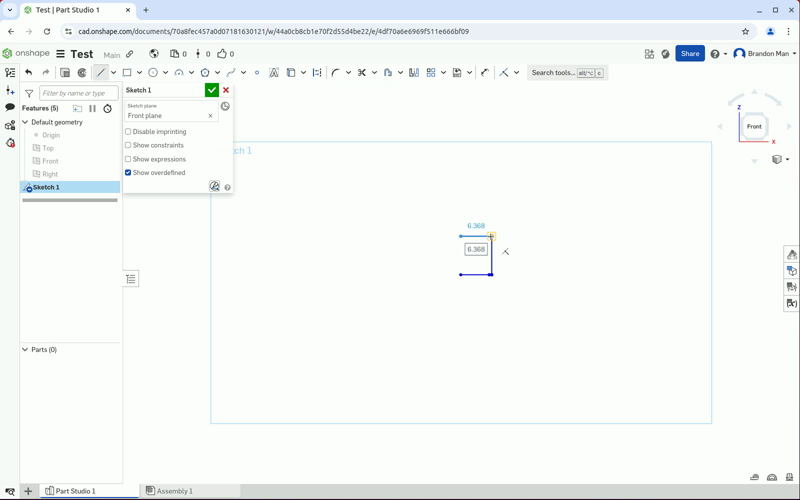
key_down(shift)
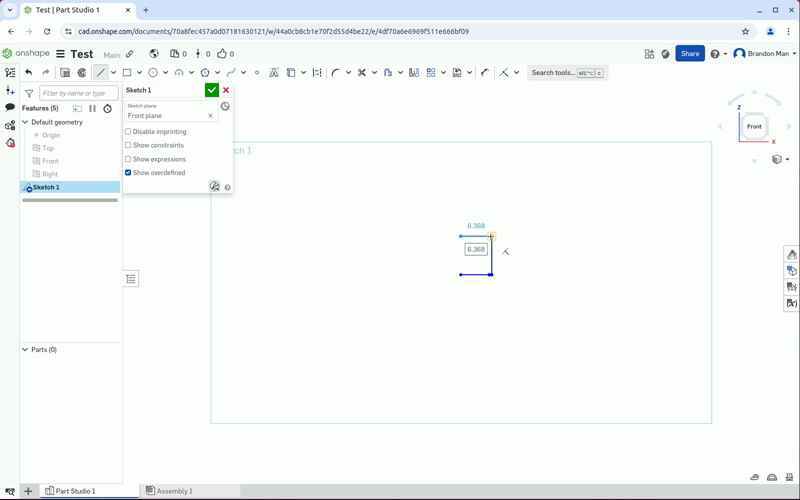
mouse_move(460, 274)
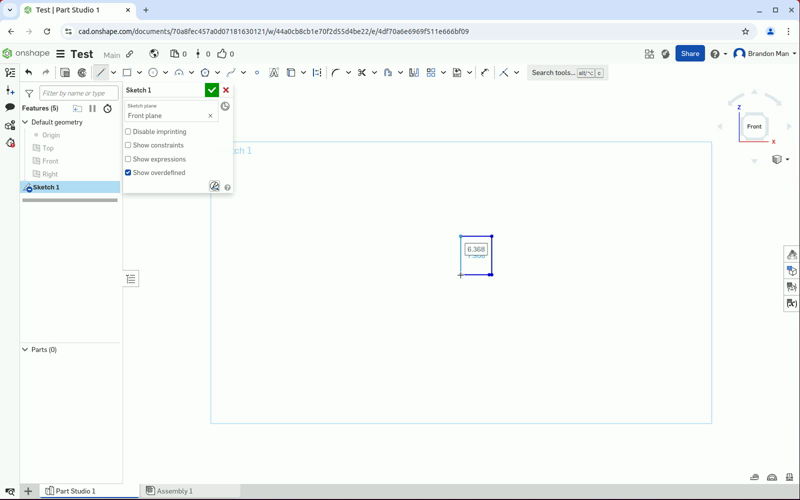
key_up(shift)
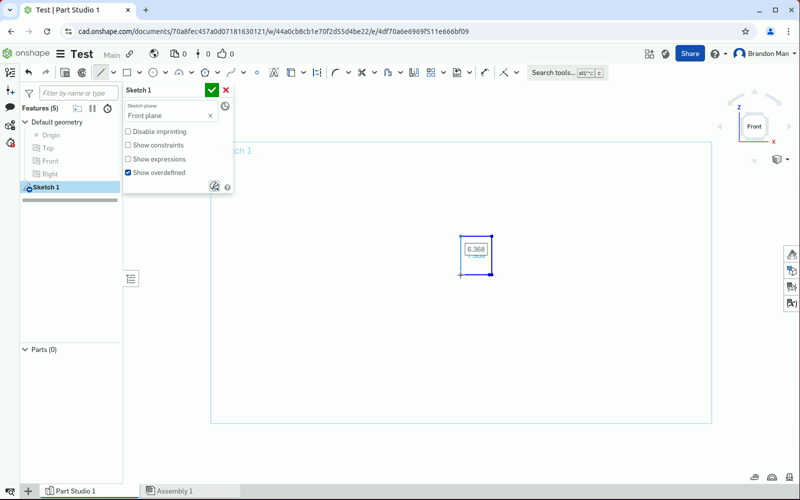
click(460, 274)
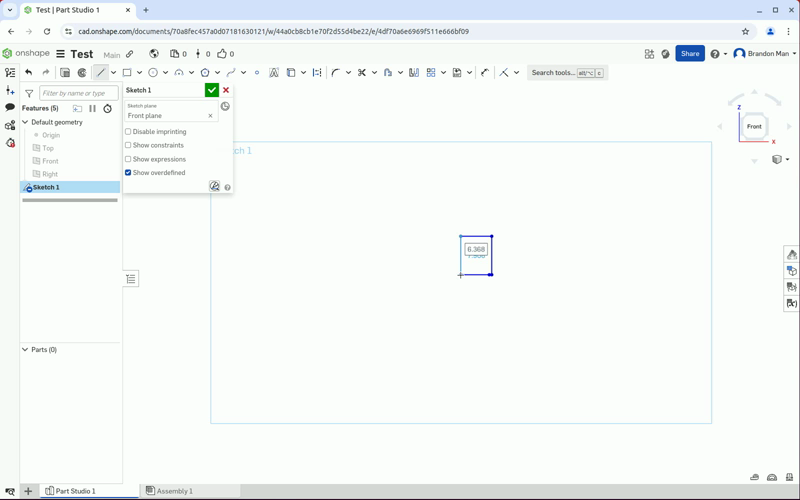
key(esc)
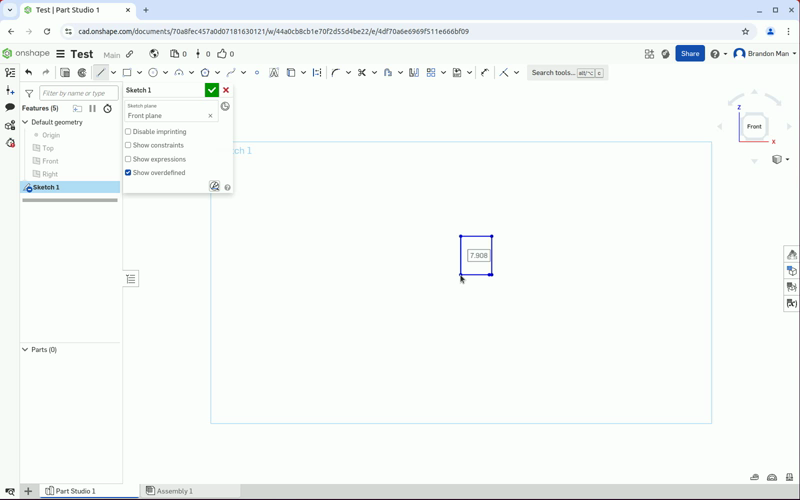
mouse_move(468, 269)
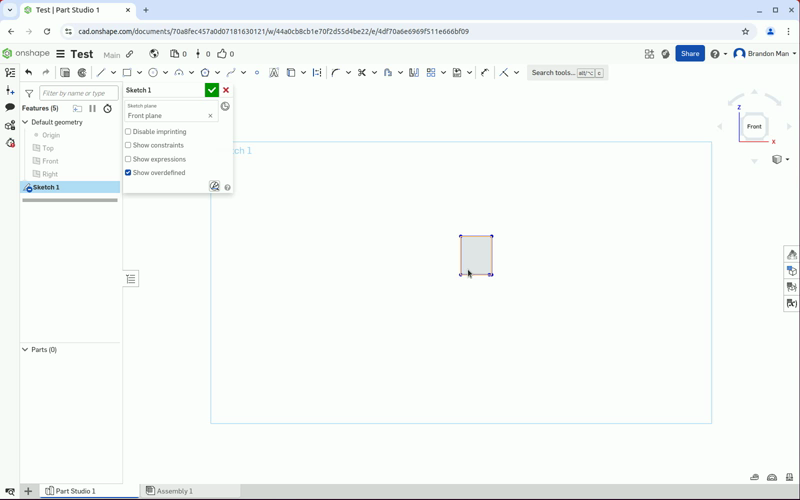
scroll(6)
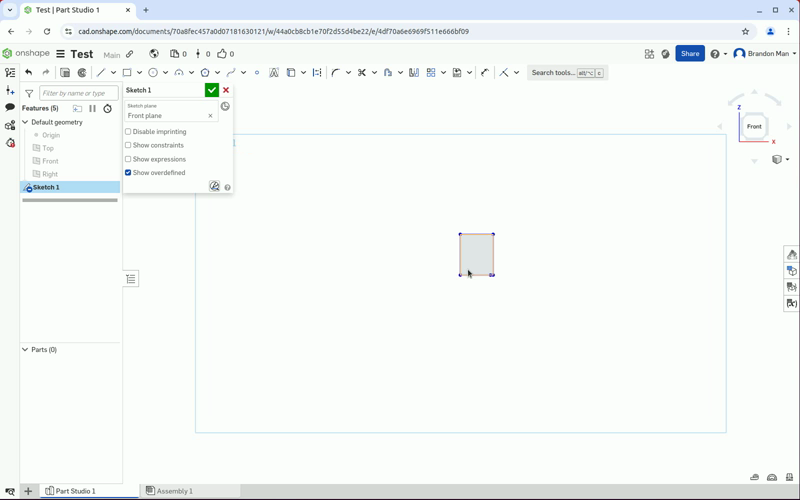
scroll(6)
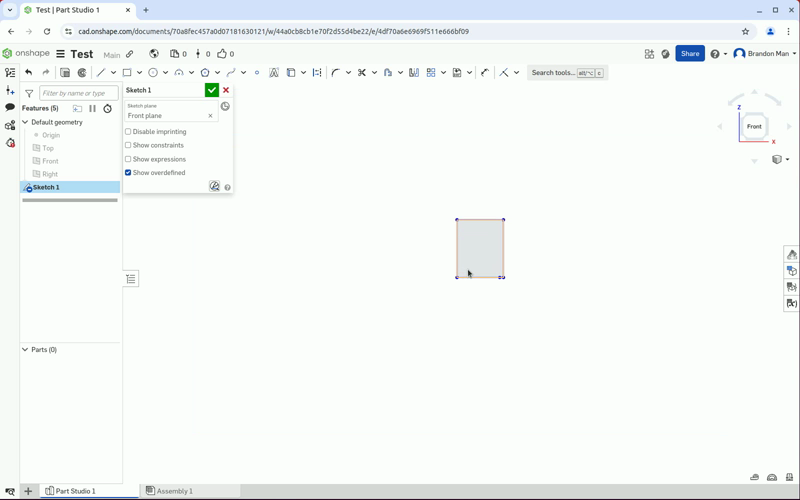
scroll(6)
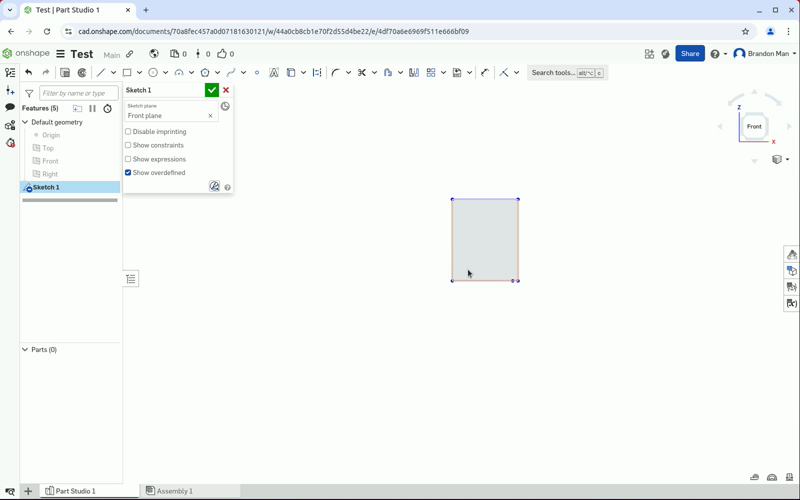
scroll(6)
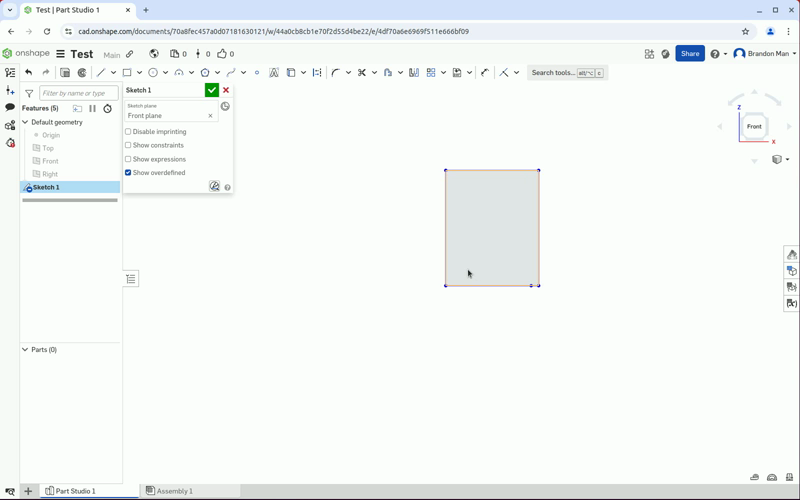
scroll(6)
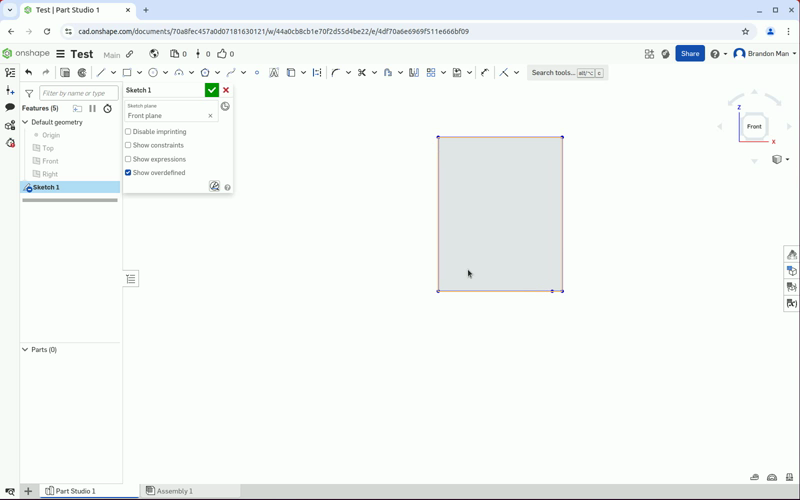
scroll(6)
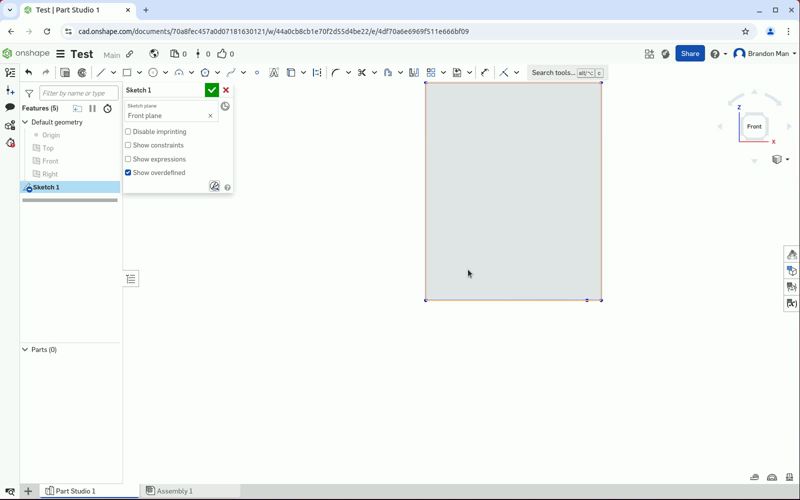
scroll(6)
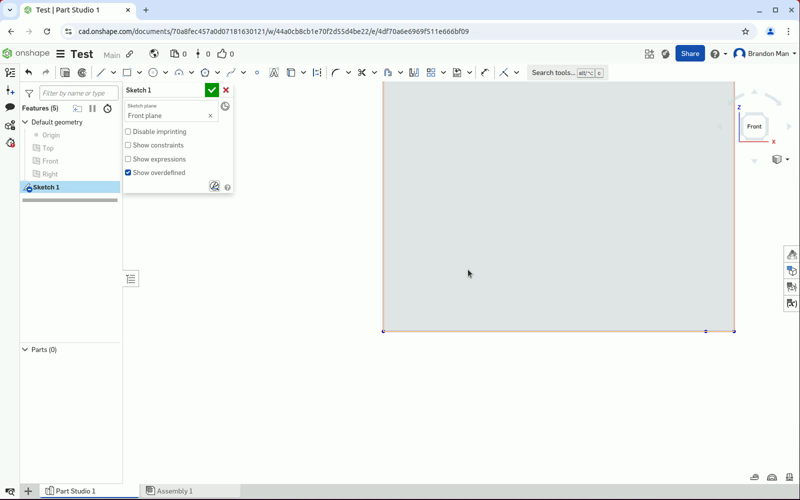
click(468, 269)
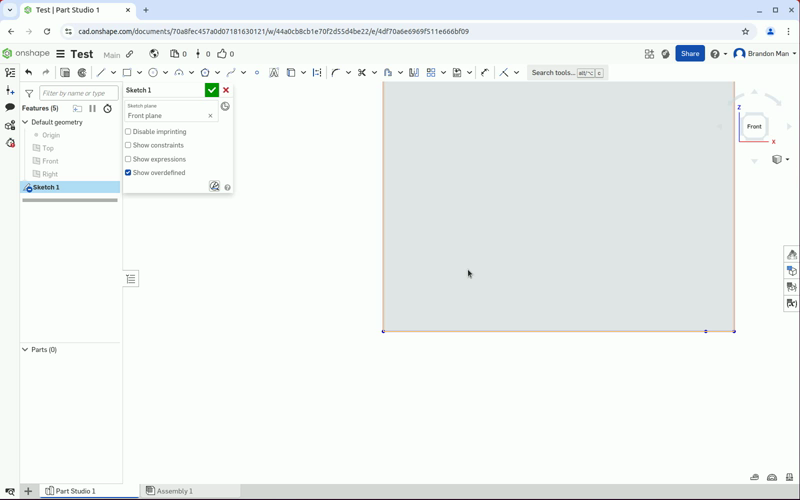
scroll(-6)
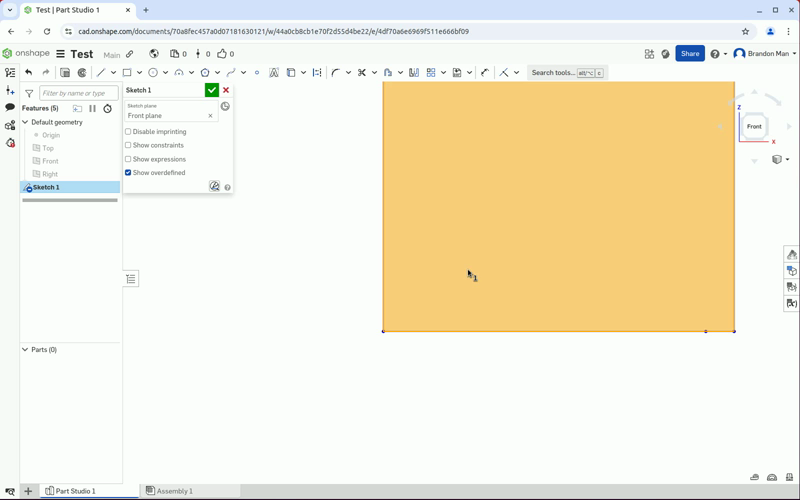
scroll(-6)
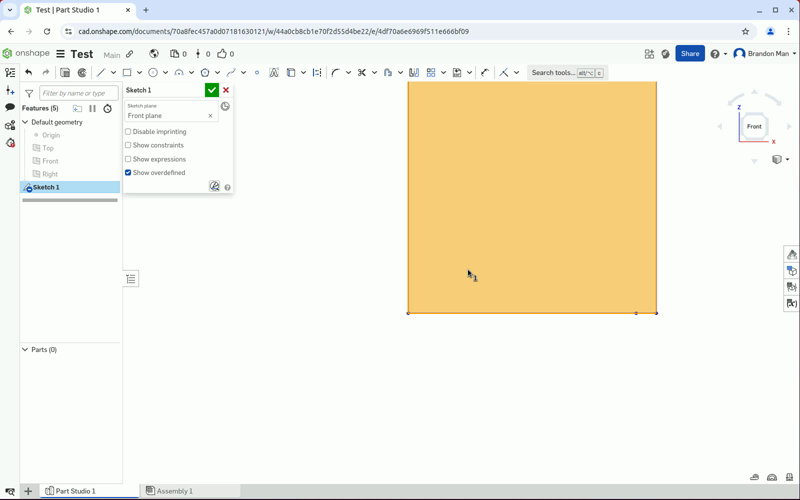
scroll(-6)
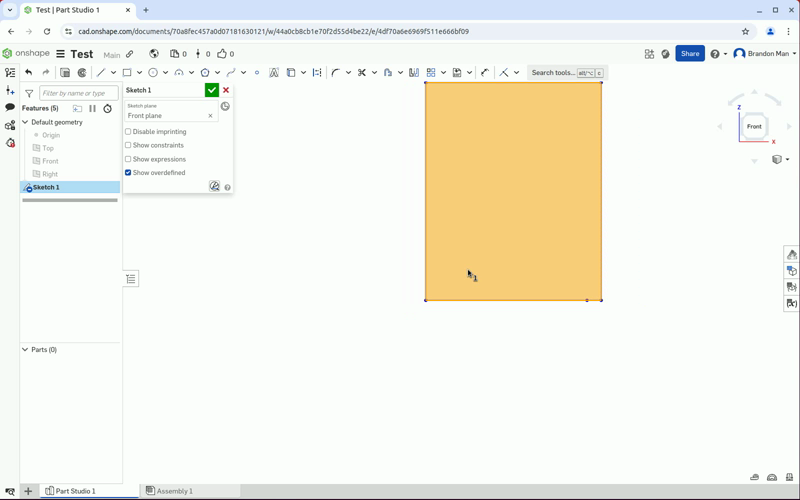
scroll(-6)
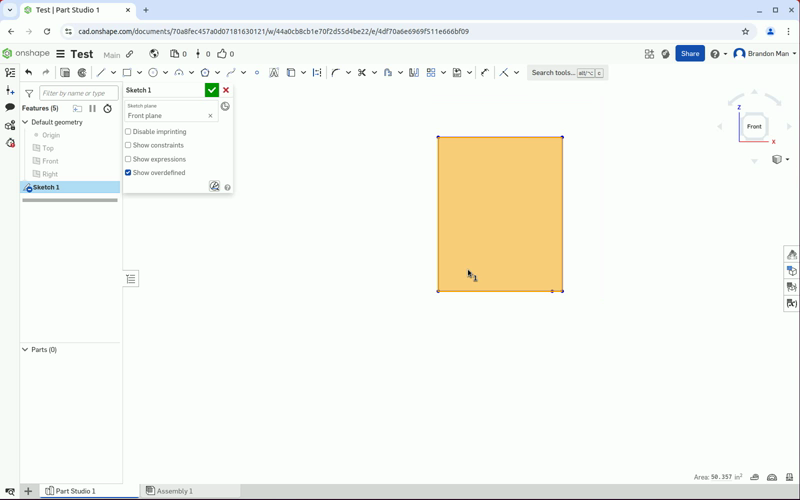
scroll(-6)
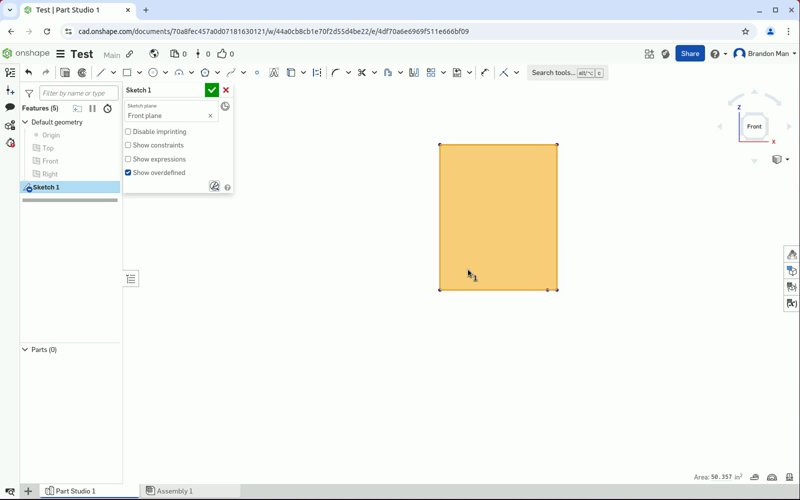
scroll(-6)
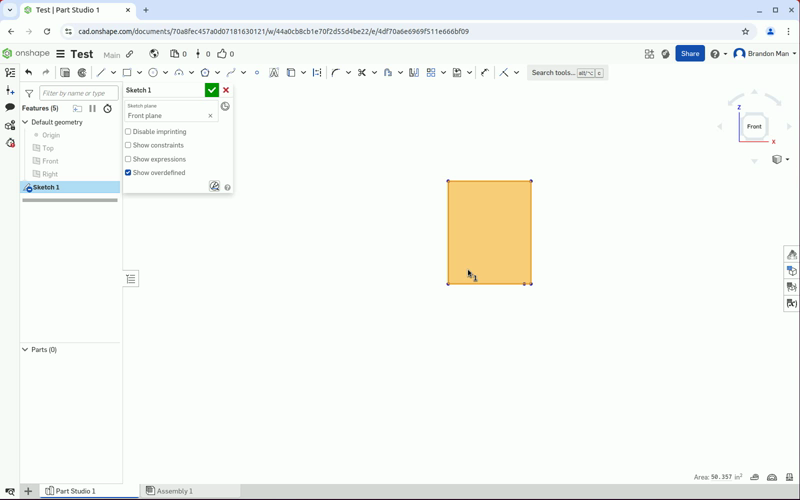
scroll(-6)
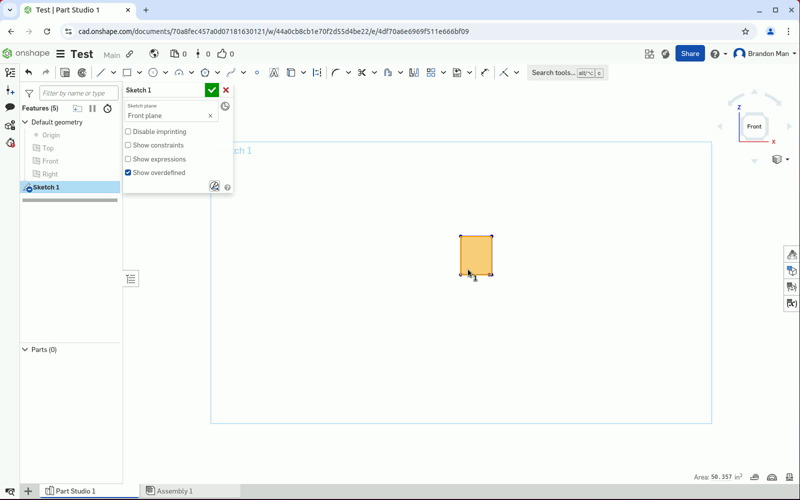
mouse_move(73, 352)
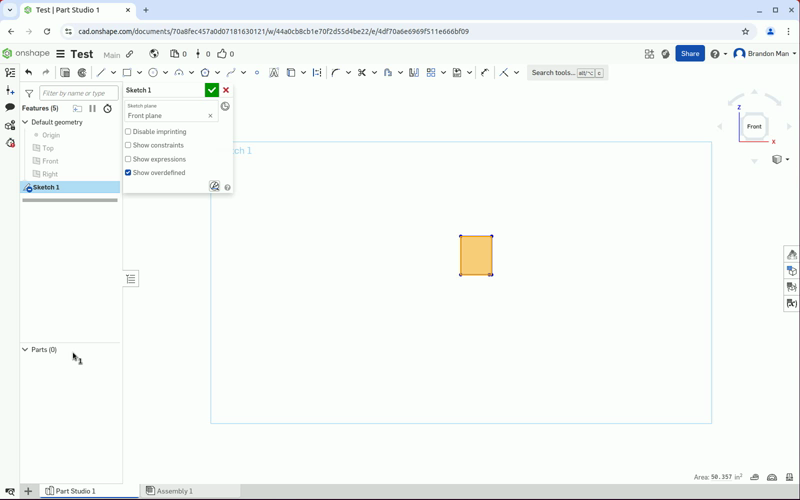
key(shift+y)
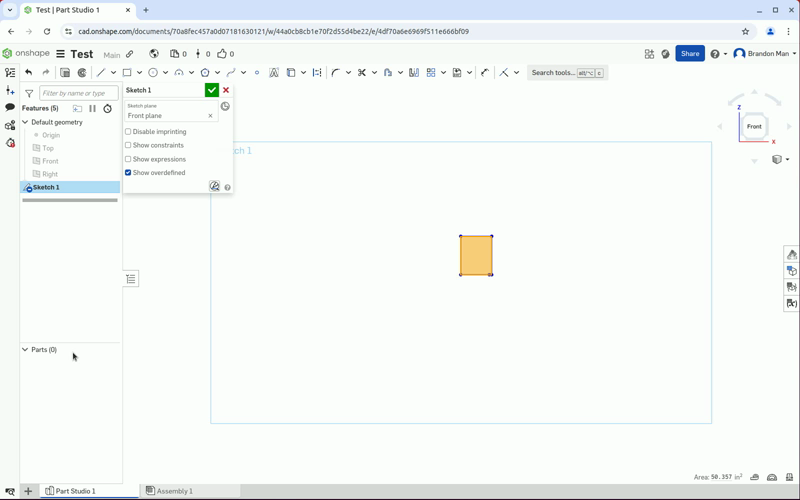
key(shift+e)
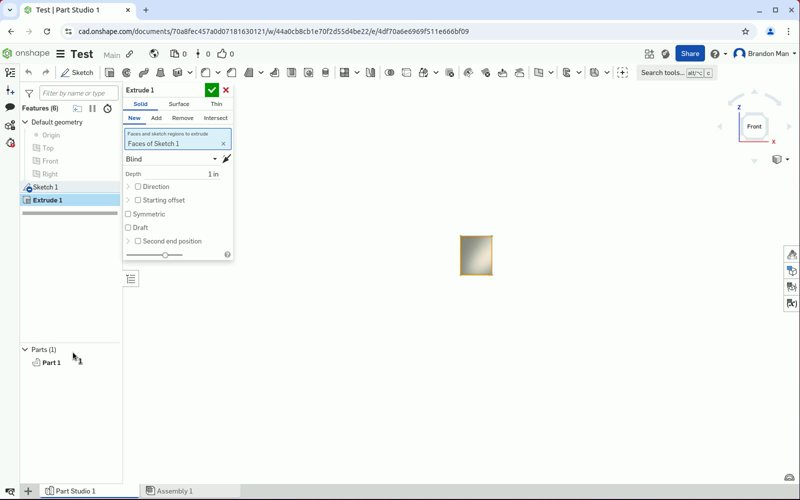
mouse_move(143, 106)
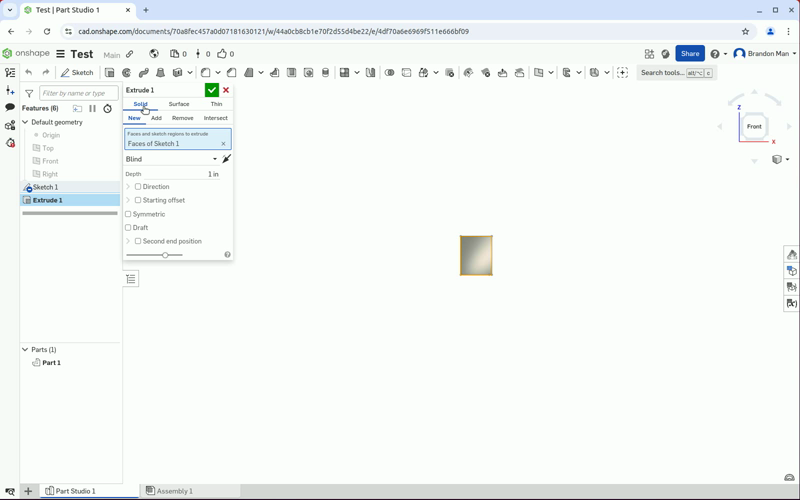
click(143, 106)
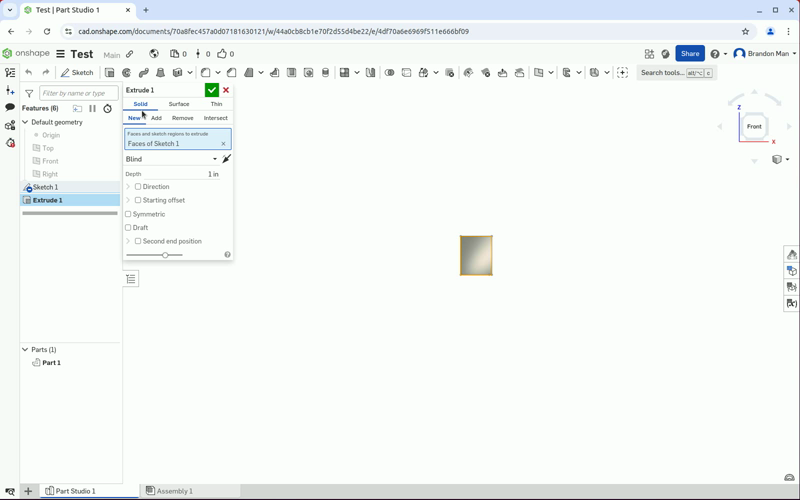
mouse_move(137, 120)
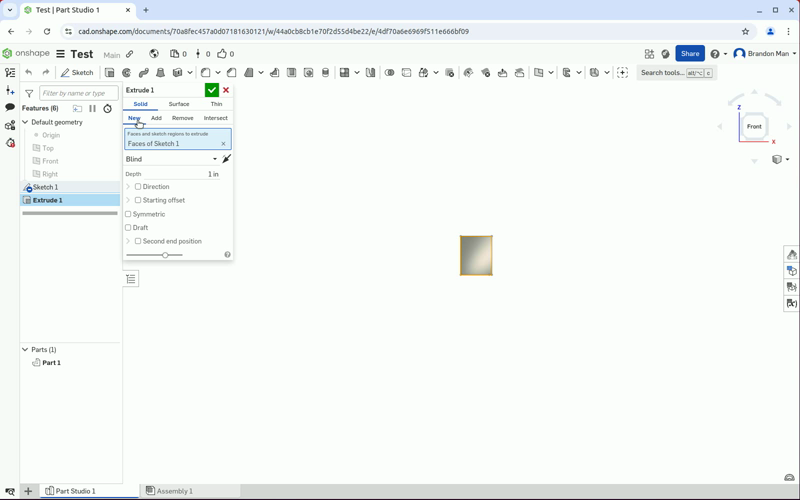
click(137, 120)
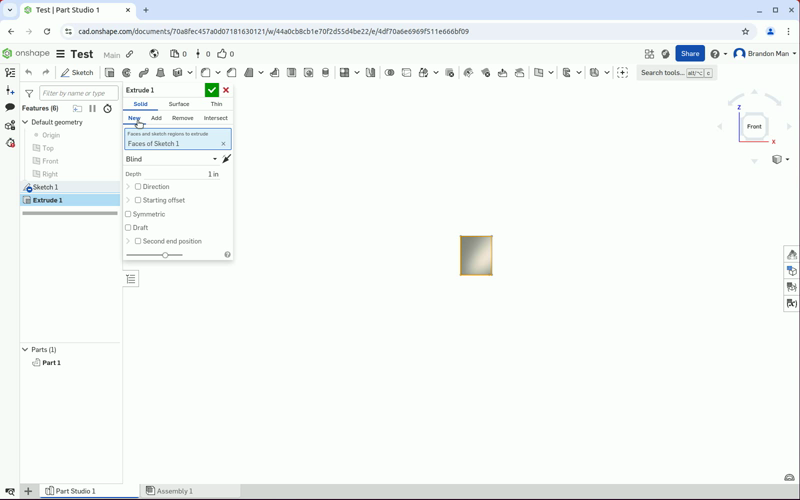
key(tab, 4)
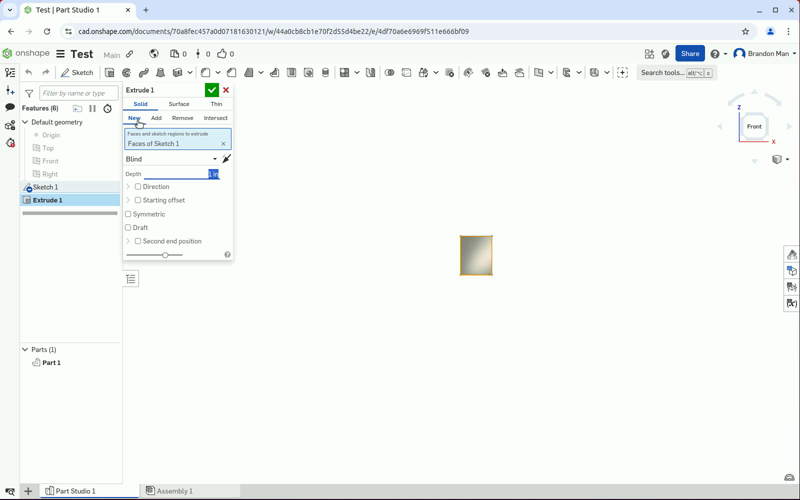
text(-6.499)
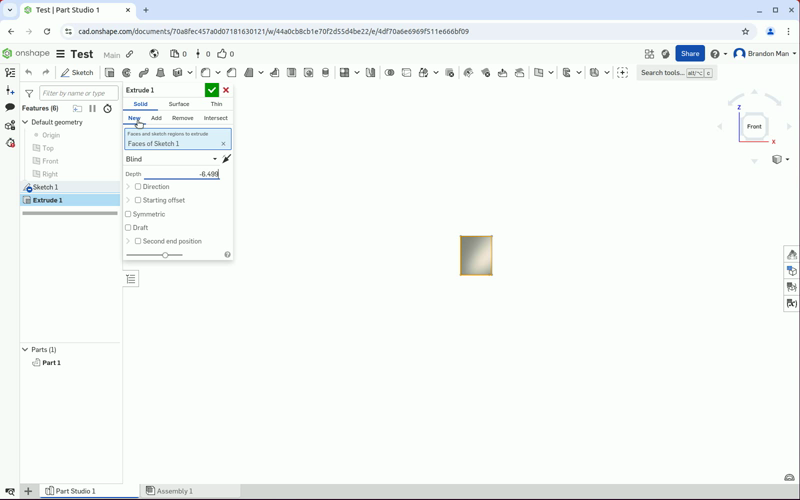
key(enter)
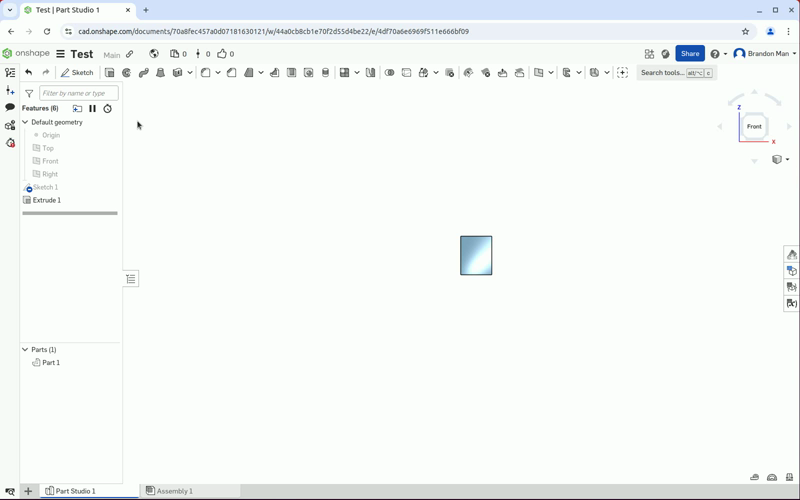
key(shift+h)
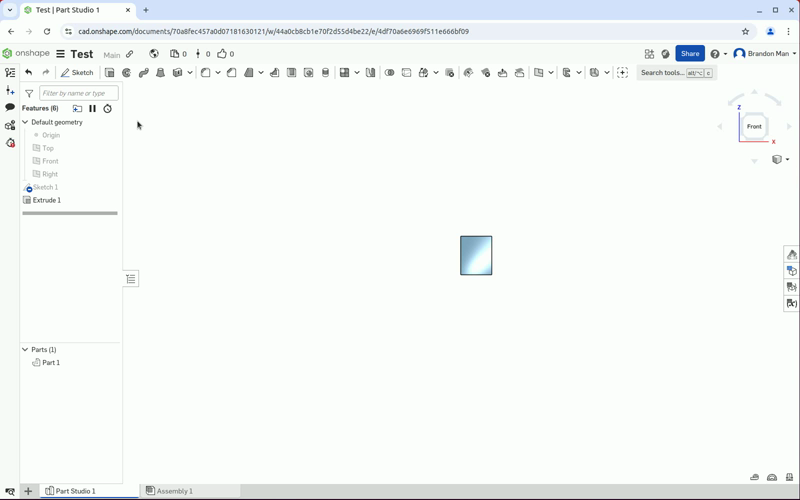
key(shift+h)
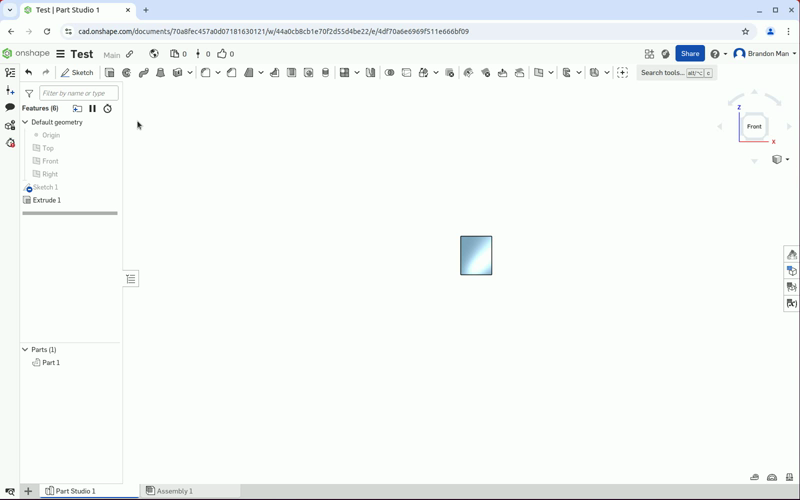
mouse_move(73, 189)
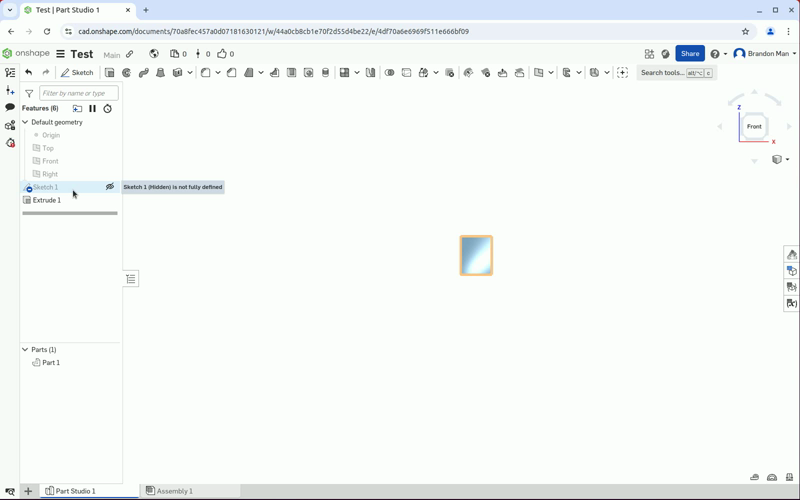
click(73, 189)
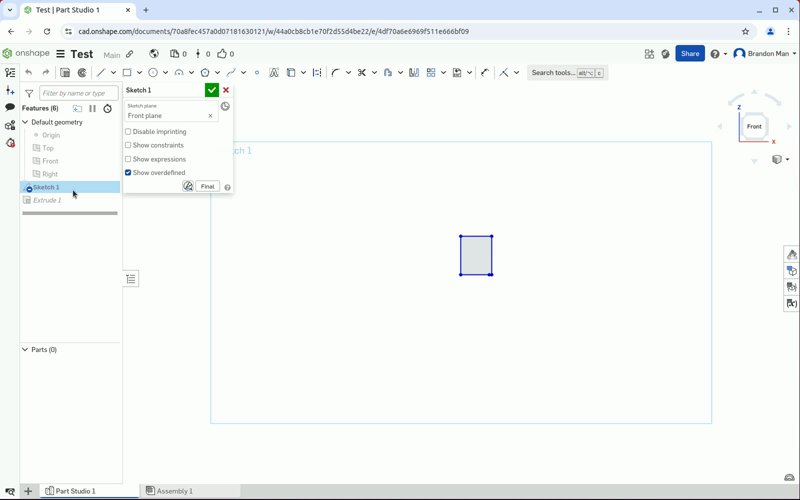
mouse_move(229, 92)
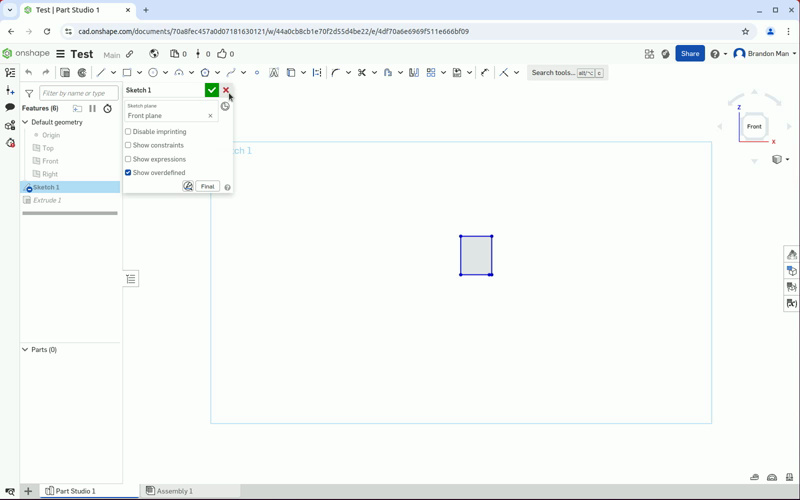
click(229, 92)
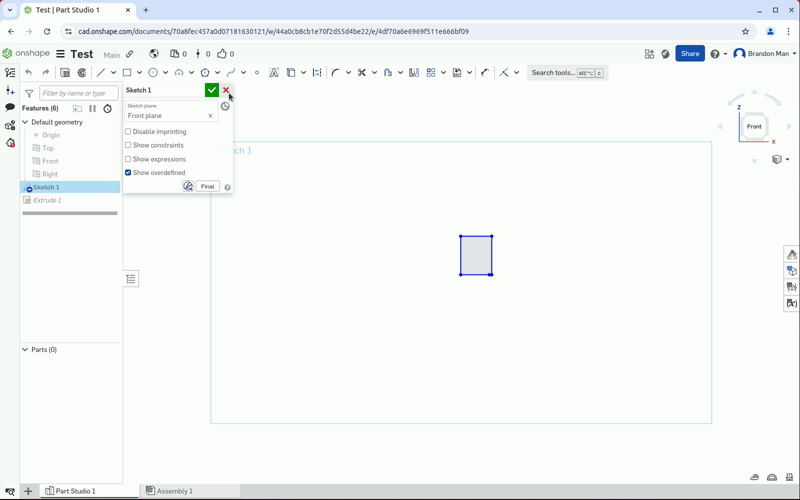
key(shift+s)
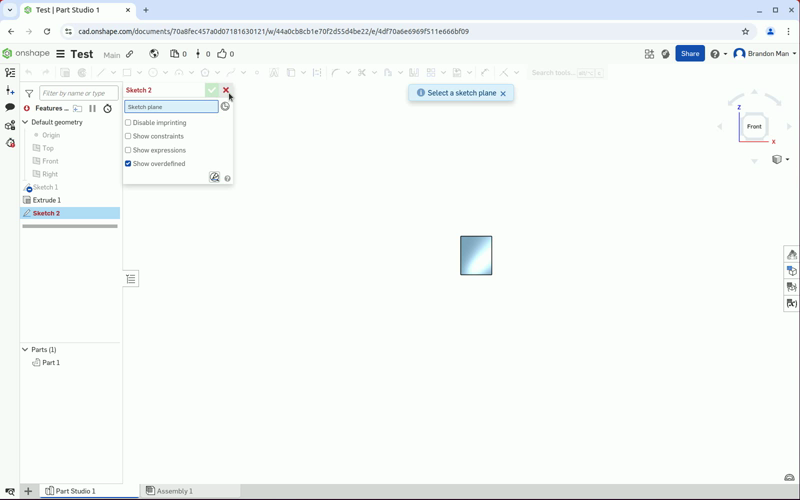
mouse_move(73, 163)
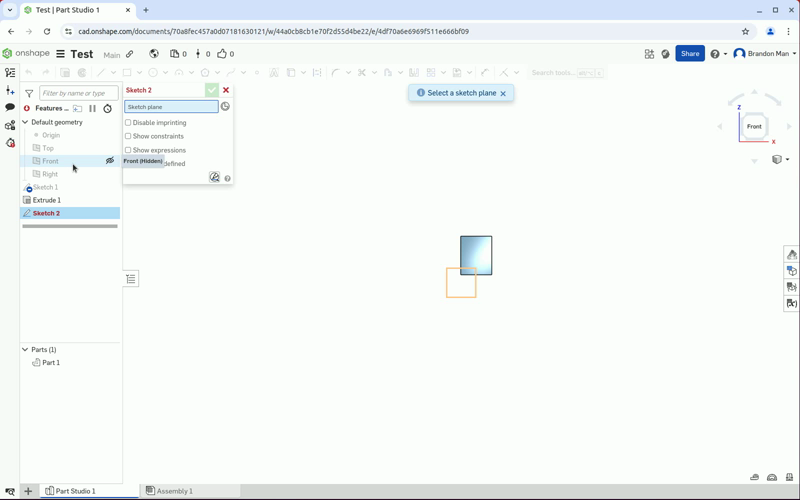
click(73, 163)
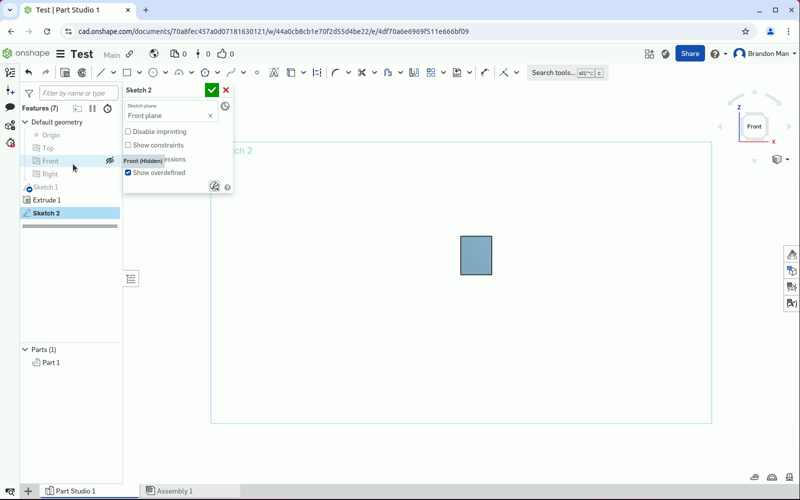
mouse_move(73, 352)
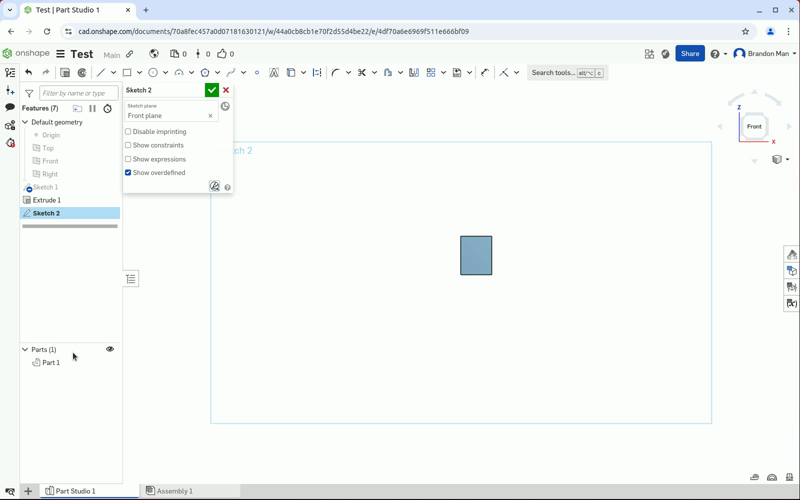
key(y)
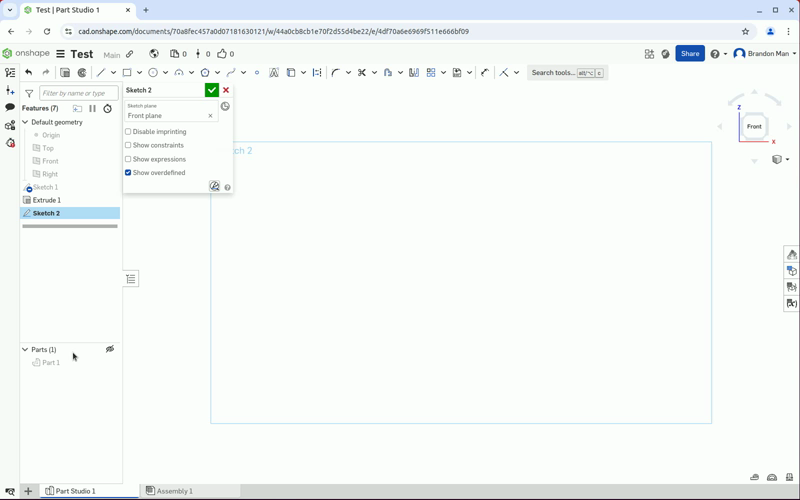
key(l)
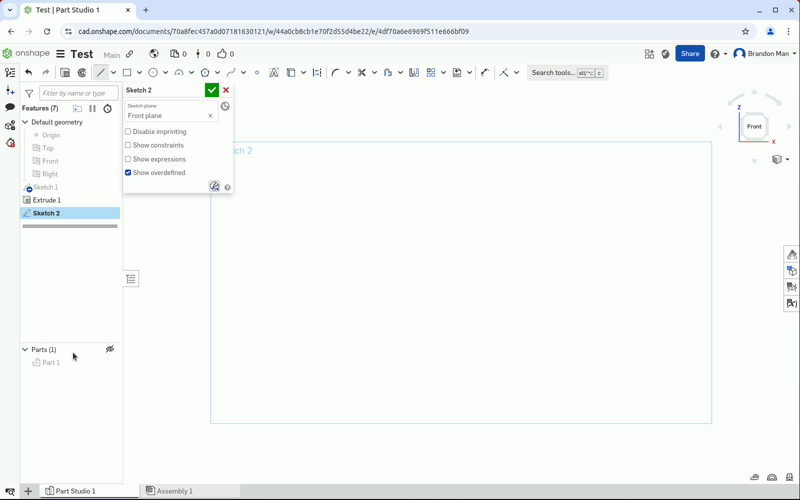
key_down(shift)
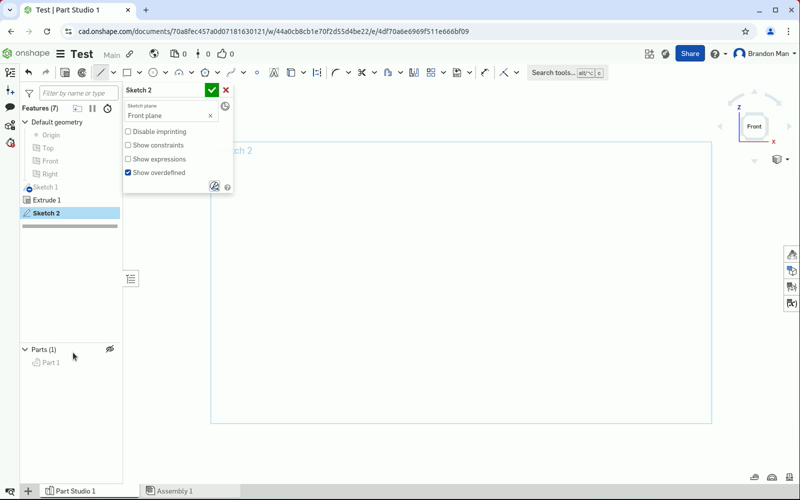
mouse_move(460, 237)
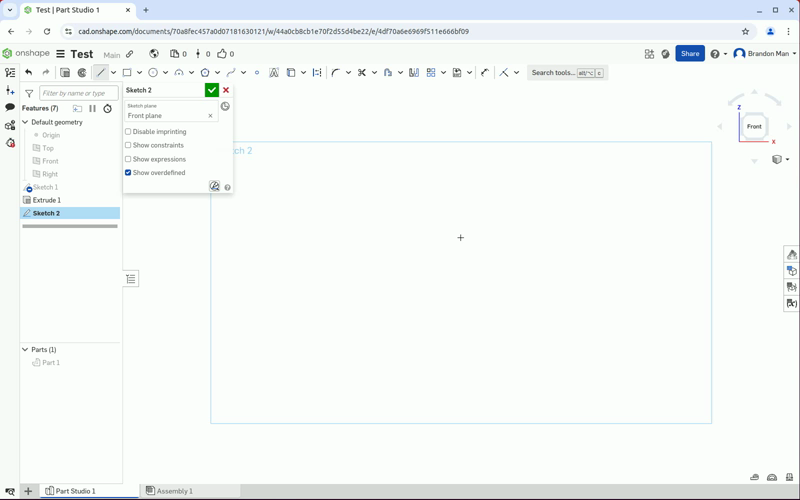
click(460, 237)
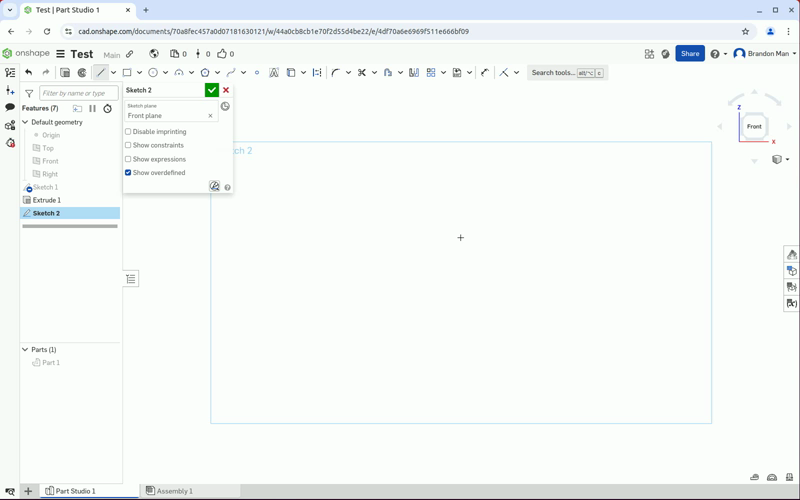
key_up(shift)
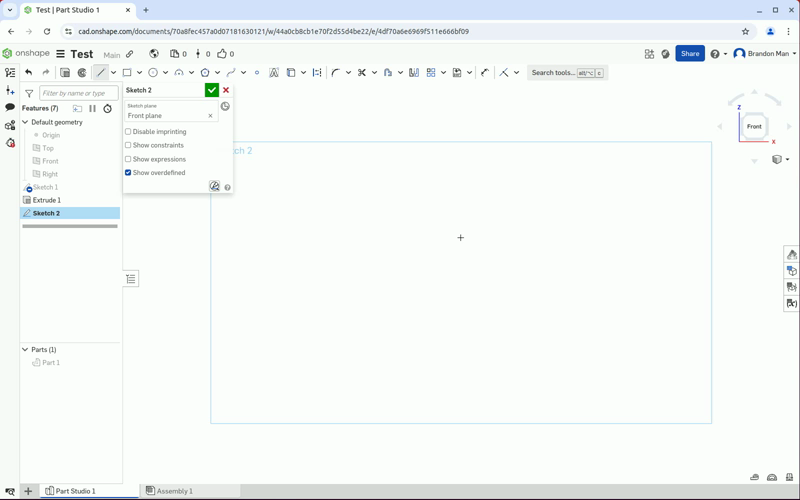
key_down(shift)
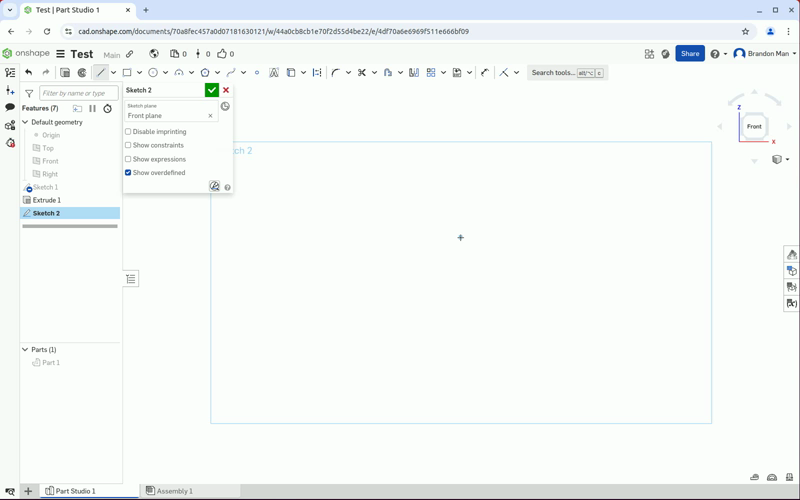
mouse_move(490, 237)
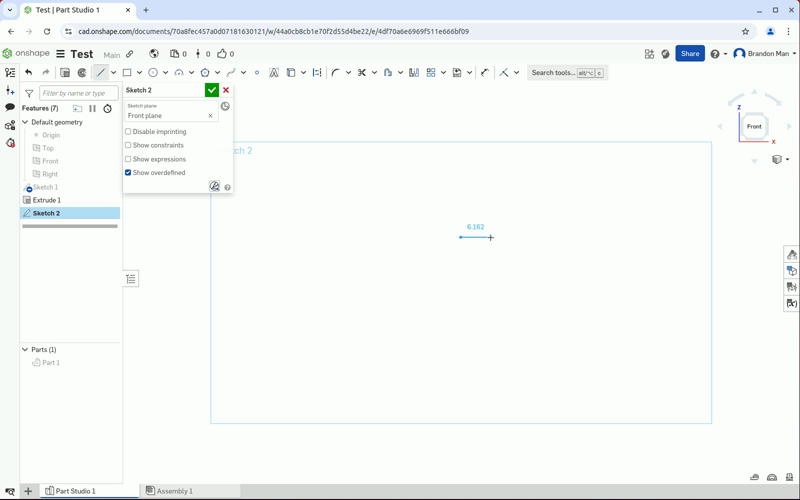
mouse_move(492, 237)
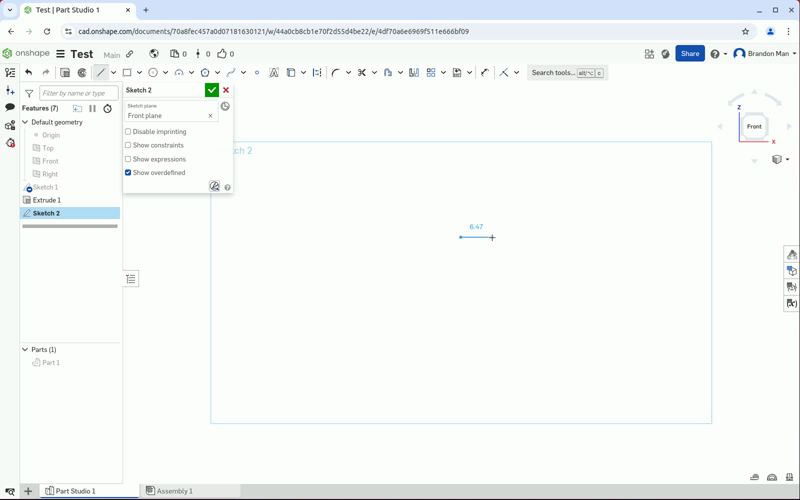
click(492, 237)
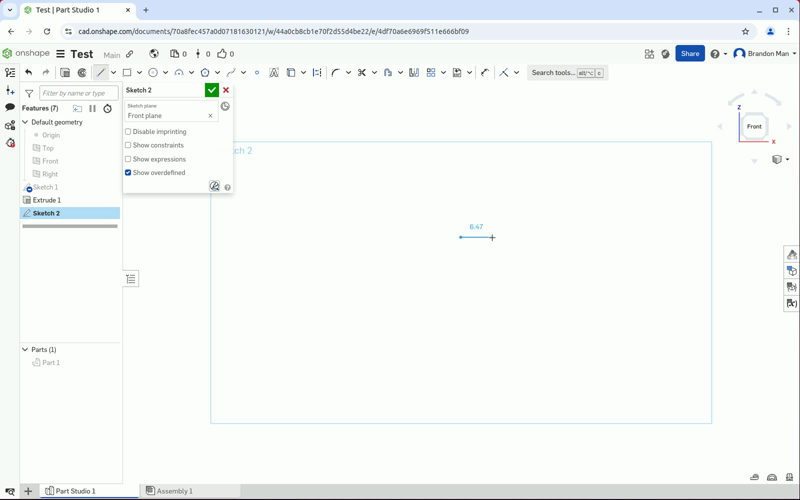
key_up(shift)
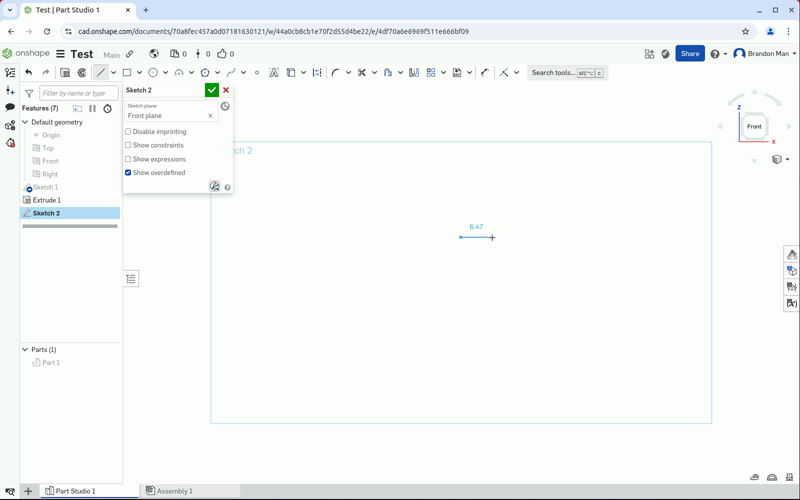
key_down(shift)
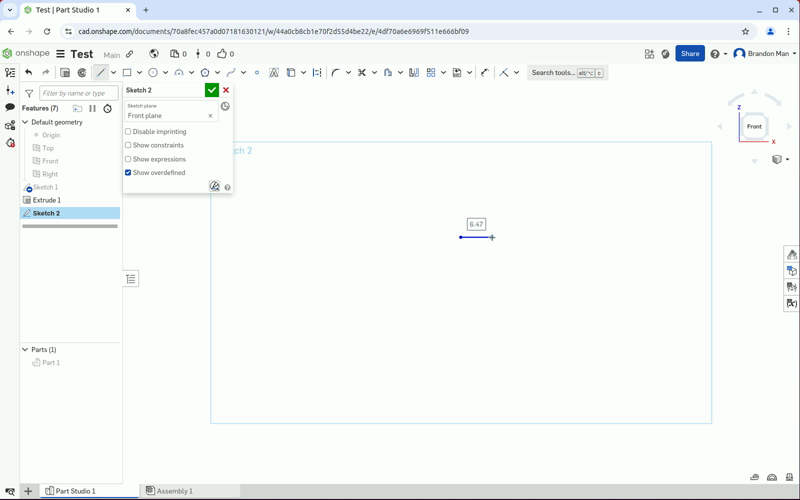
mouse_move(522, 237)
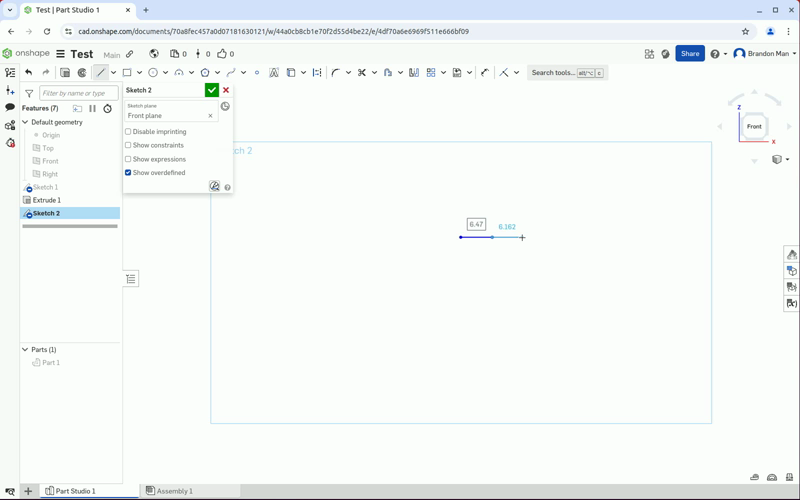
mouse_move(493, 237)
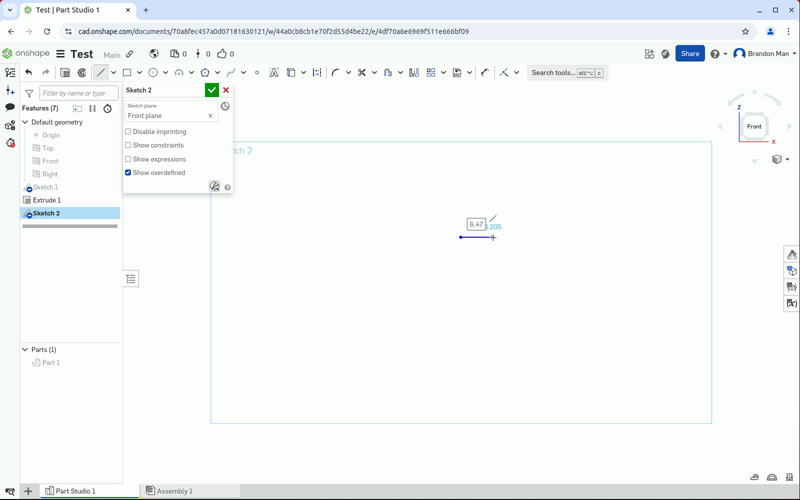
scroll(6)
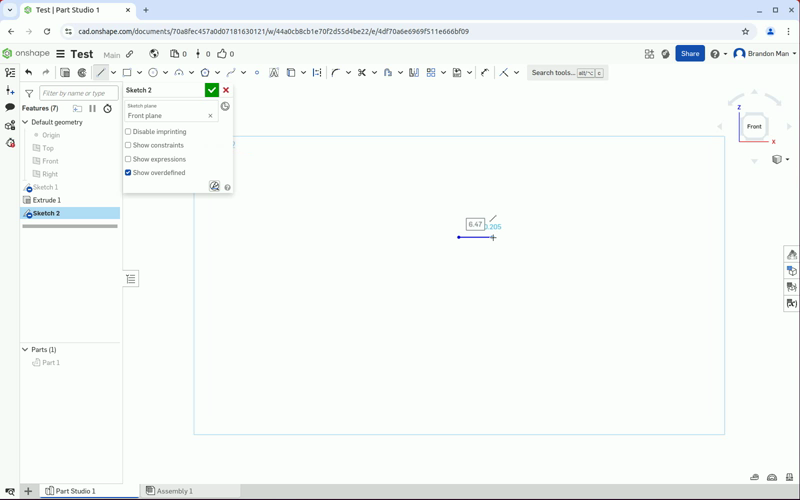
scroll(6)
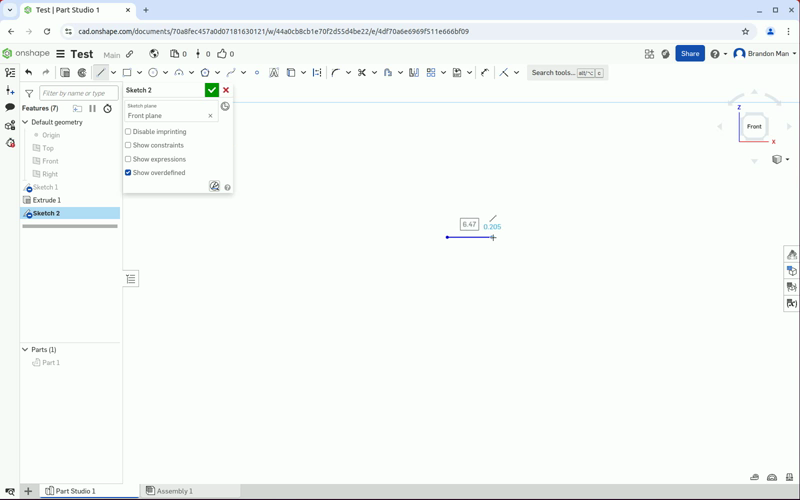
scroll(6)
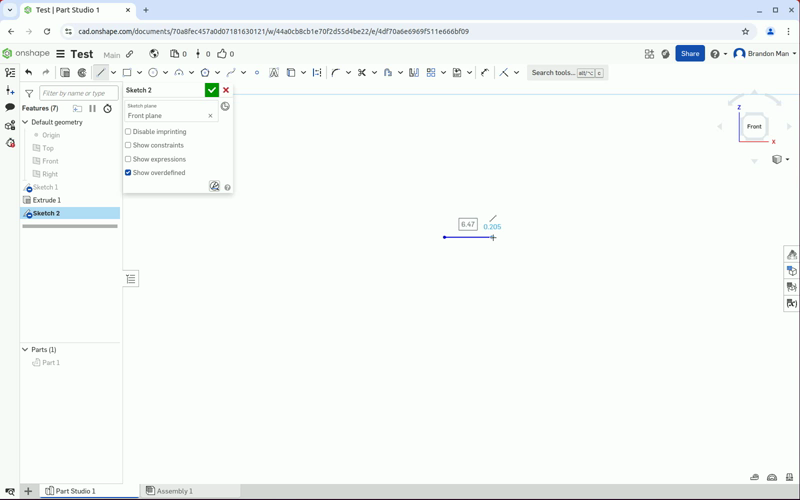
scroll(6)
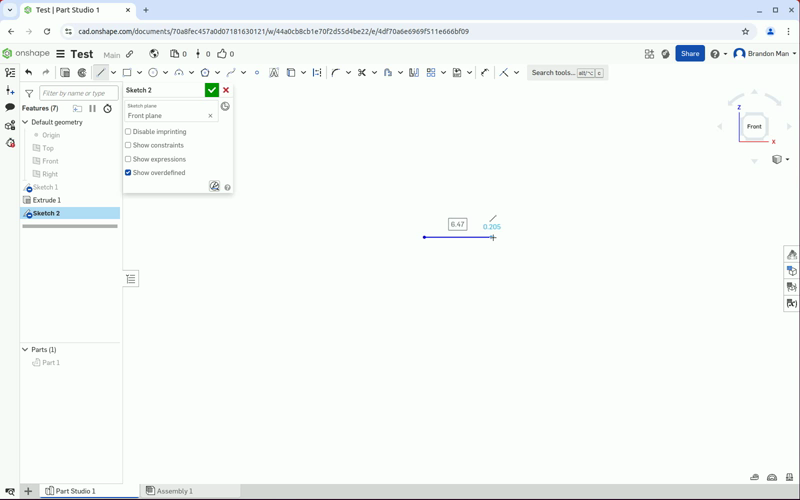
scroll(6)
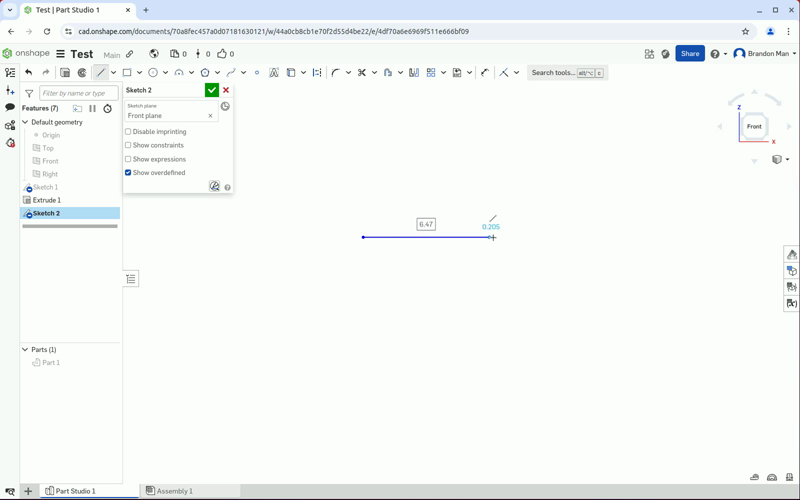
scroll(6)
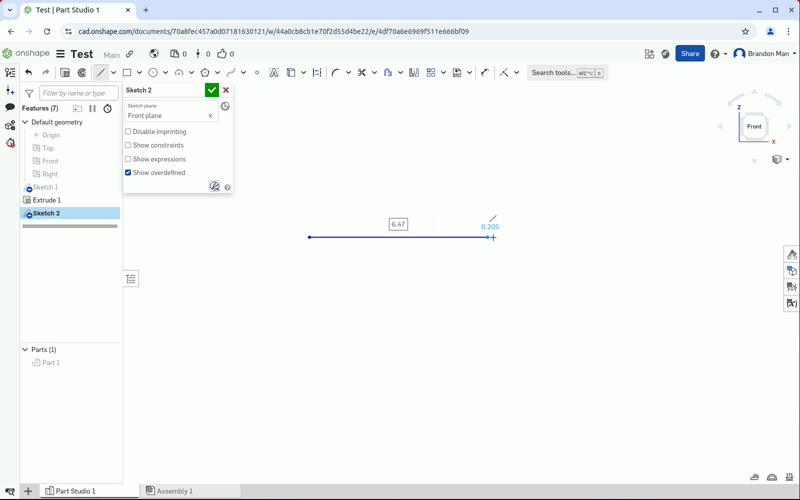
scroll(6)
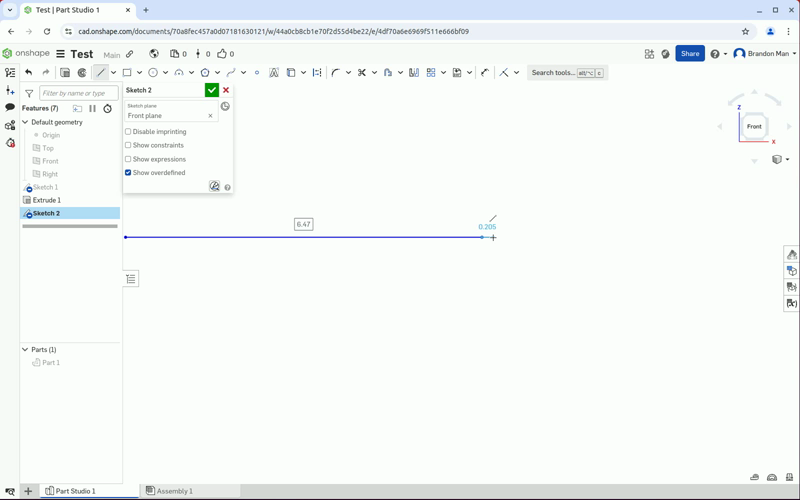
click(493, 237)
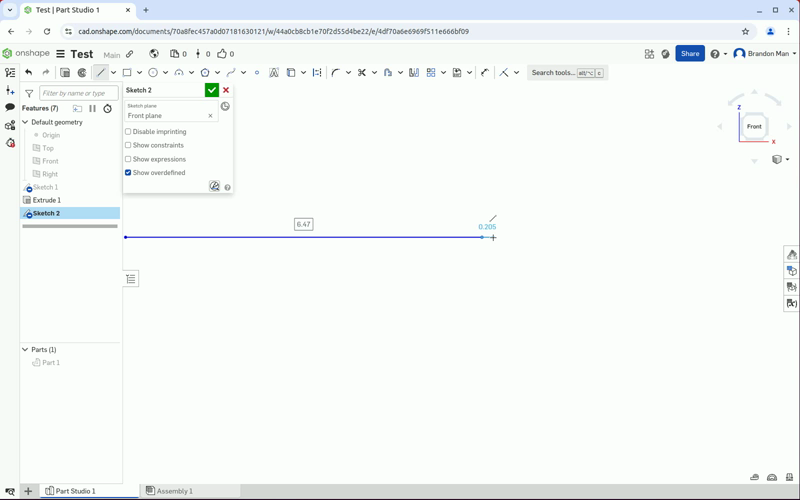
scroll(-6)
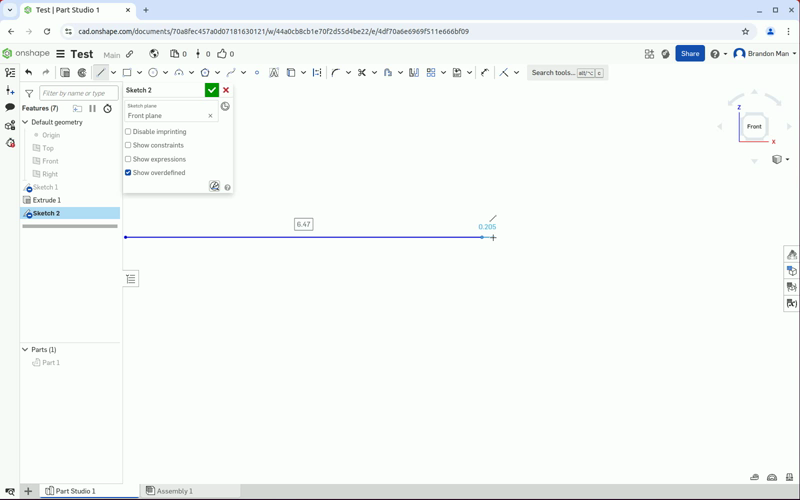
scroll(-6)
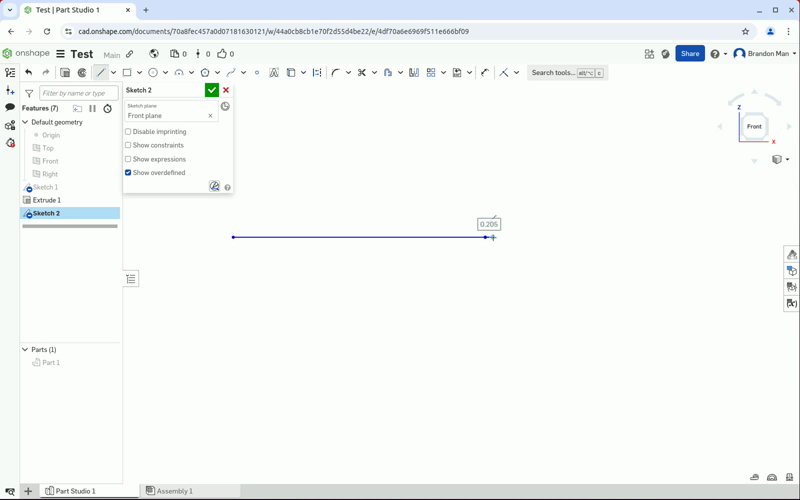
scroll(-6)
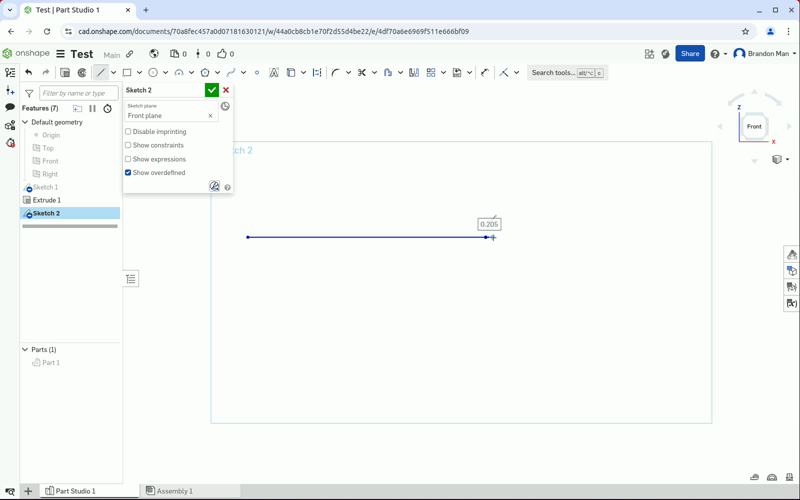
scroll(-6)
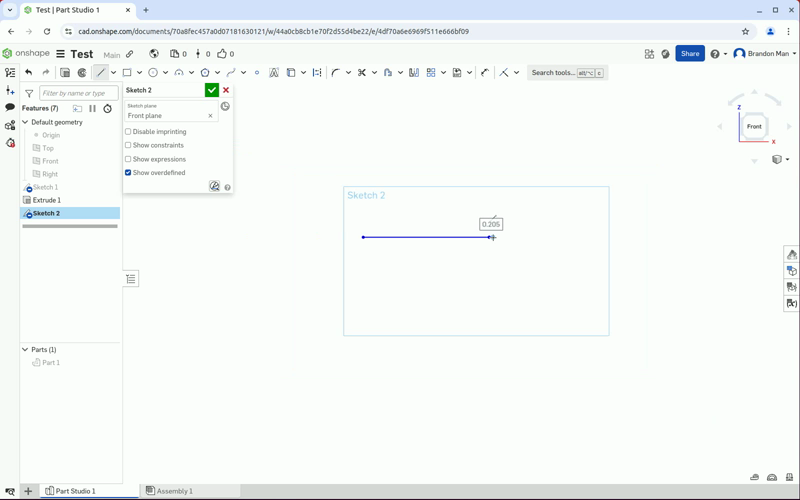
scroll(-6)
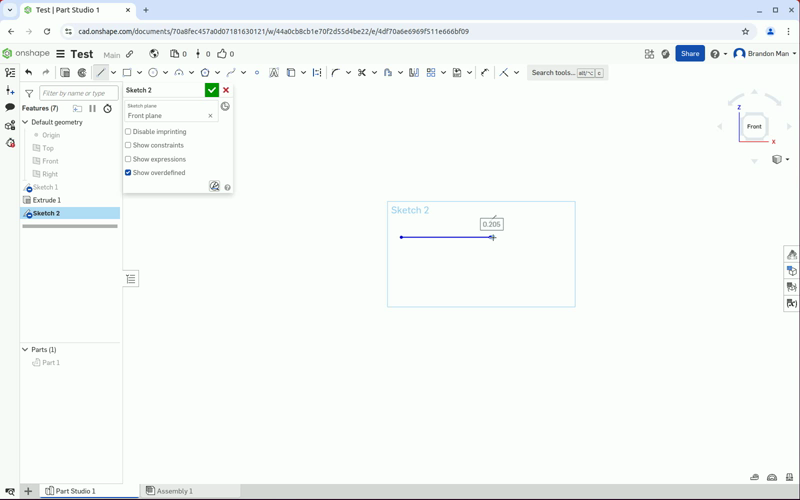
scroll(-6)
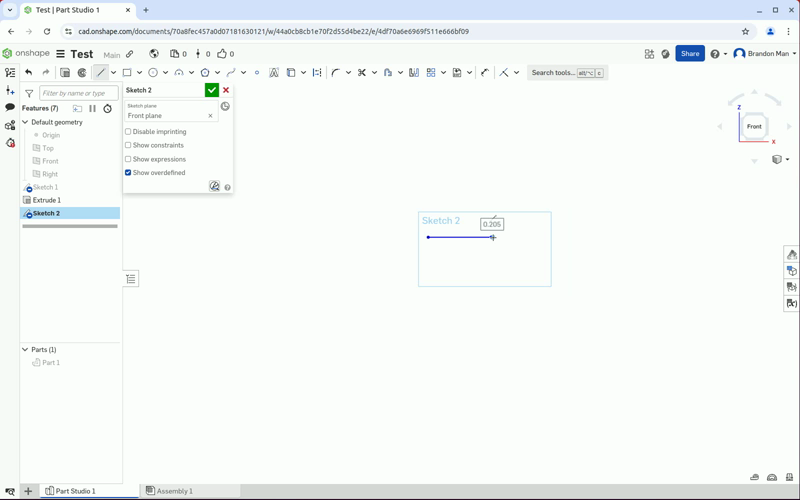
scroll(-6)
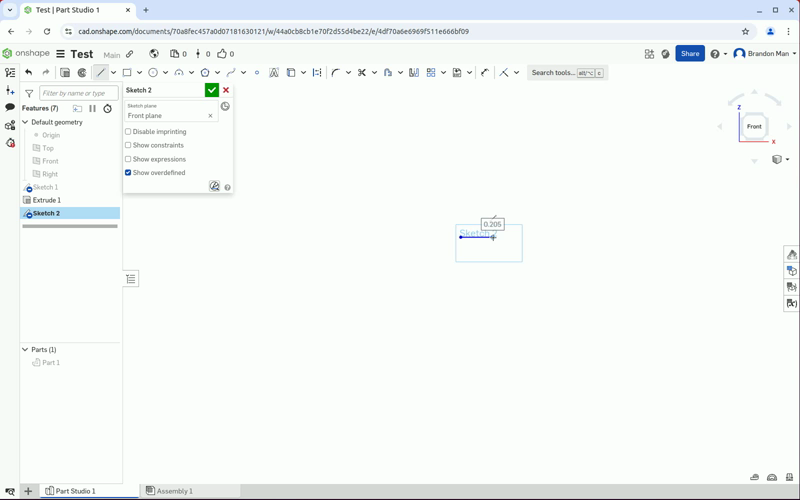
key_up(shift)
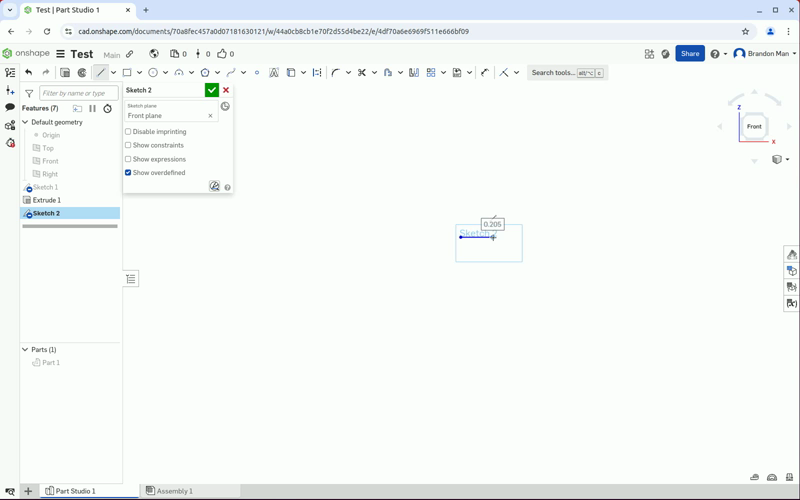
key_down(shift)
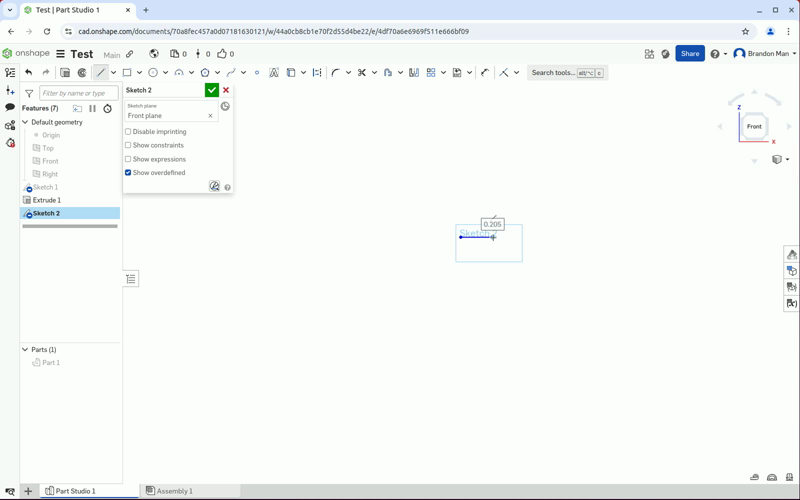
mouse_move(523, 237)
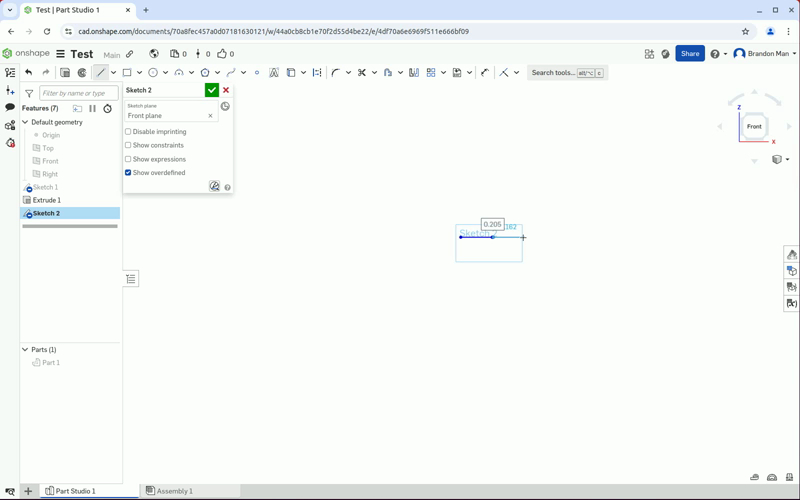
mouse_move(493, 235)
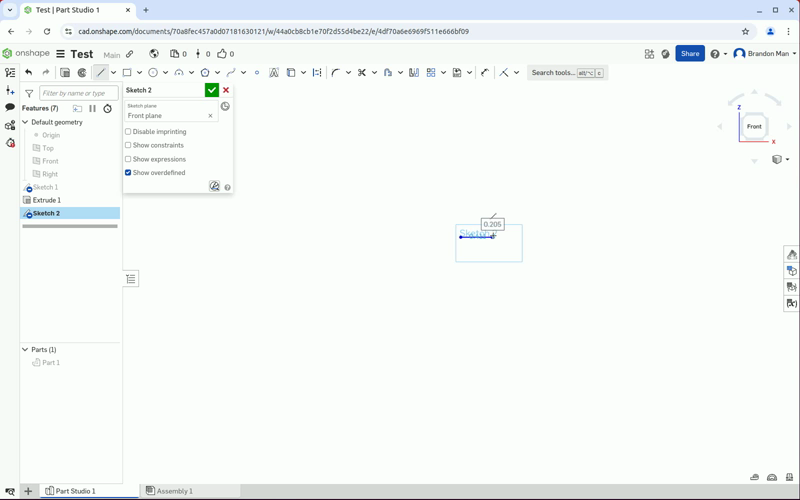
scroll(6)
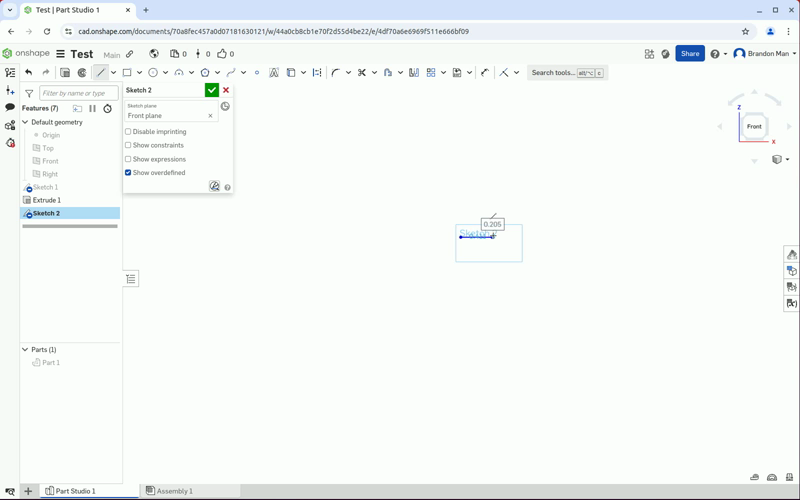
scroll(6)
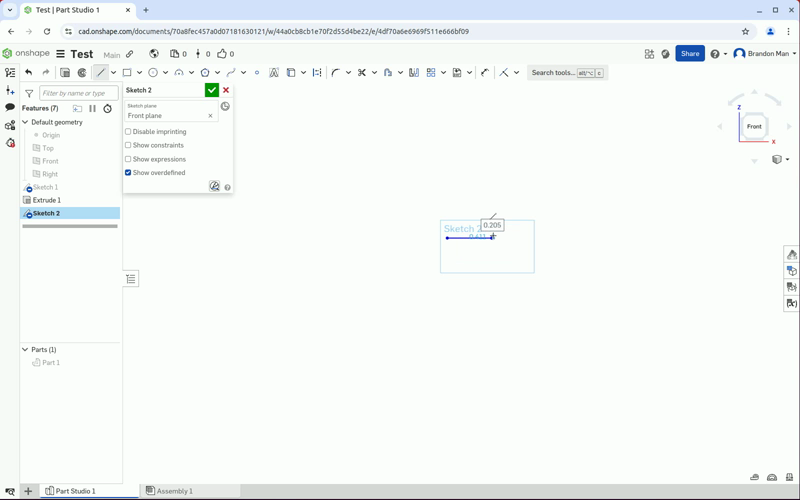
scroll(6)
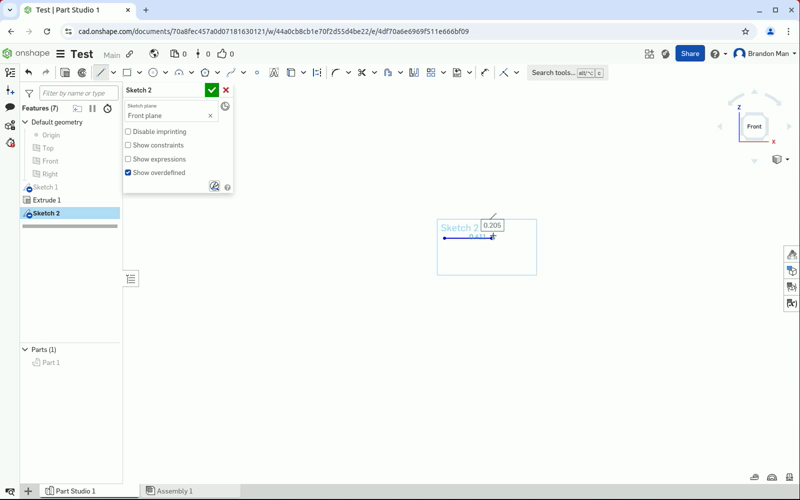
scroll(6)
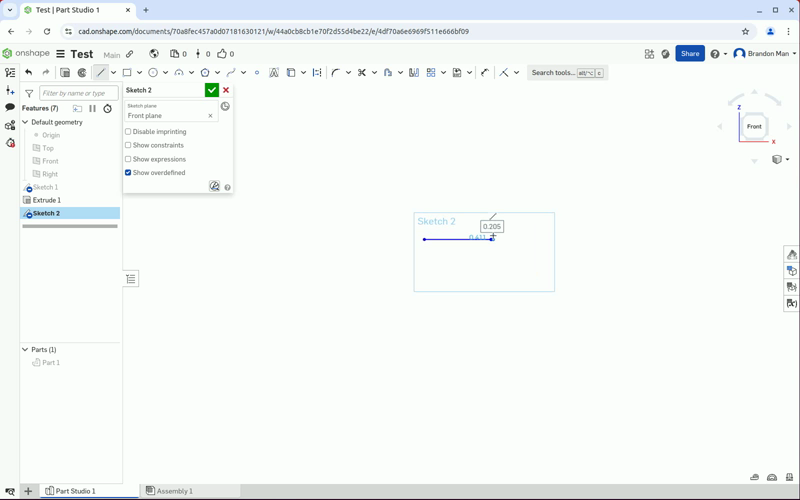
scroll(6)
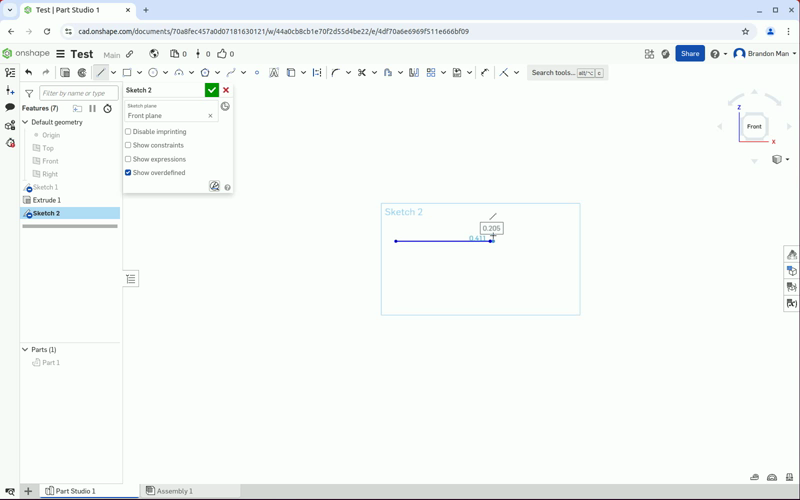
scroll(6)
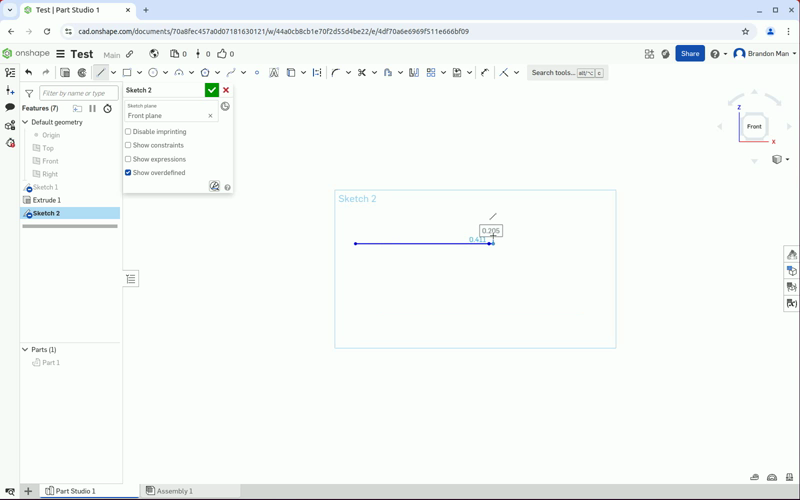
scroll(6)
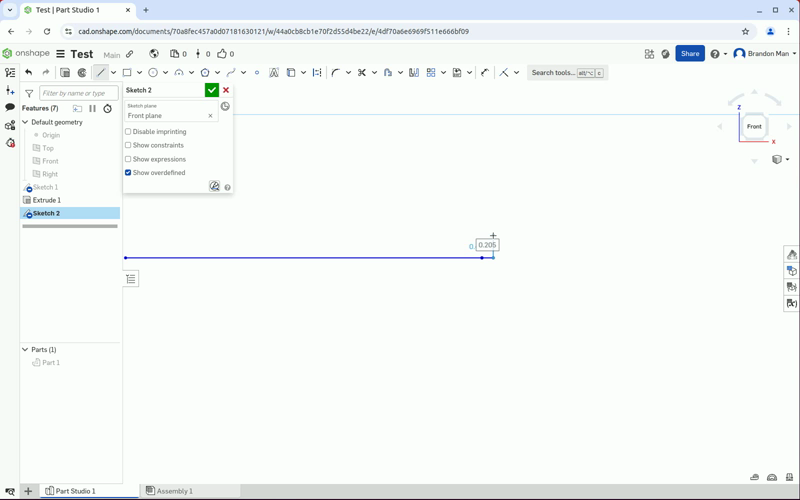
click(493, 235)
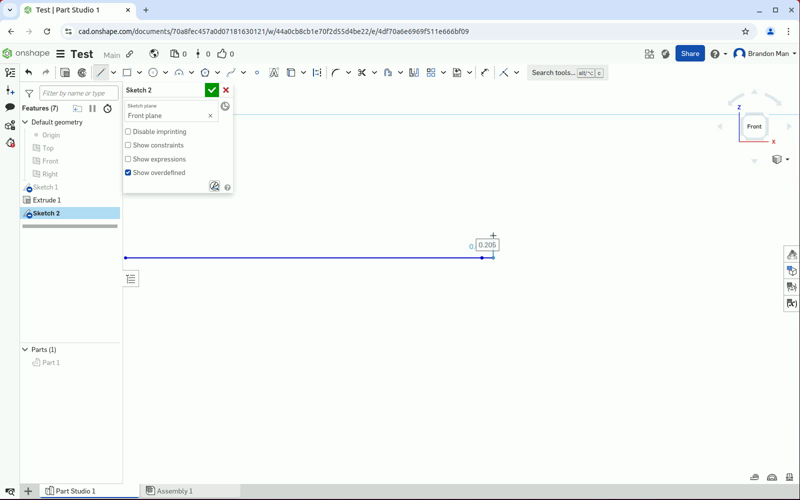
scroll(-6)
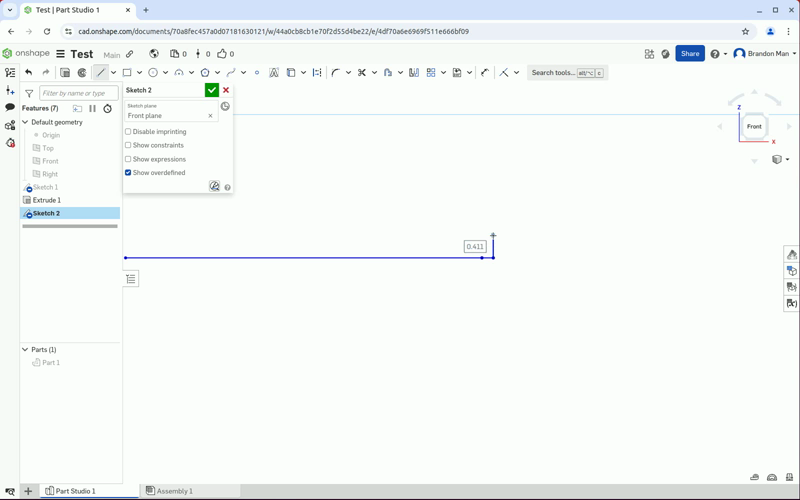
scroll(-6)
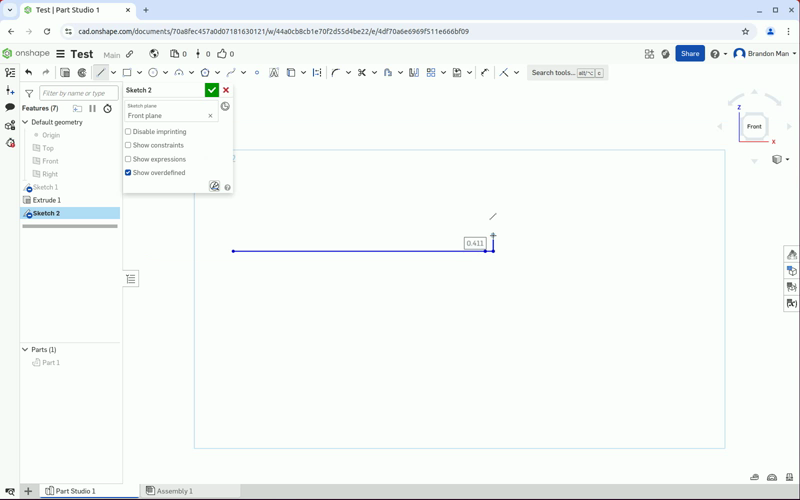
scroll(-6)
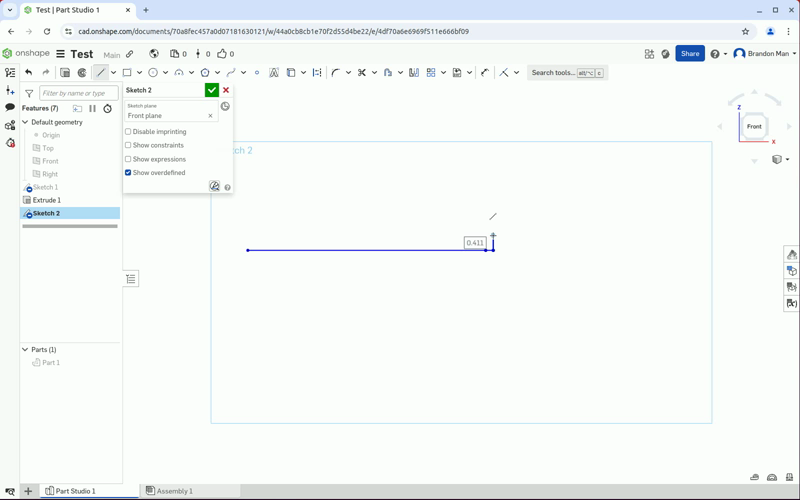
scroll(-6)
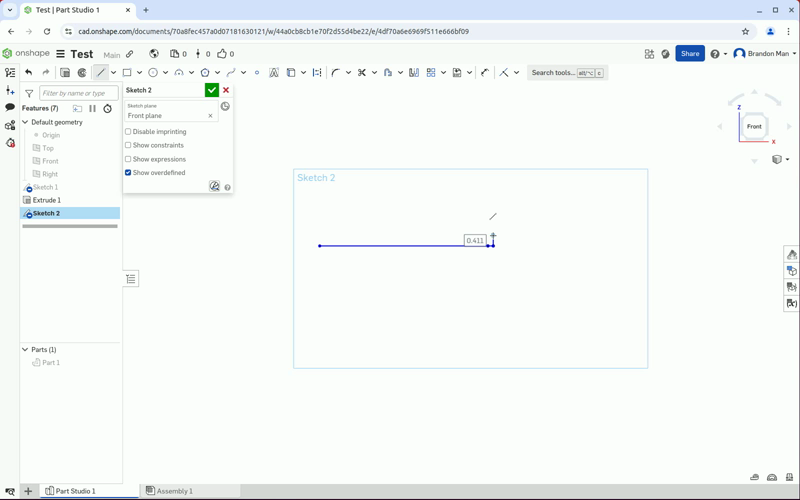
scroll(-6)
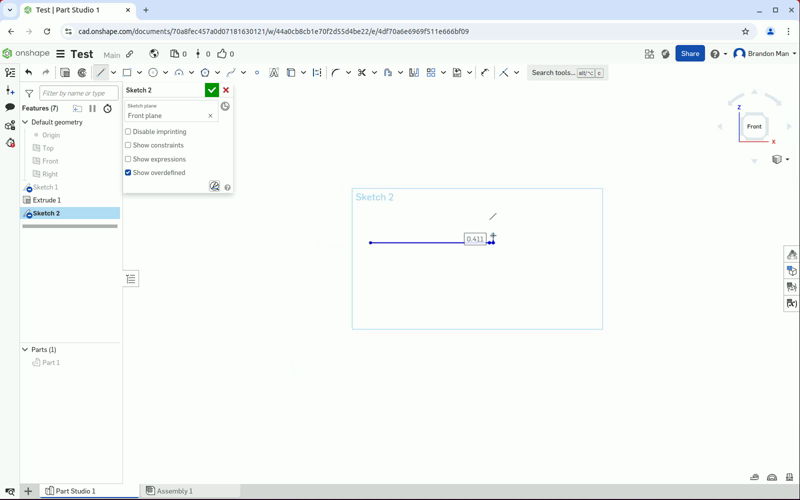
scroll(-6)
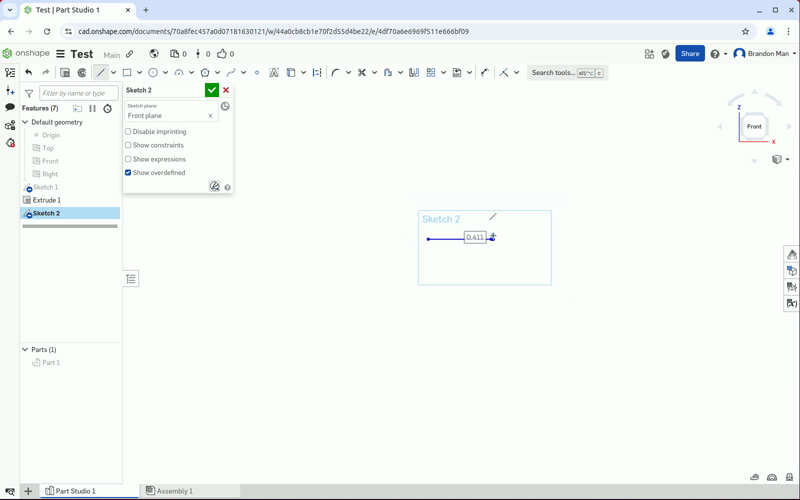
scroll(-6)
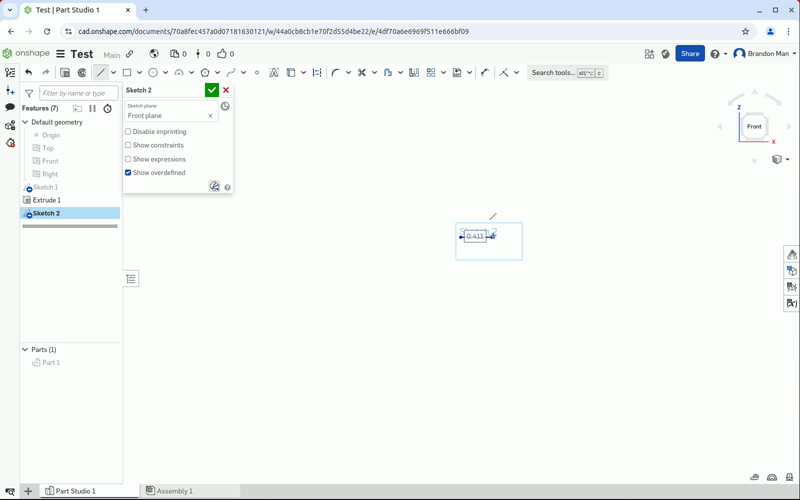
key_up(shift)
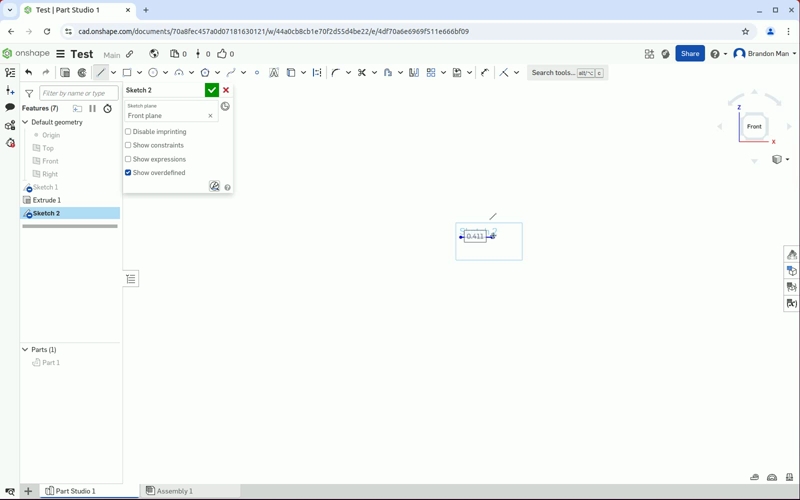
key_down(shift)
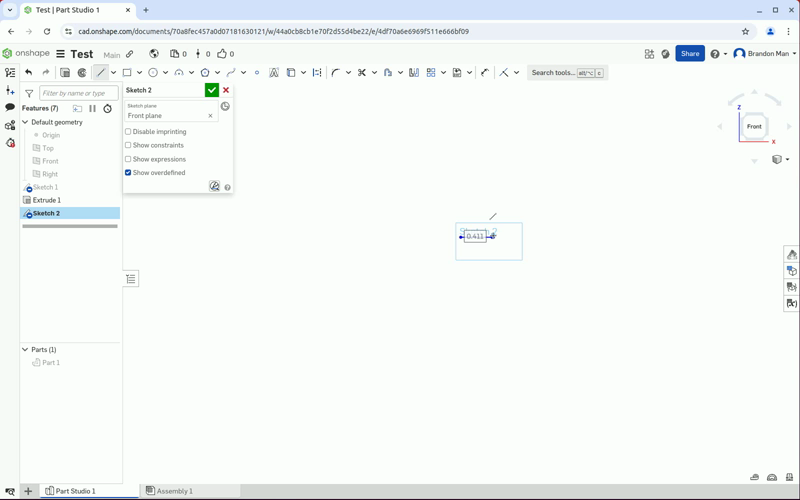
mouse_move(523, 235)
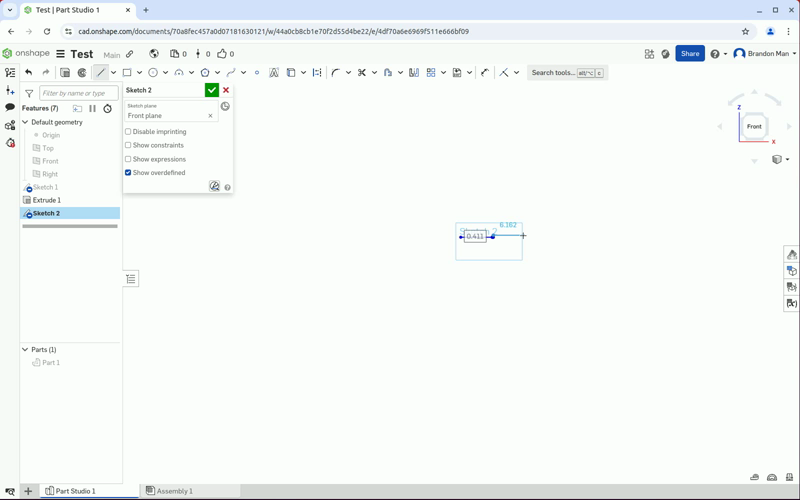
mouse_move(460, 235)
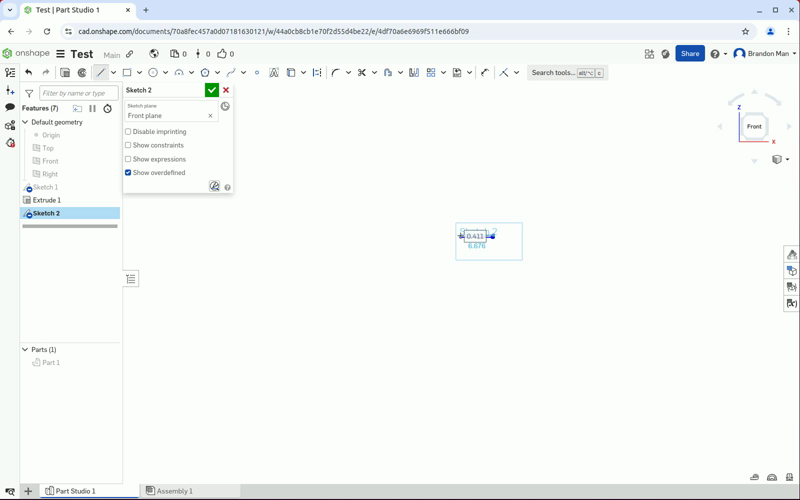
scroll(6)
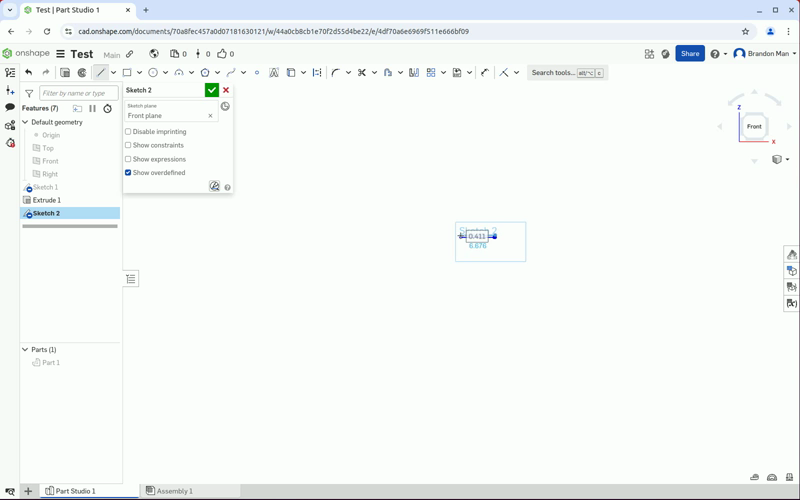
scroll(6)
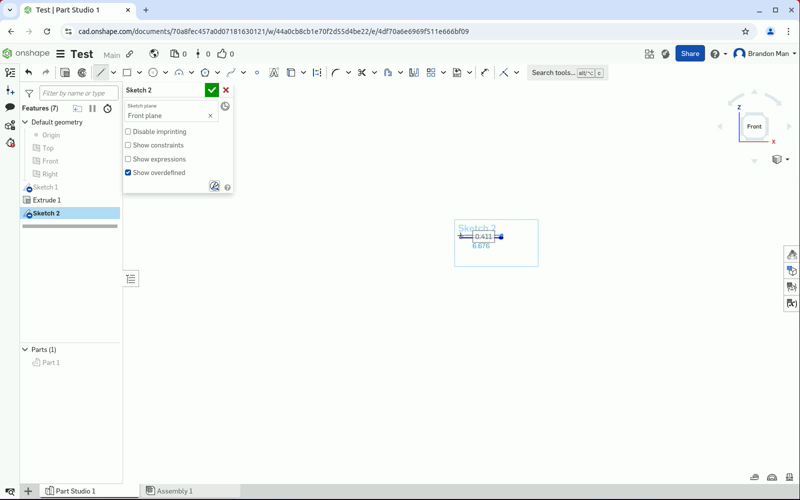
scroll(6)
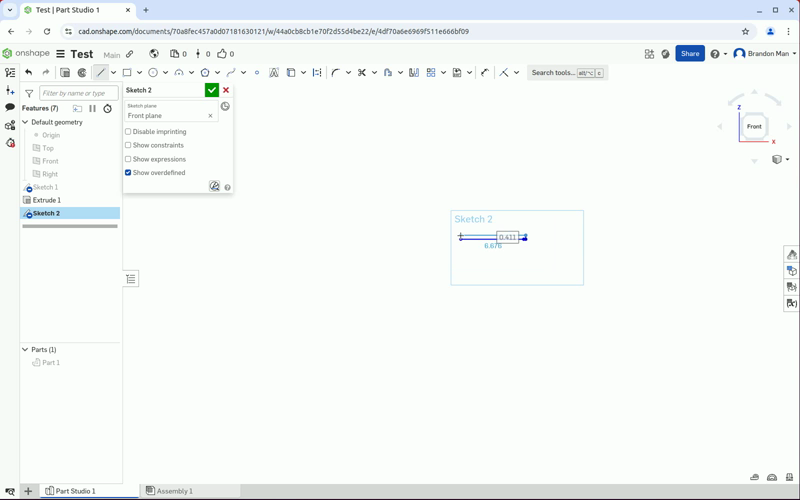
scroll(6)
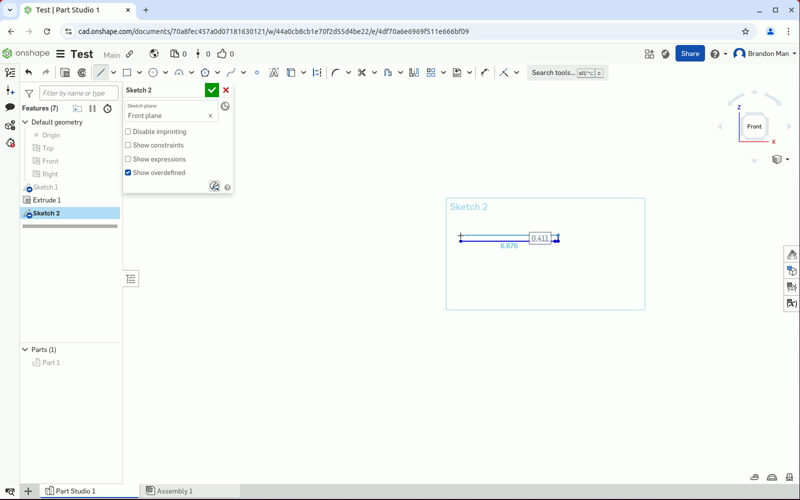
scroll(6)
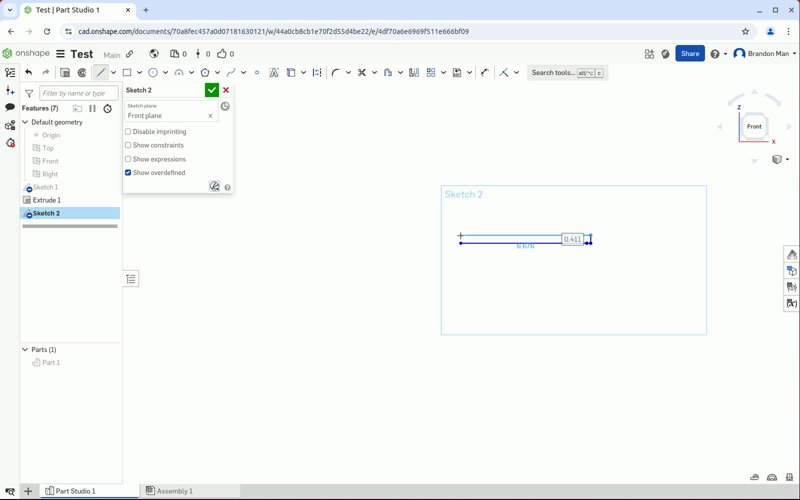
scroll(6)
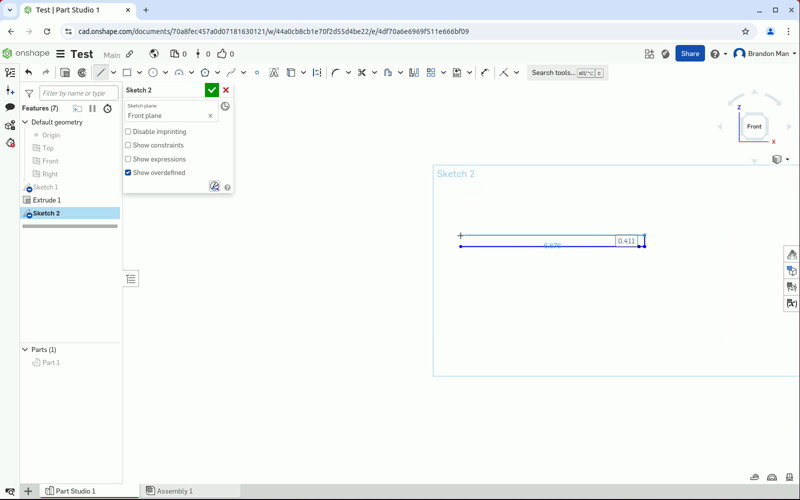
scroll(6)
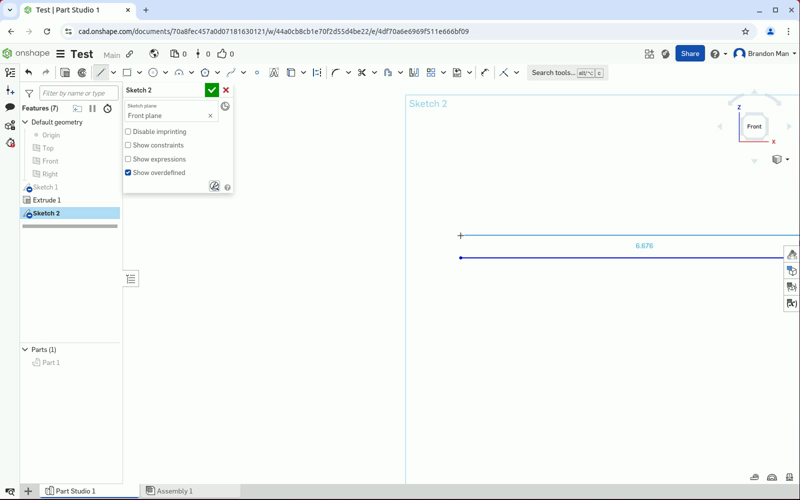
click(460, 235)
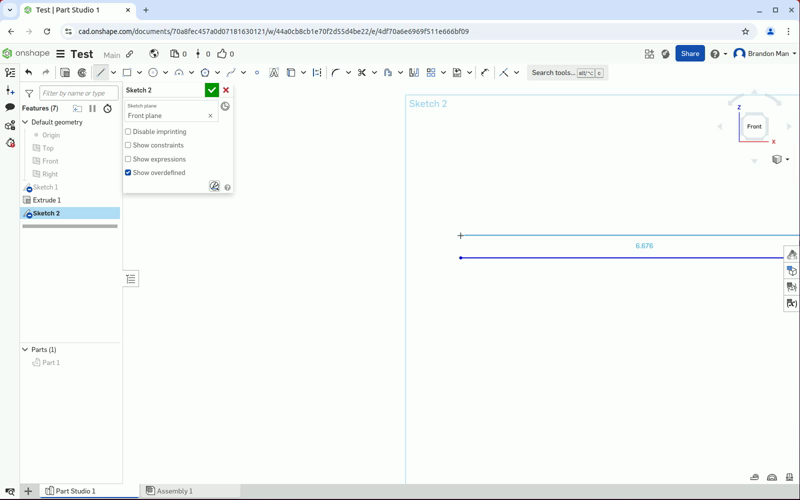
scroll(-6)
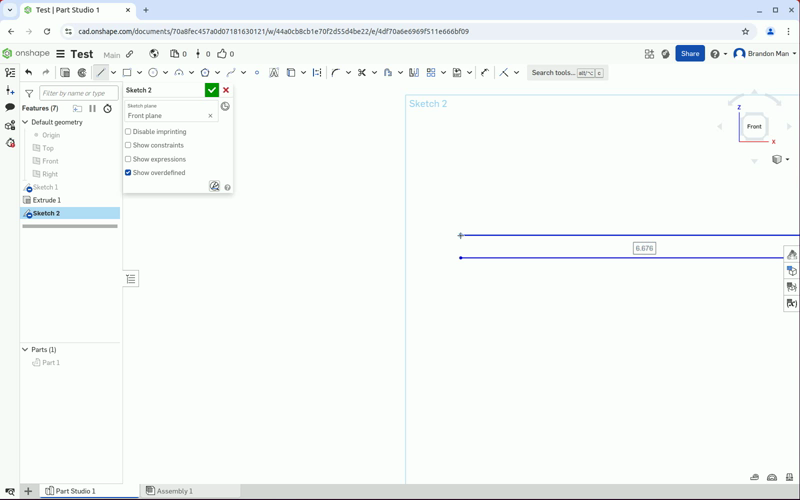
scroll(-6)
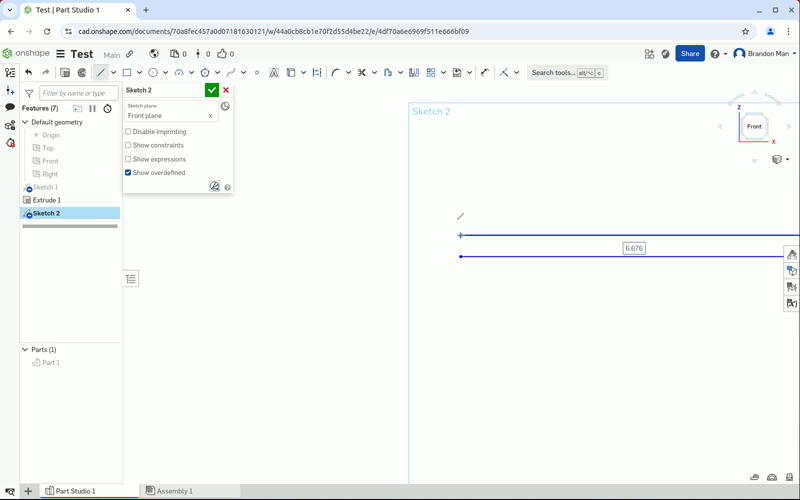
scroll(-6)
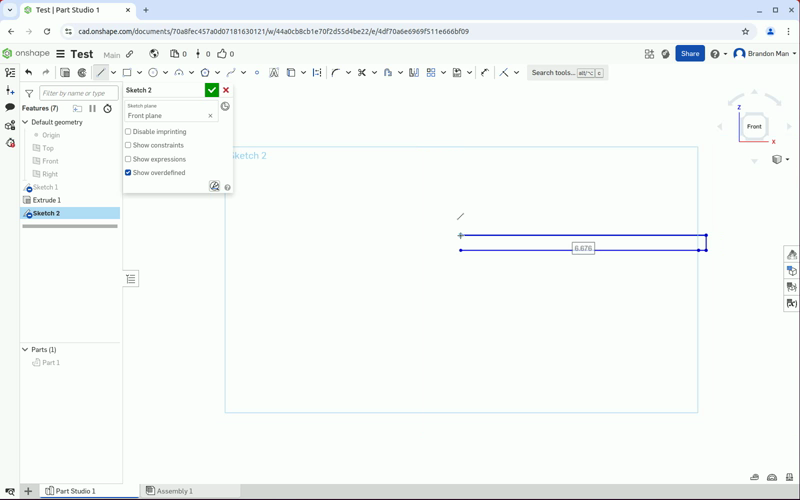
scroll(-6)
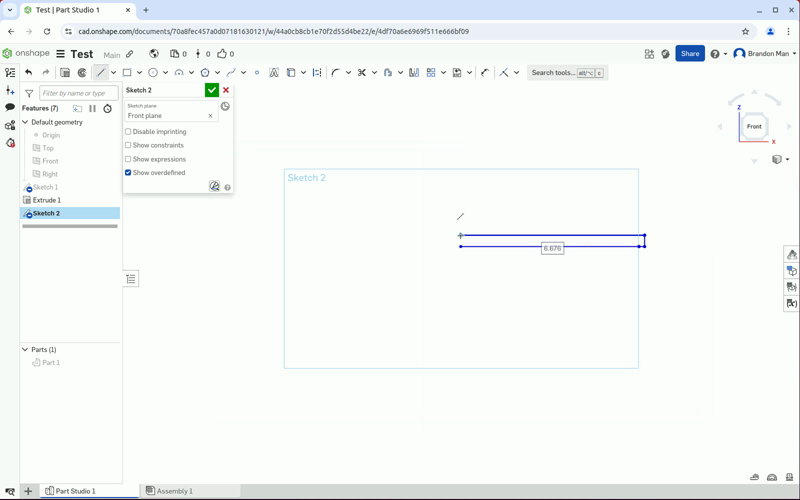
scroll(-6)
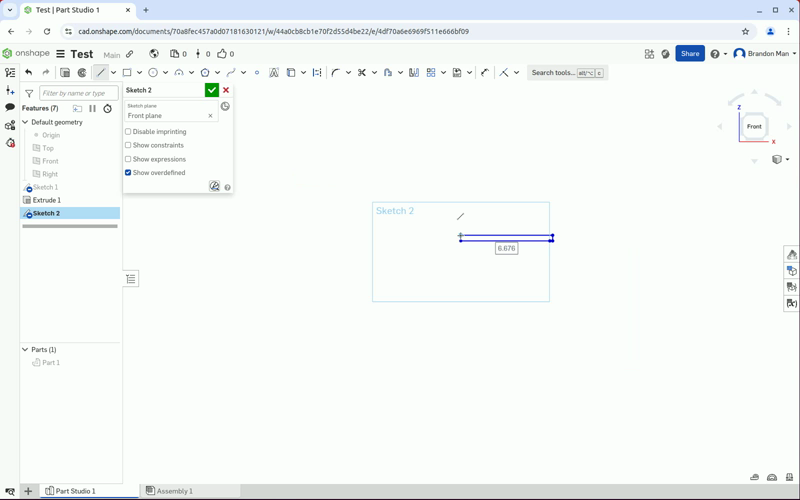
scroll(-6)
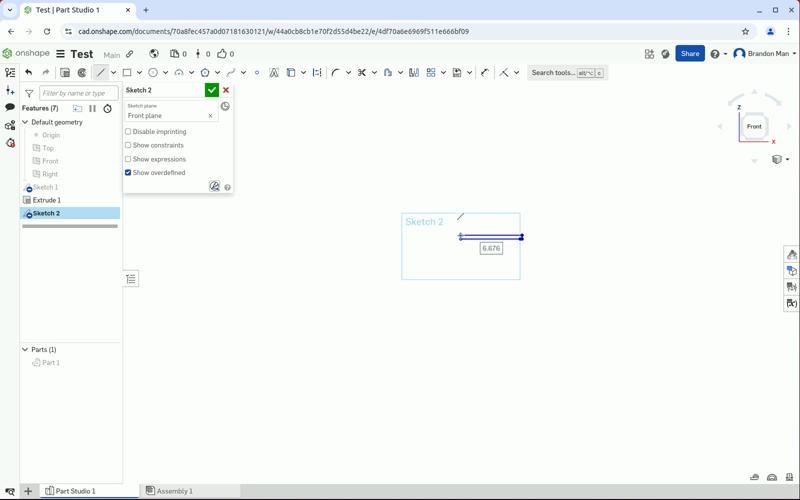
scroll(-6)
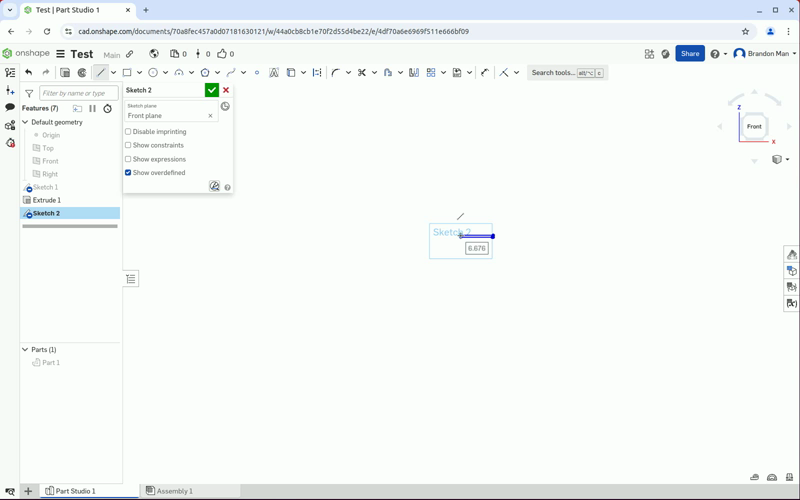
key_up(shift)
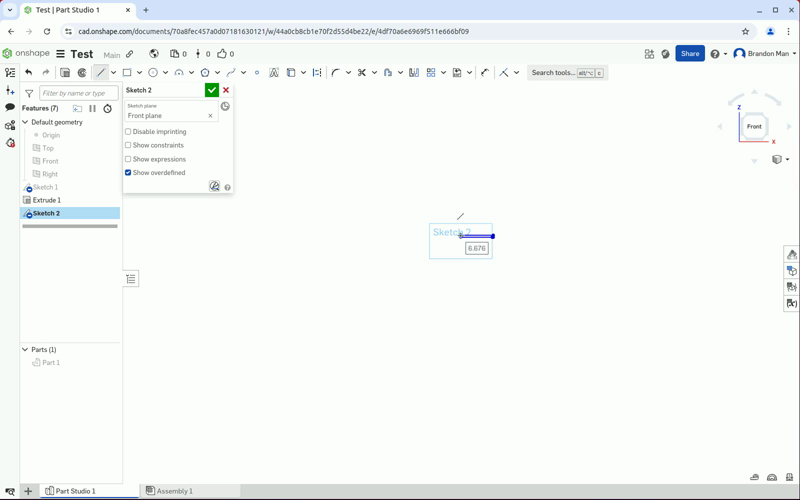
mouse_move(490, 235)
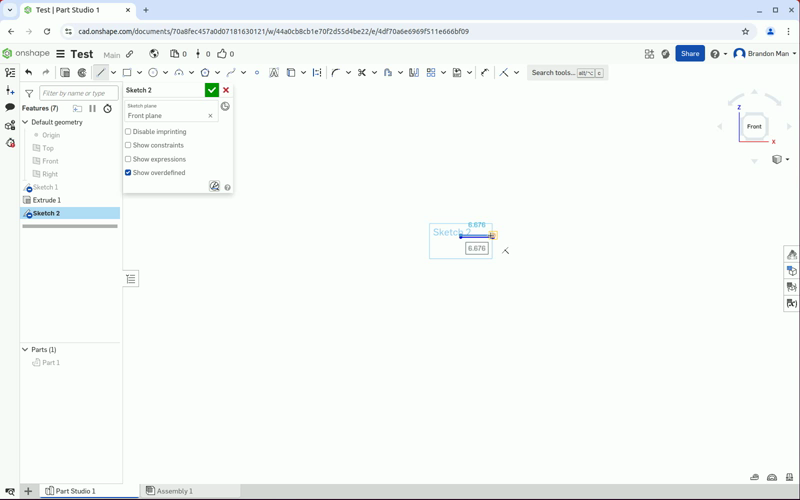
key_down(shift)
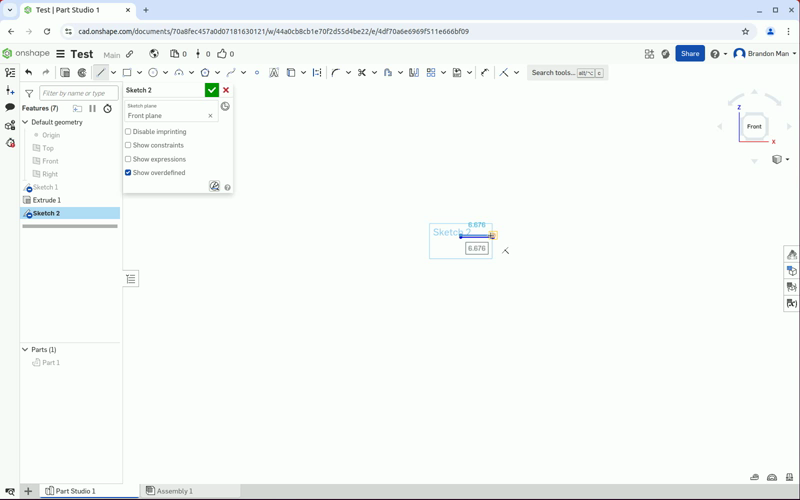
mouse_move(460, 237)
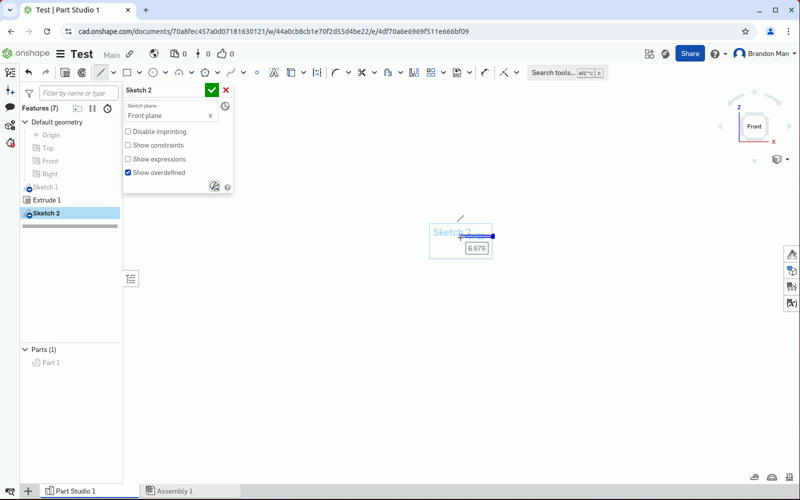
scroll(6)
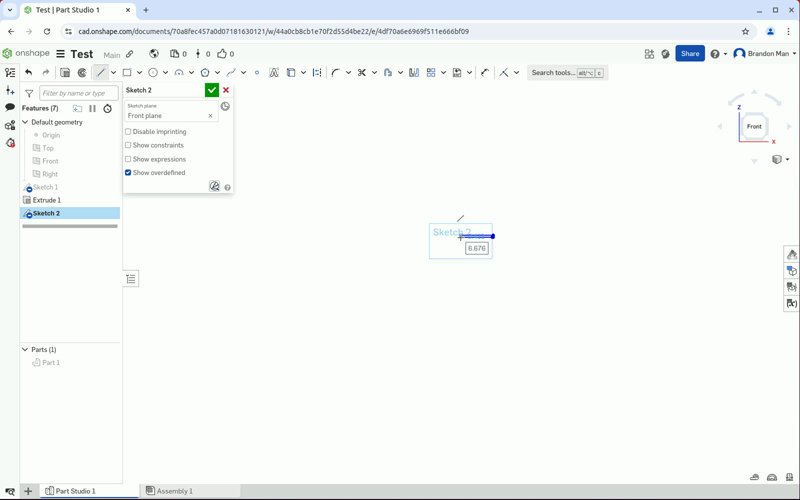
scroll(6)
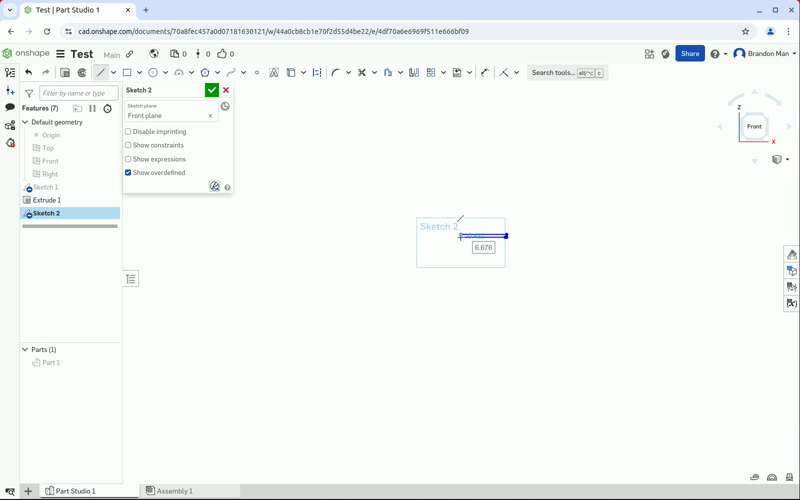
scroll(6)
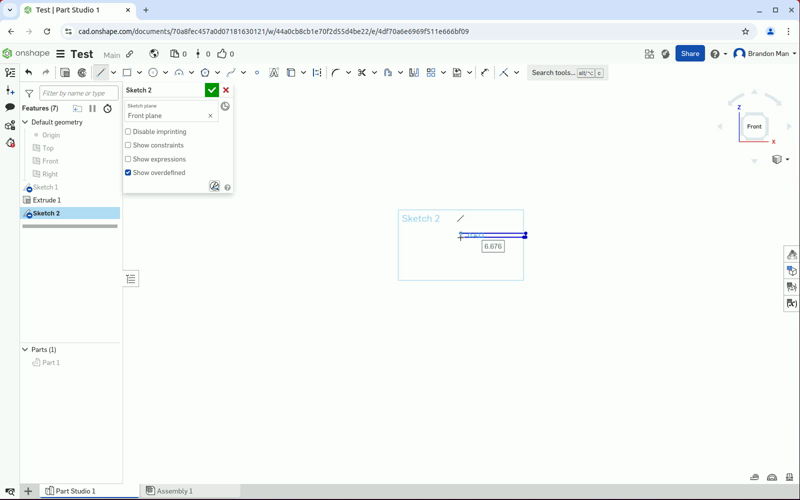
scroll(6)
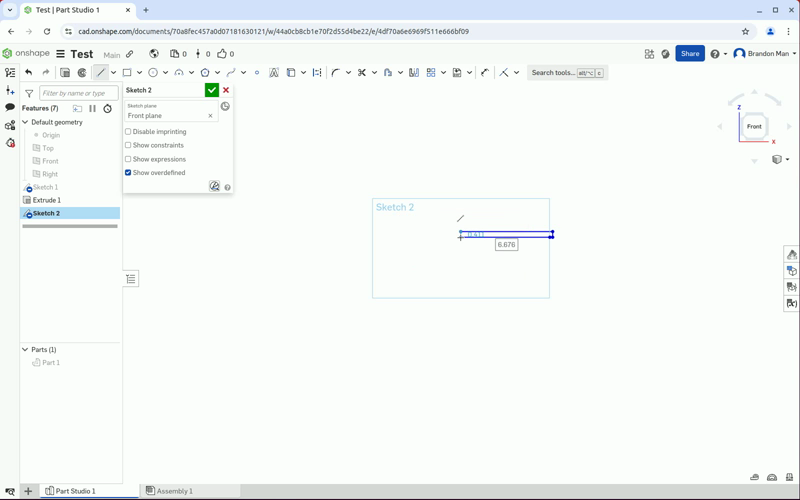
scroll(6)
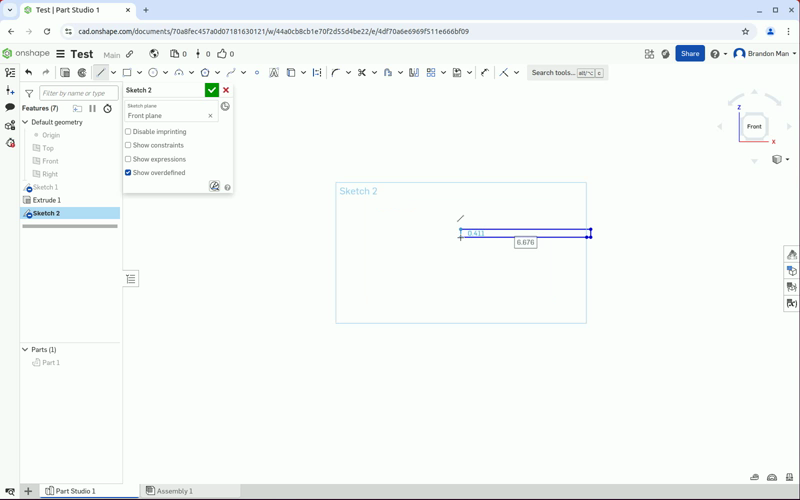
scroll(6)
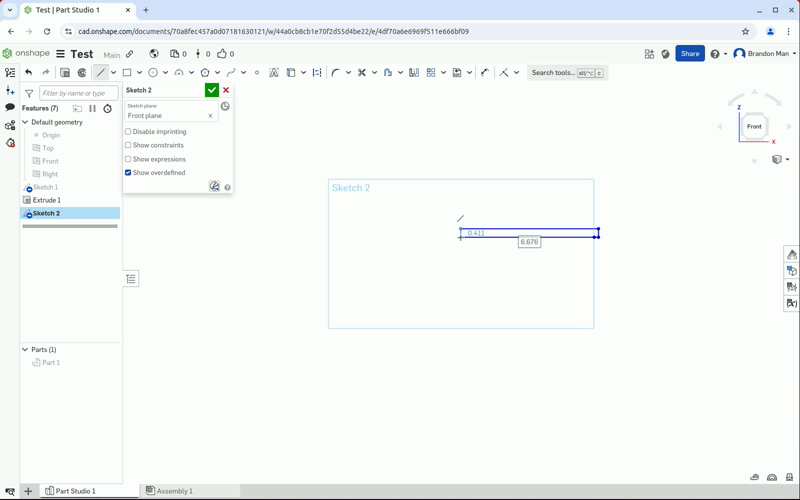
scroll(6)
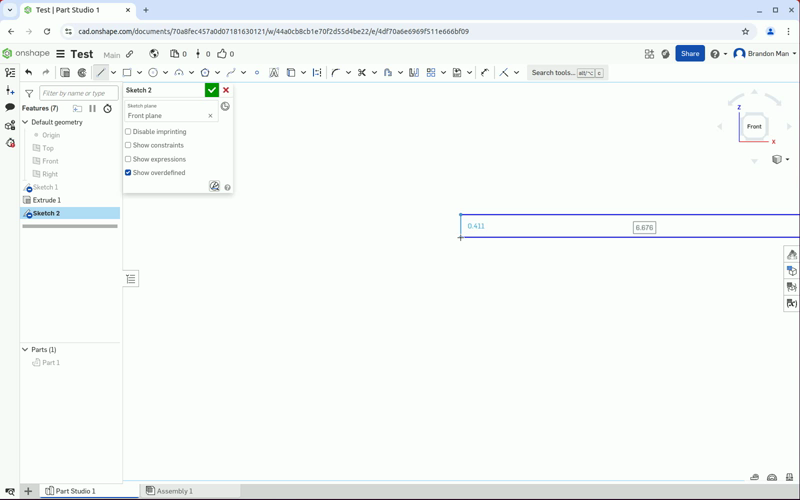
key_up(shift)
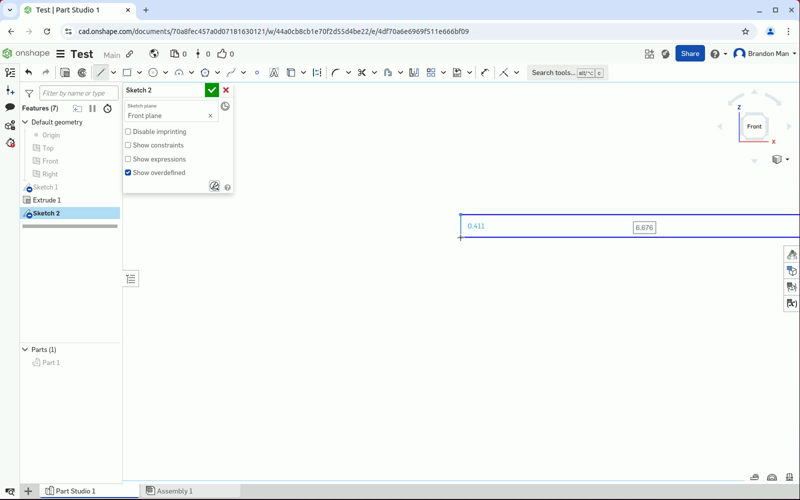
click(460, 237)
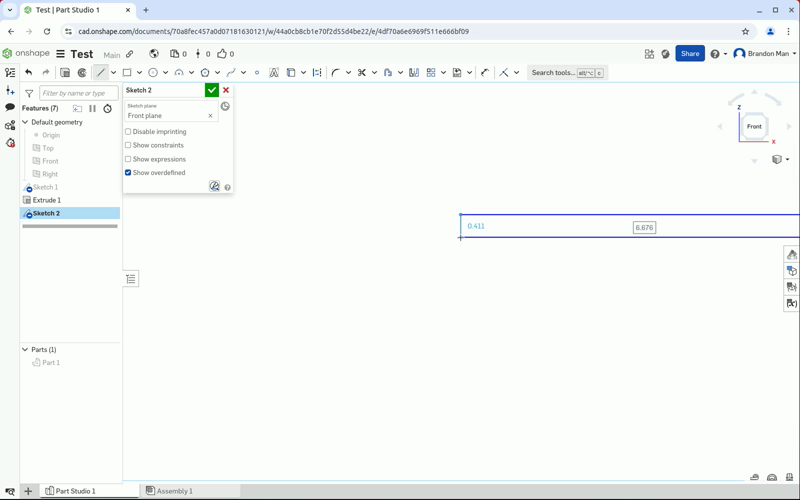
scroll(-6)
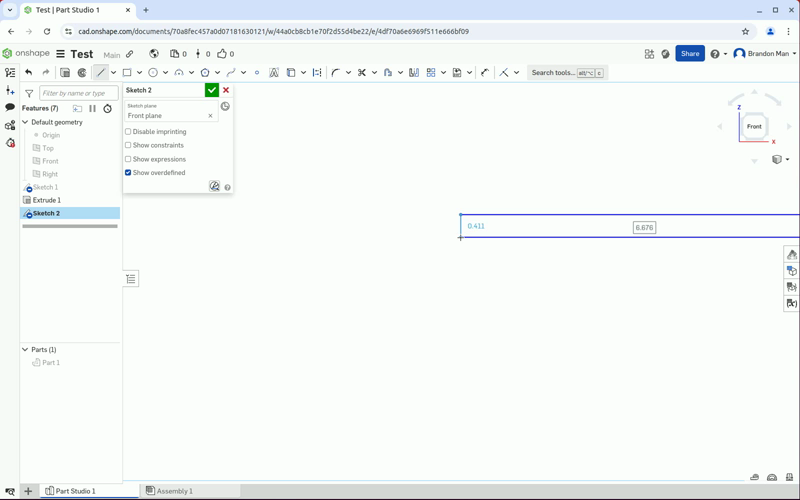
scroll(-6)
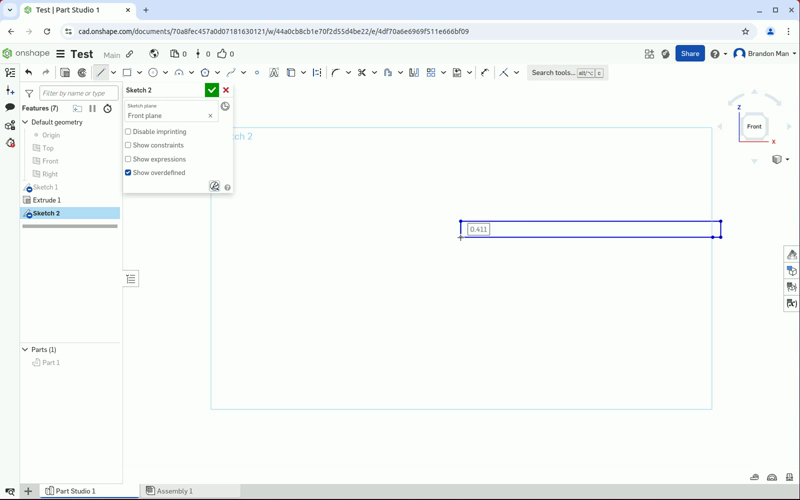
scroll(-6)
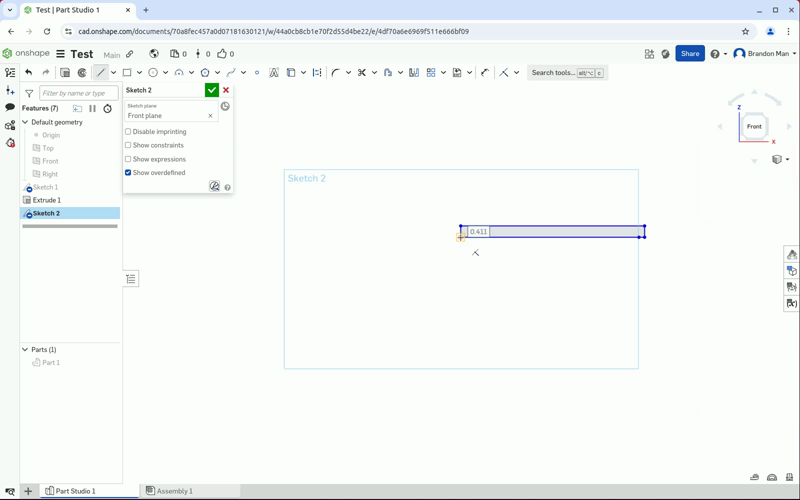
scroll(-6)
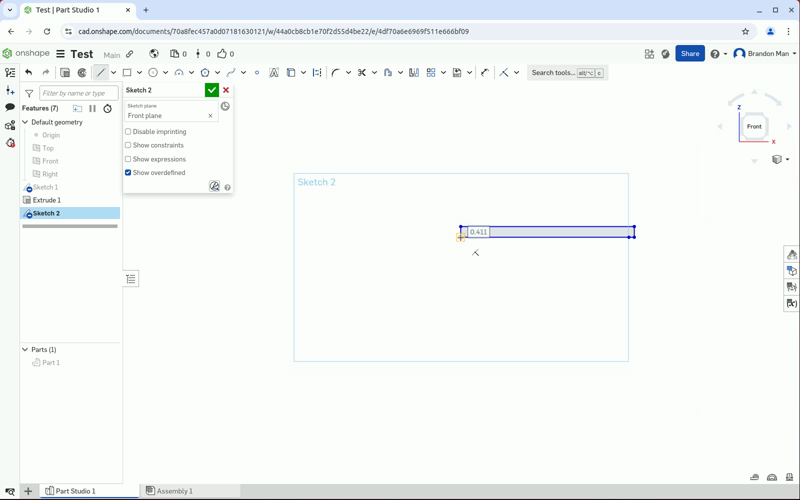
scroll(-6)
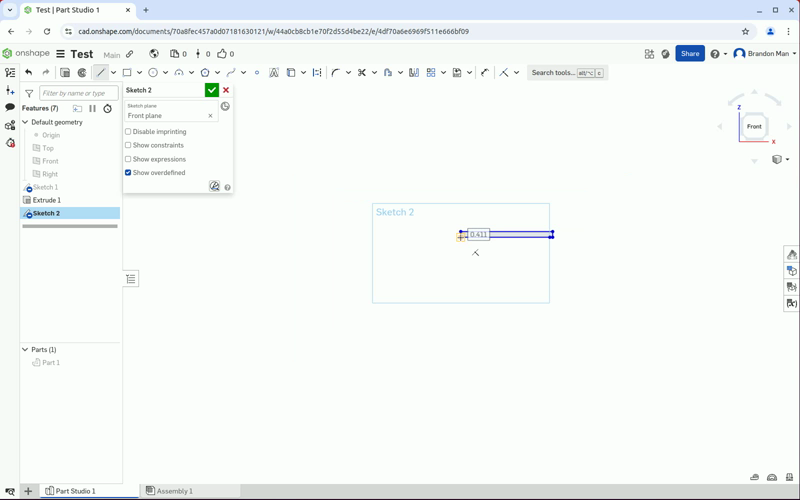
scroll(-6)
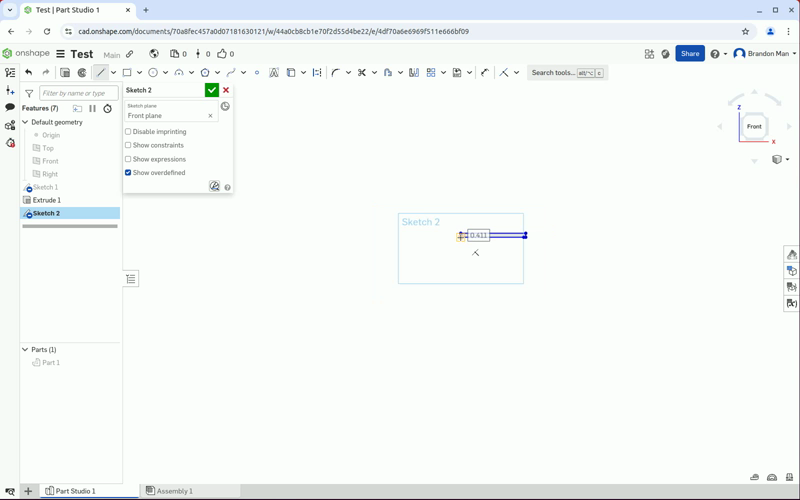
scroll(-6)
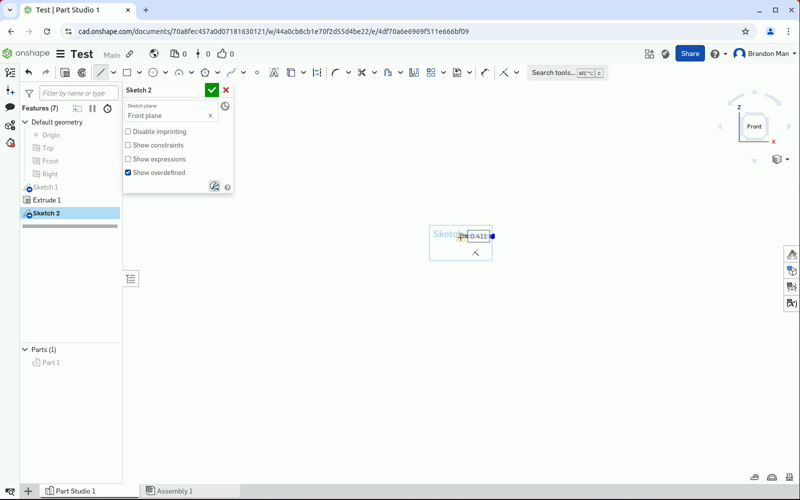
key(esc)
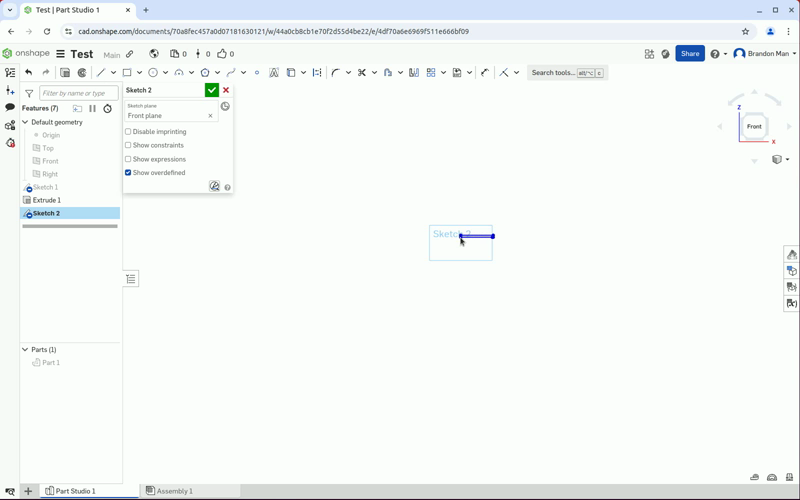
mouse_move(484, 235)
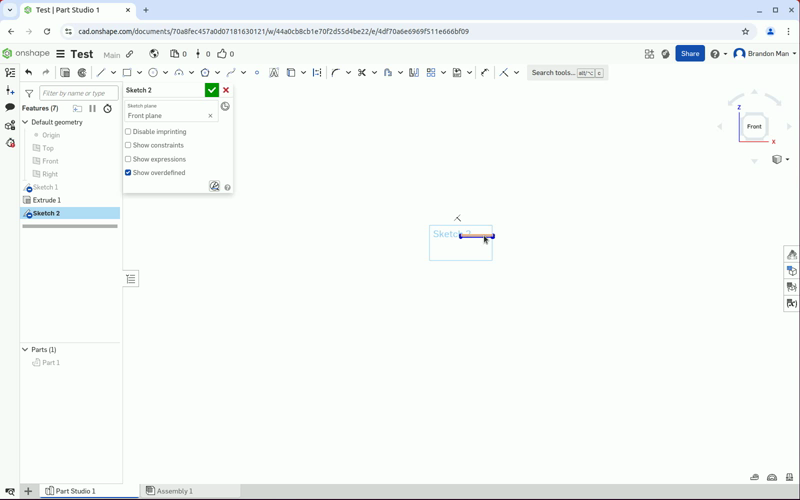
scroll(6)
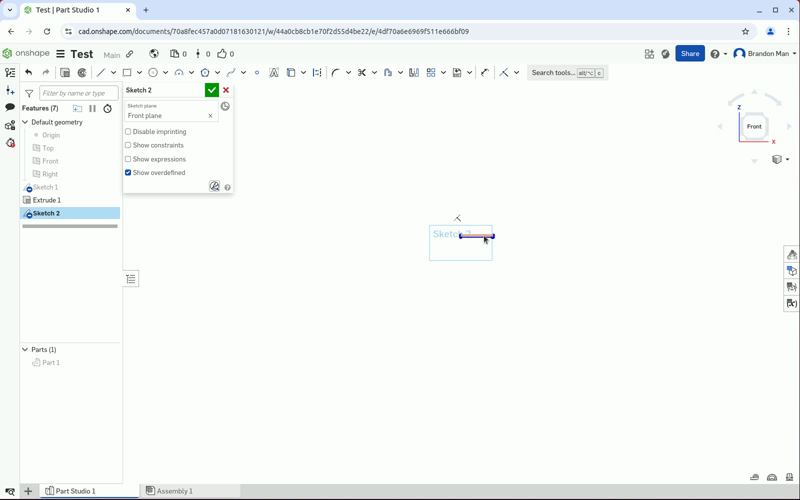
scroll(6)
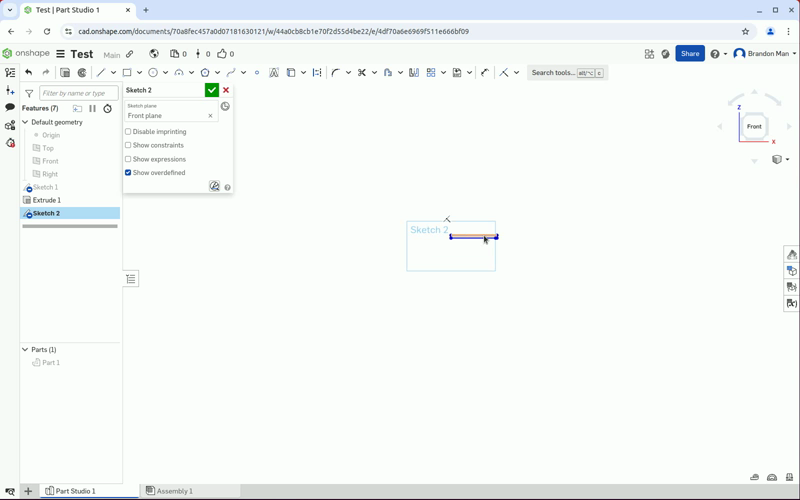
scroll(6)
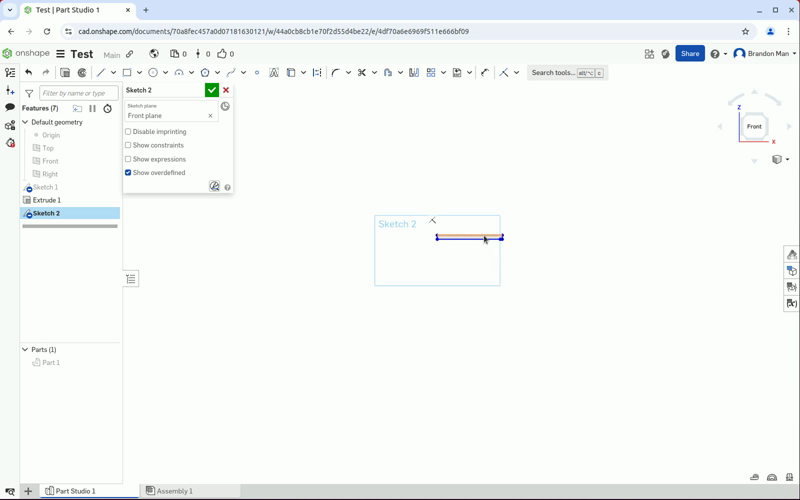
scroll(6)
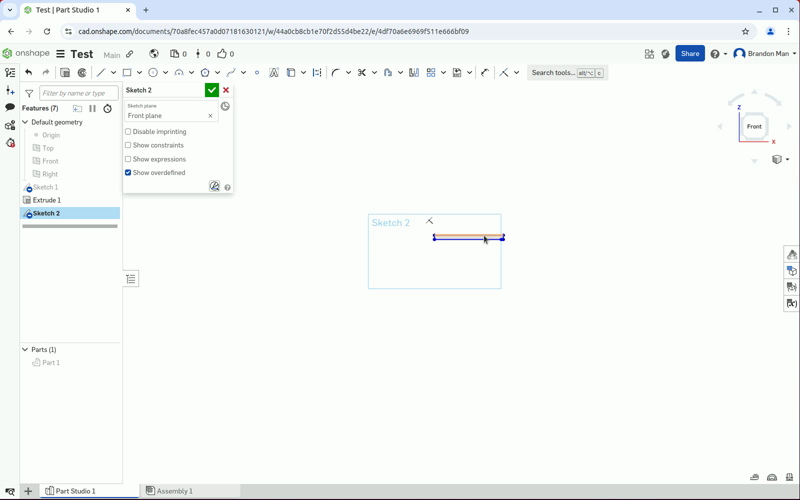
scroll(6)
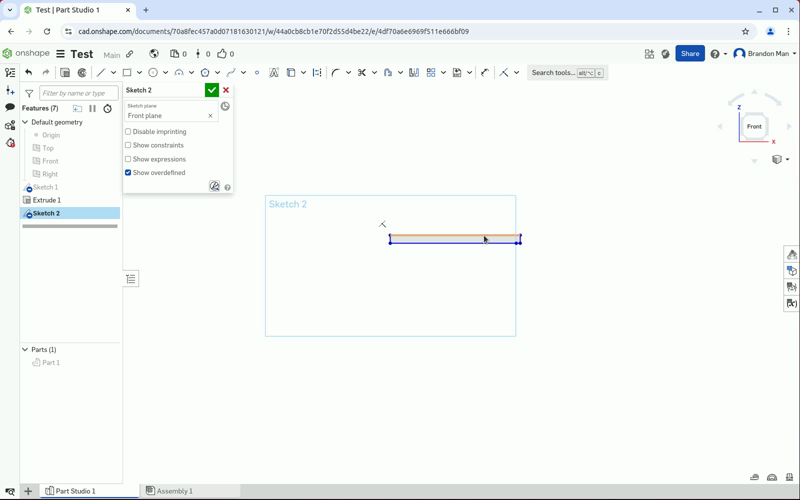
scroll(6)
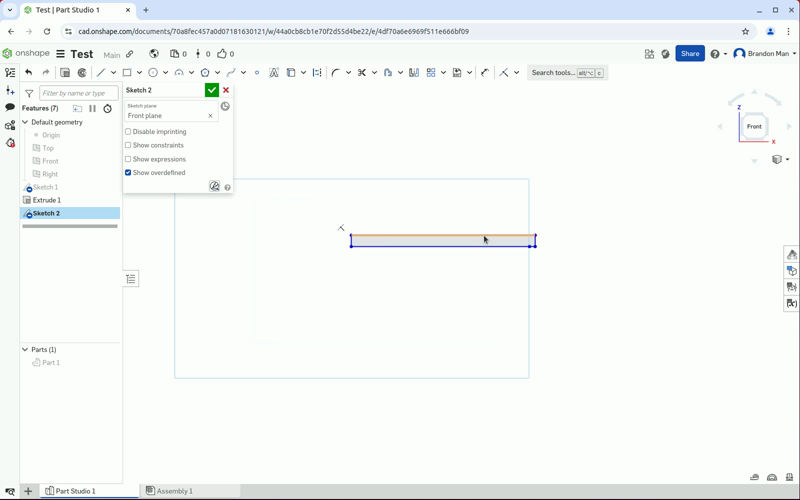
scroll(6)
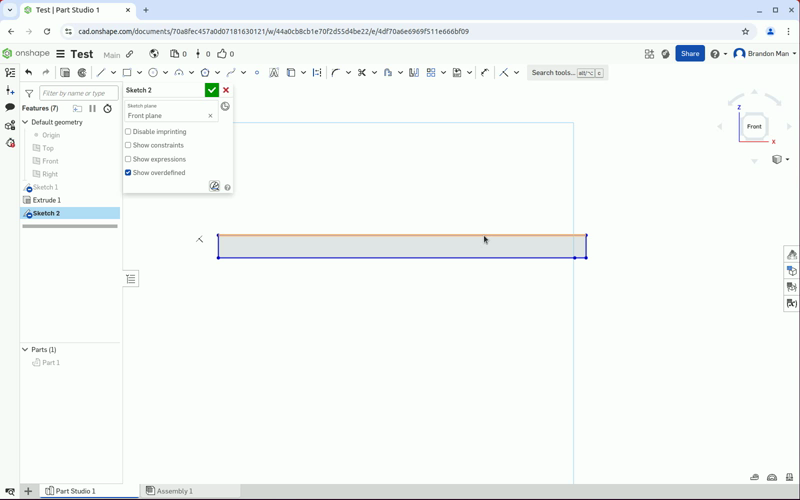
click(484, 235)
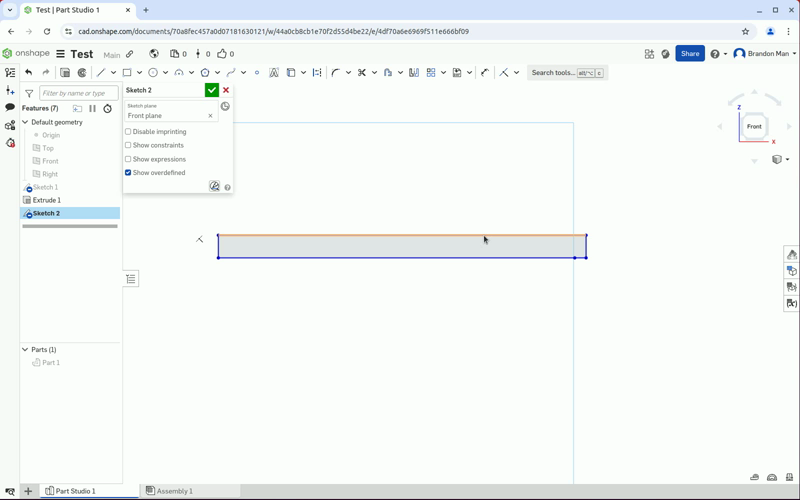
scroll(-6)
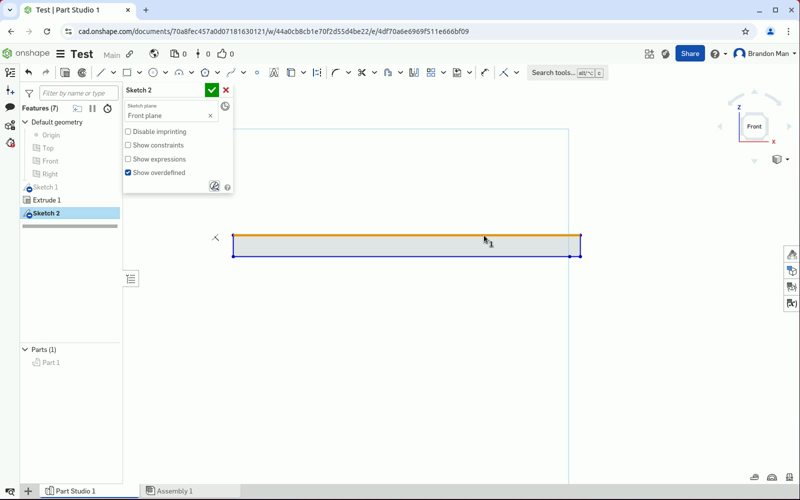
scroll(-6)
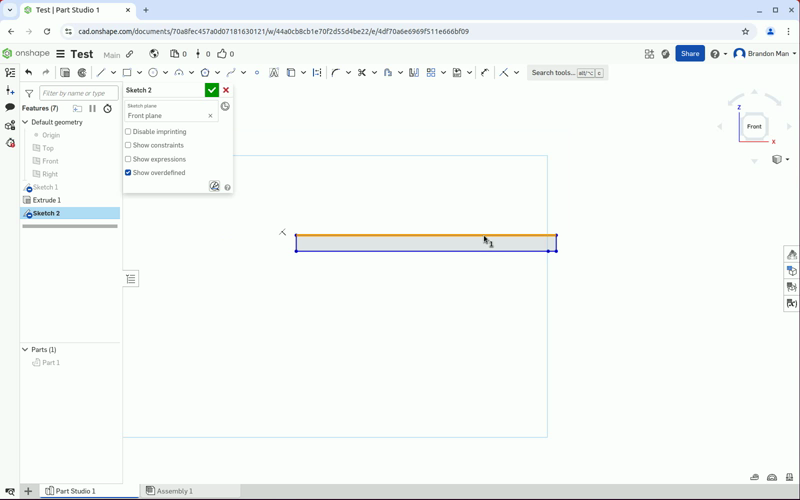
scroll(-6)
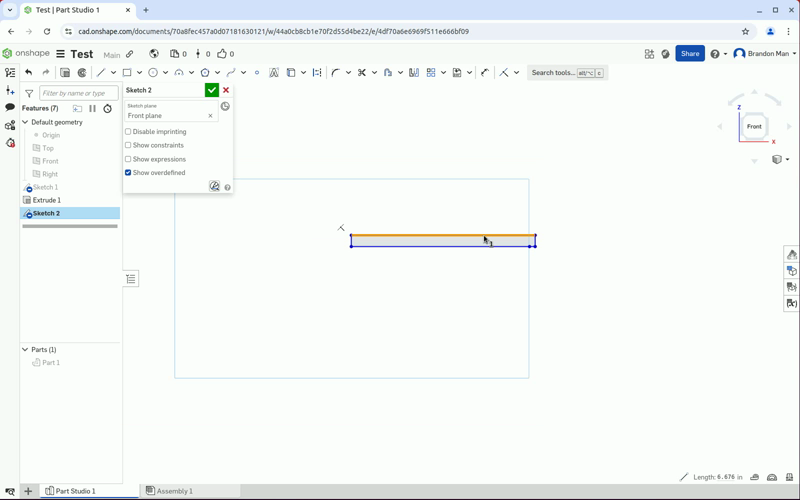
scroll(-6)
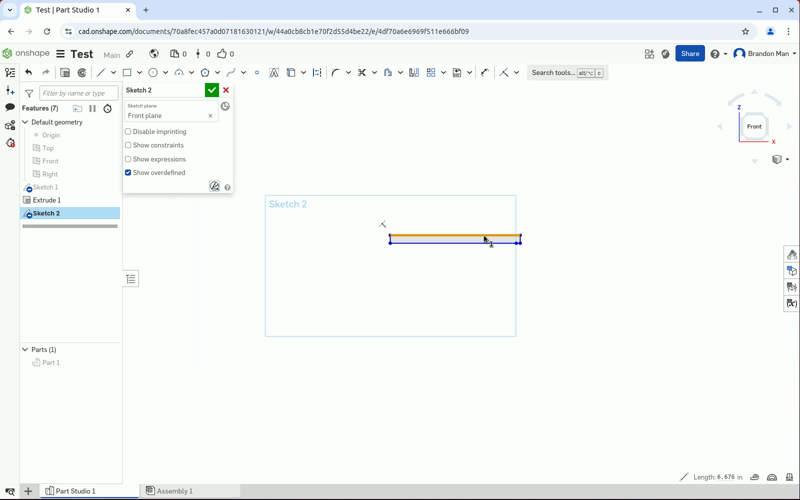
scroll(-6)
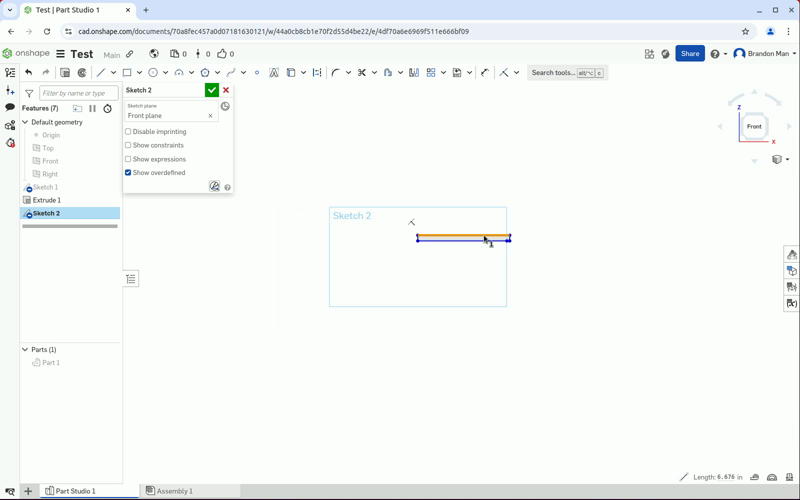
scroll(-6)
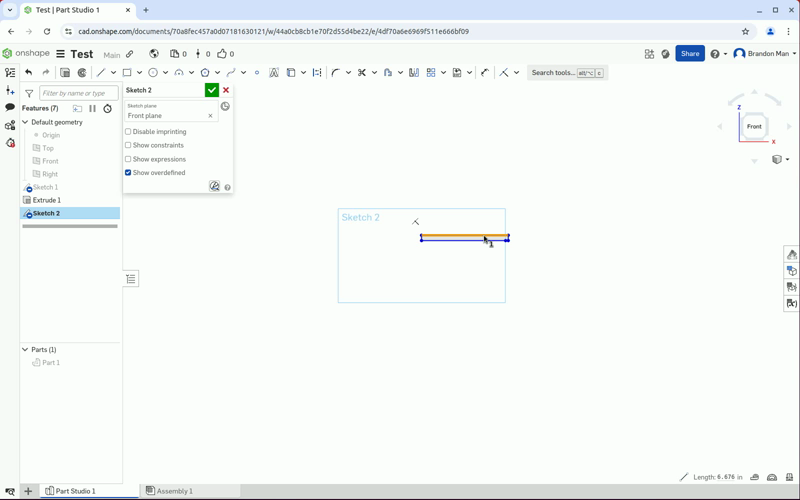
scroll(-6)
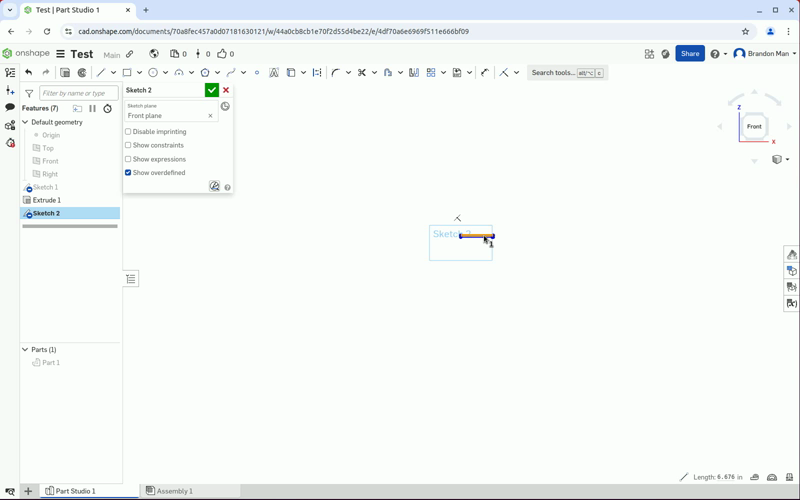
mouse_move(73, 352)
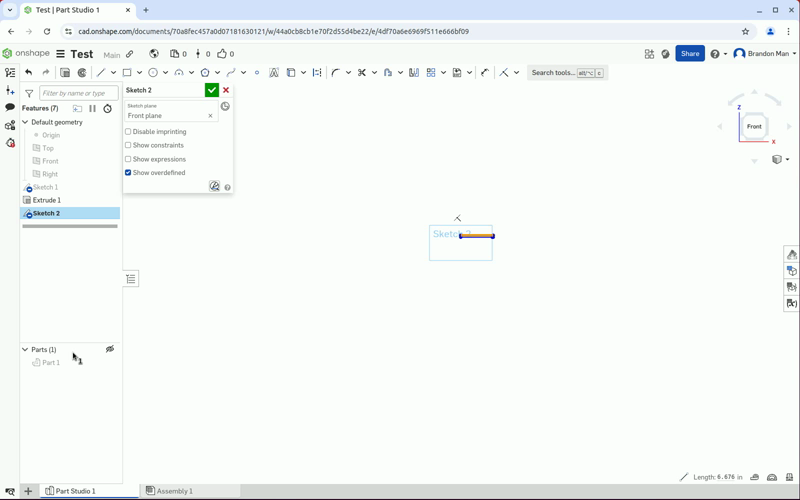
key(shift+y)
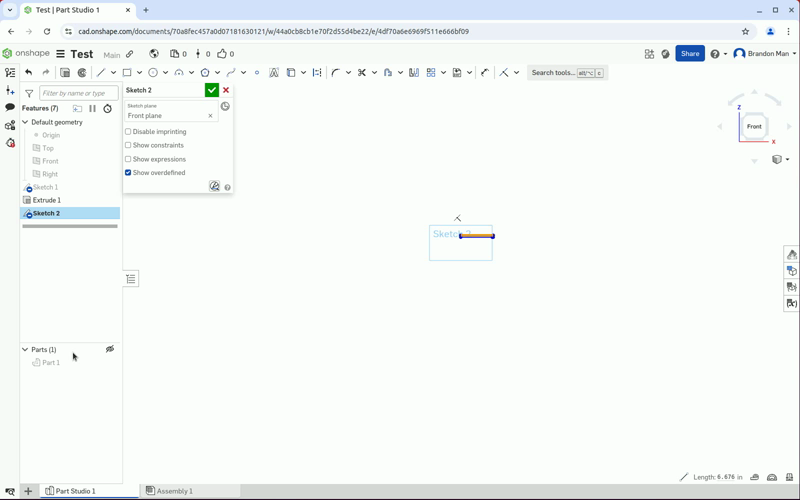
key(shift+e)
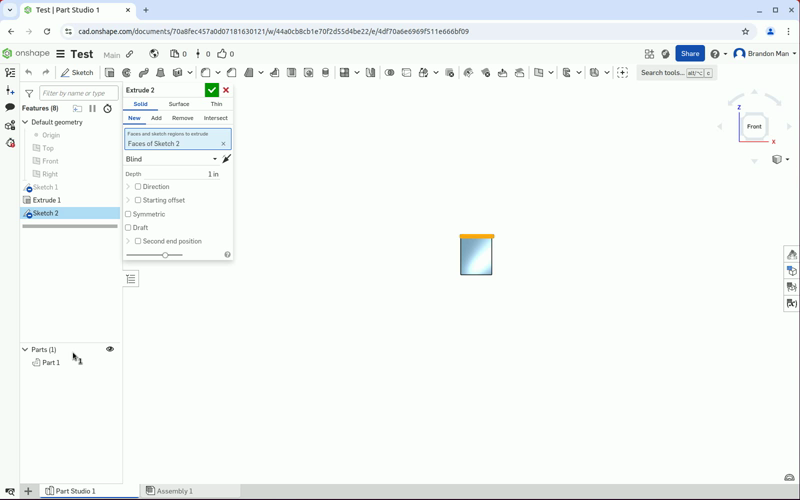
mouse_move(143, 106)
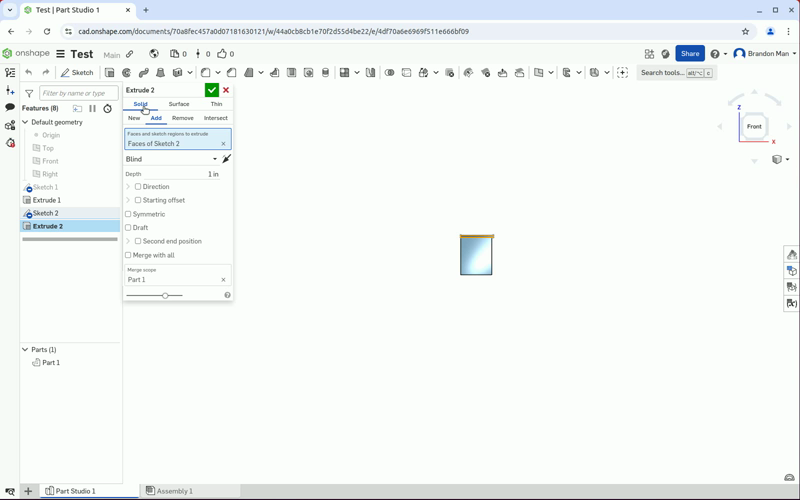
click(143, 106)
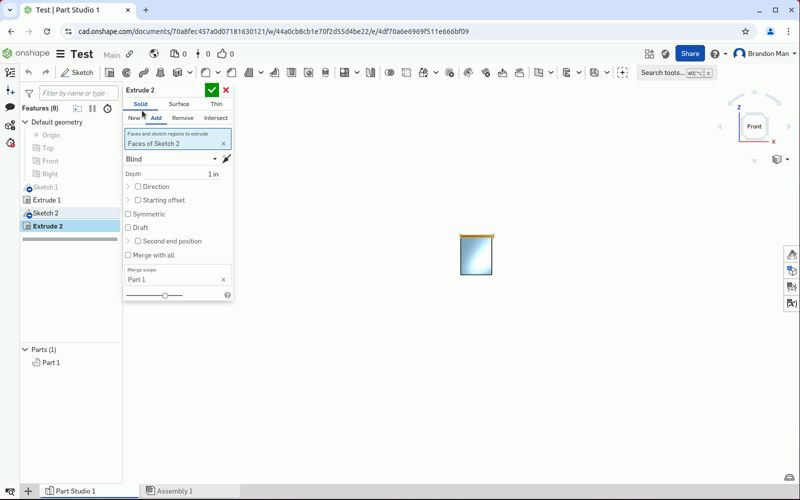
mouse_move(137, 120)
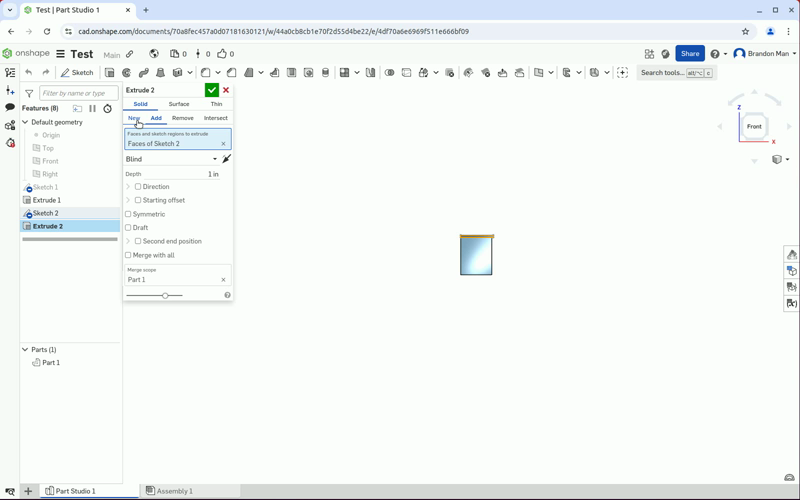
click(137, 120)
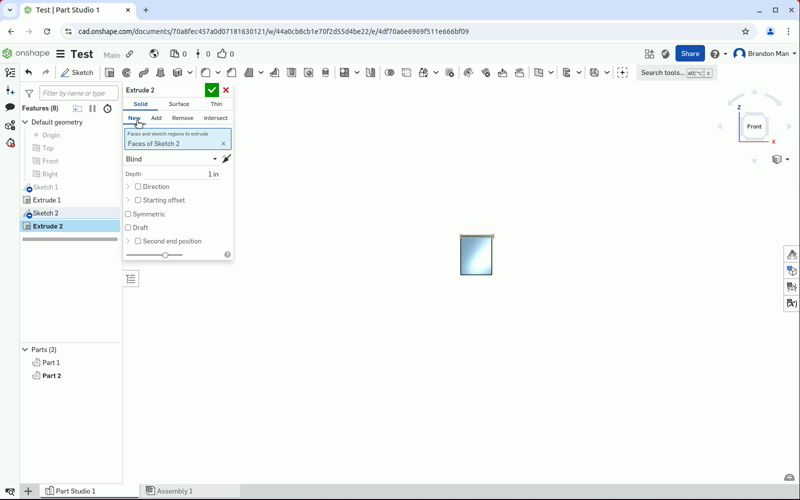
key(tab, 4)
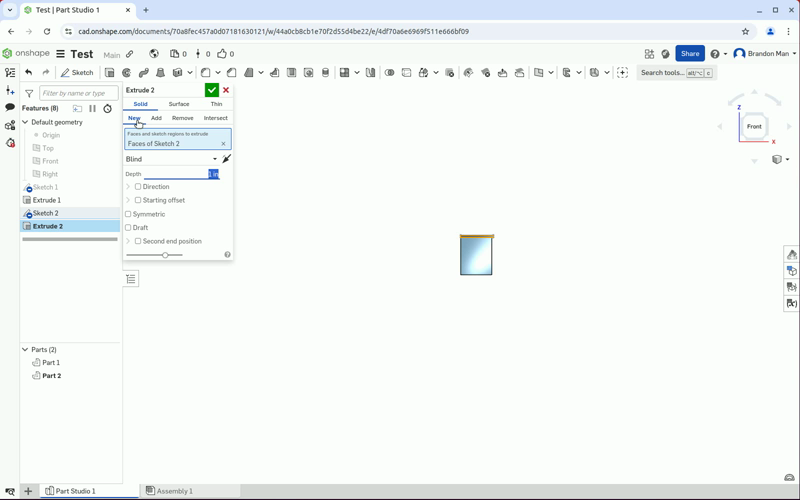
text(-6.499)
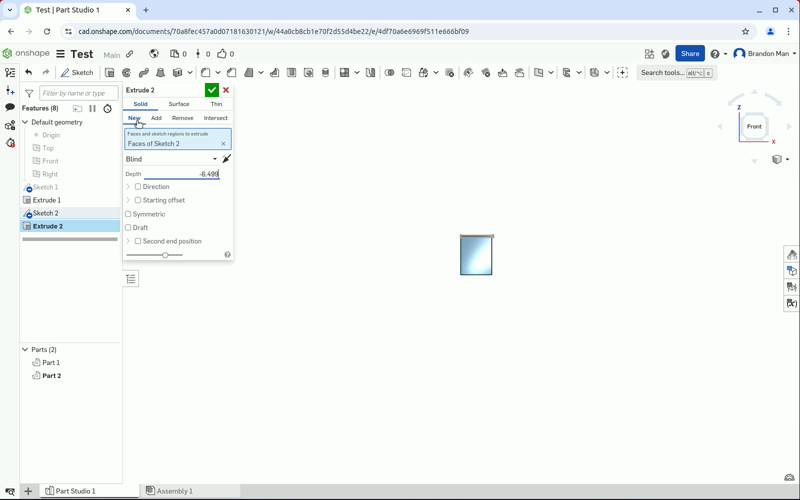
key(enter)
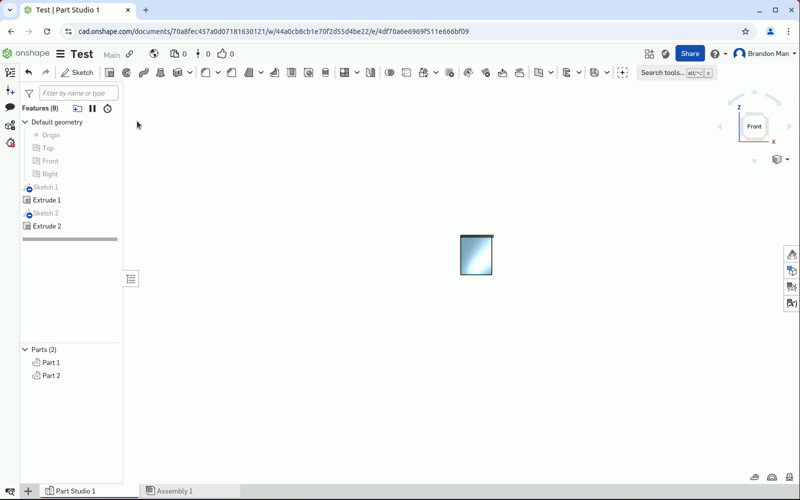
key(shift+h)
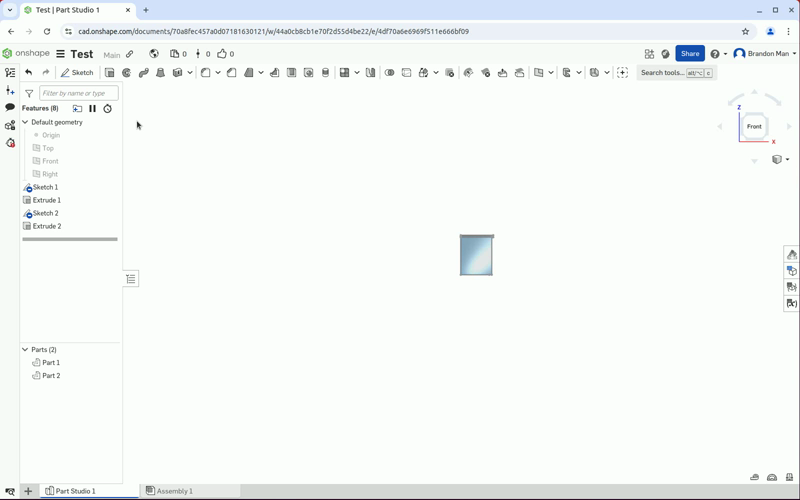
key(shift+h)
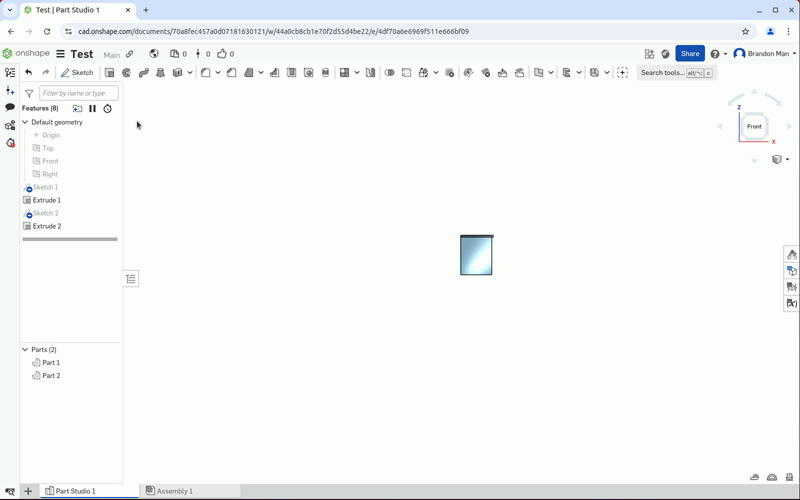
mouse_move(73, 189)
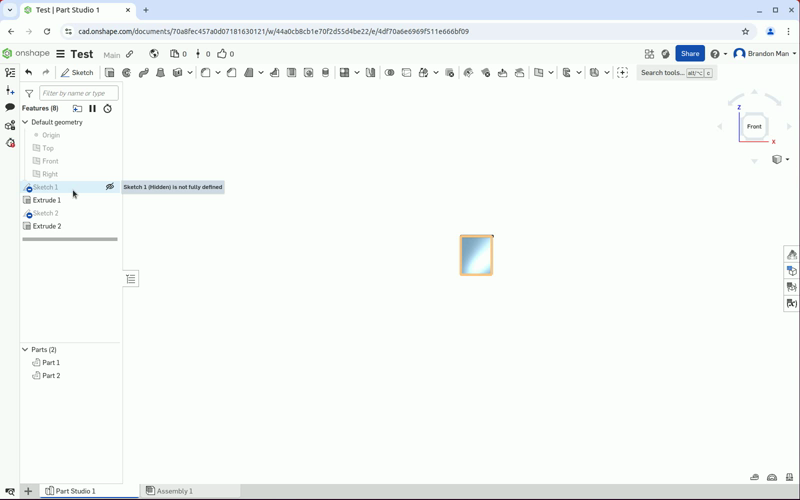
click(73, 189)
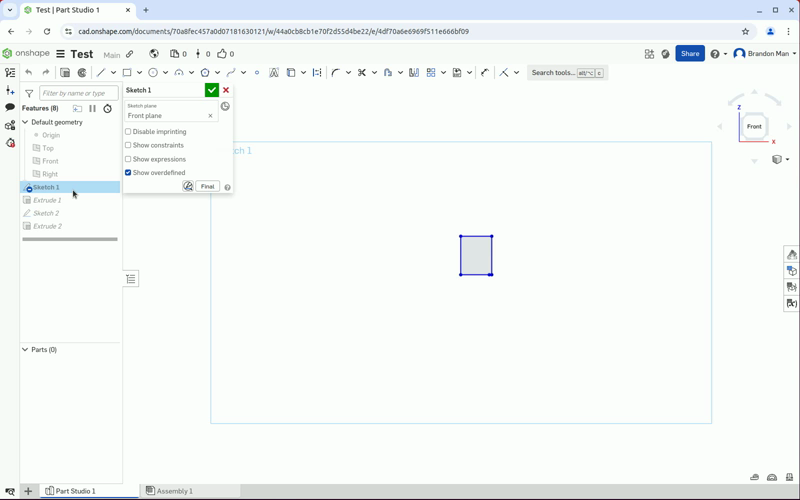
mouse_move(229, 92)
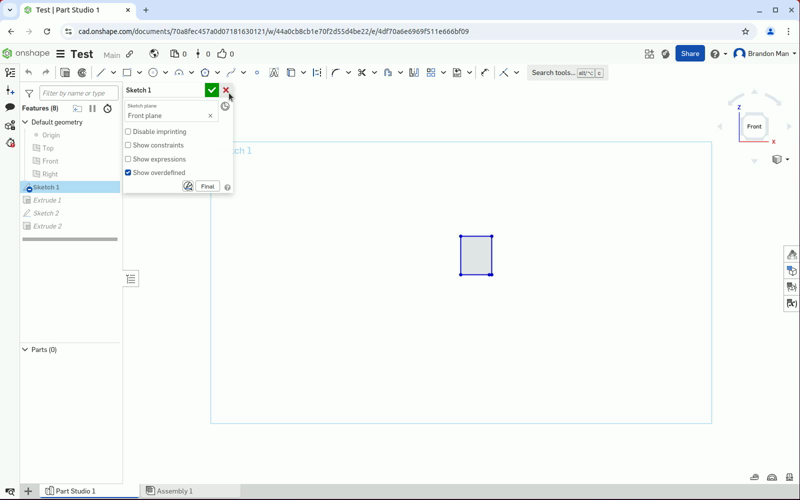
click(229, 92)
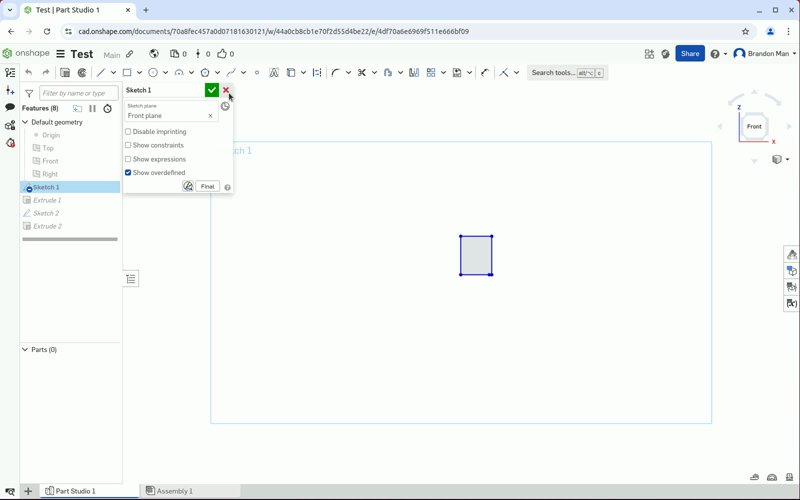
key(shift+s)
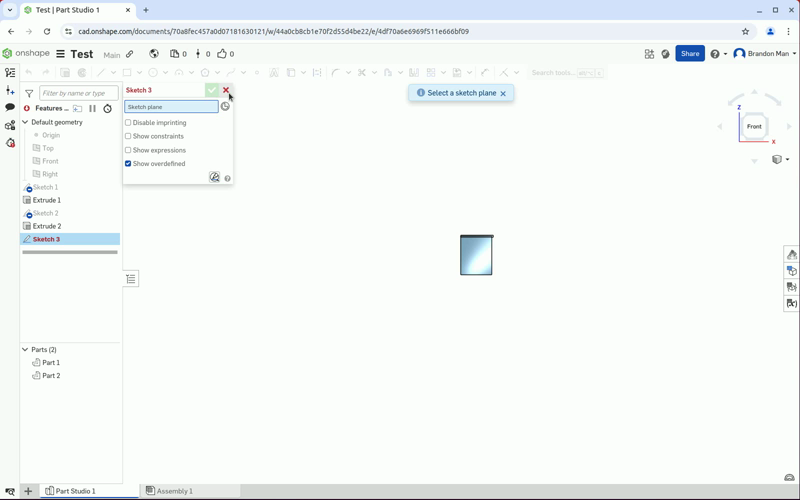
mouse_move(73, 163)
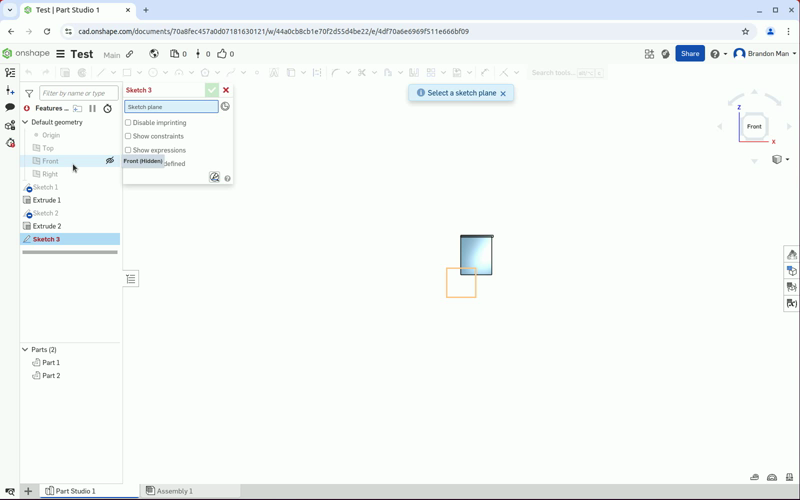
click(73, 163)
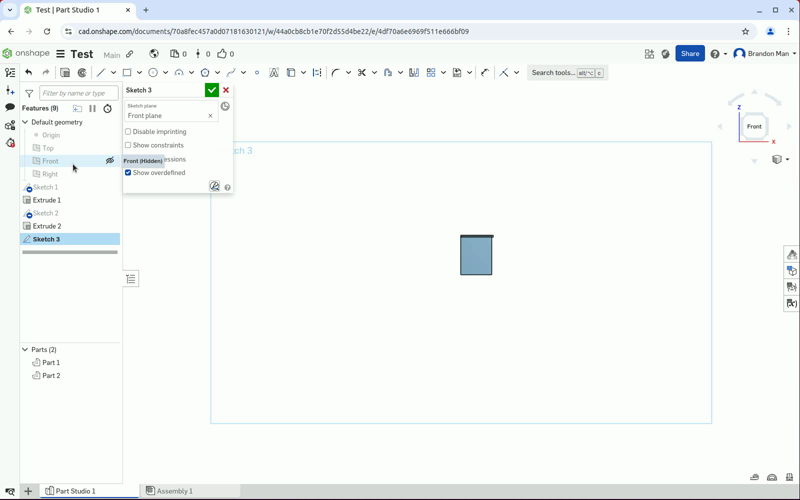
mouse_move(73, 352)
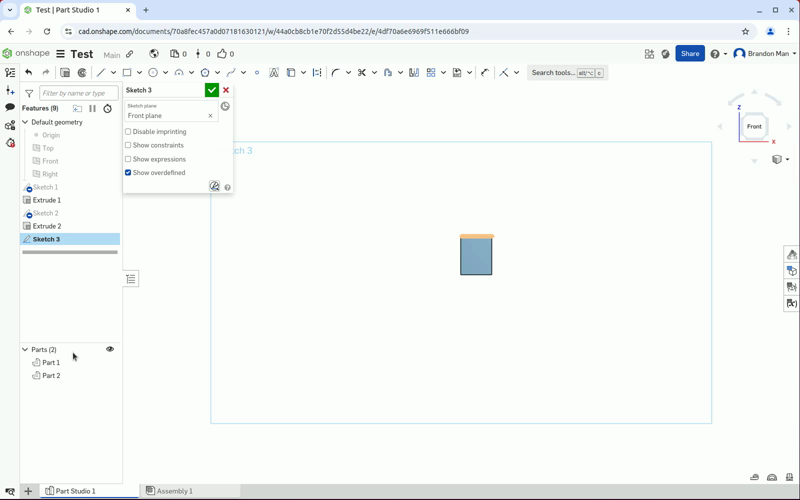
key(y)
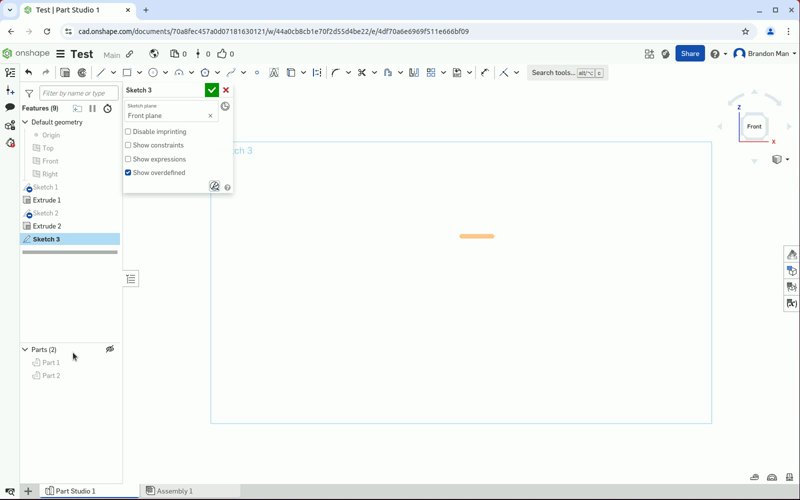
key(l)
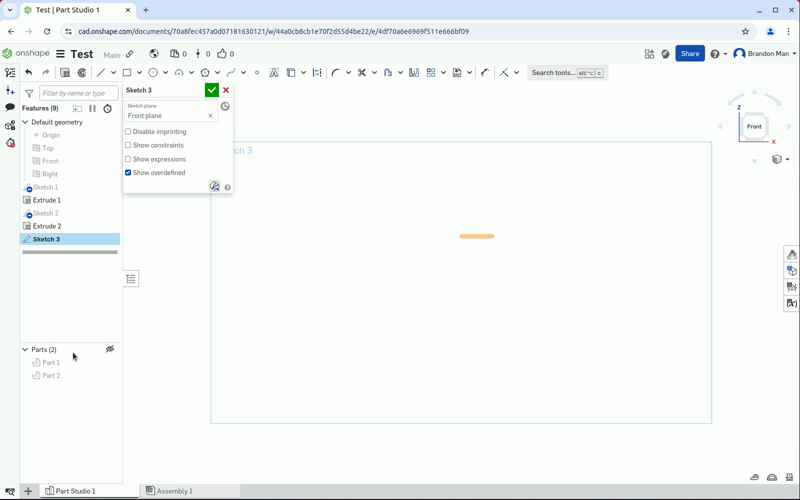
key_down(shift)
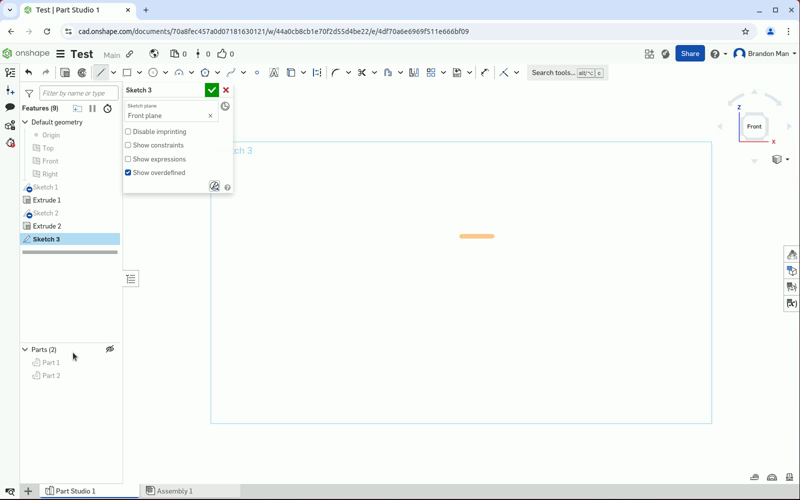
mouse_move(460, 282)
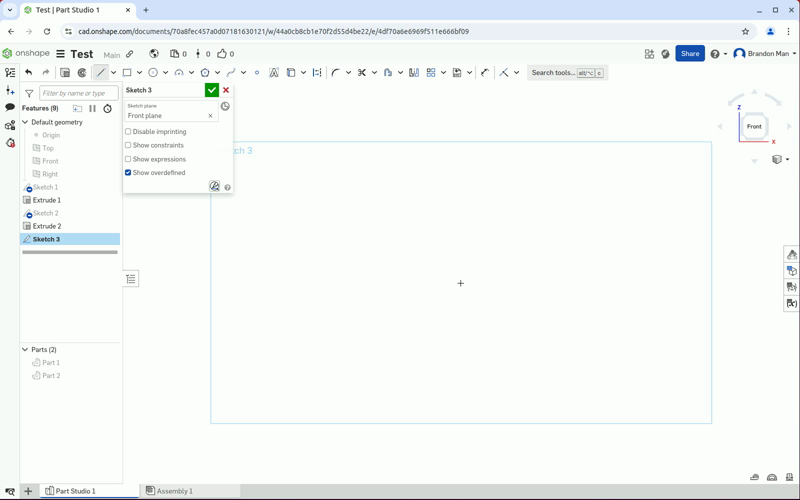
click(460, 282)
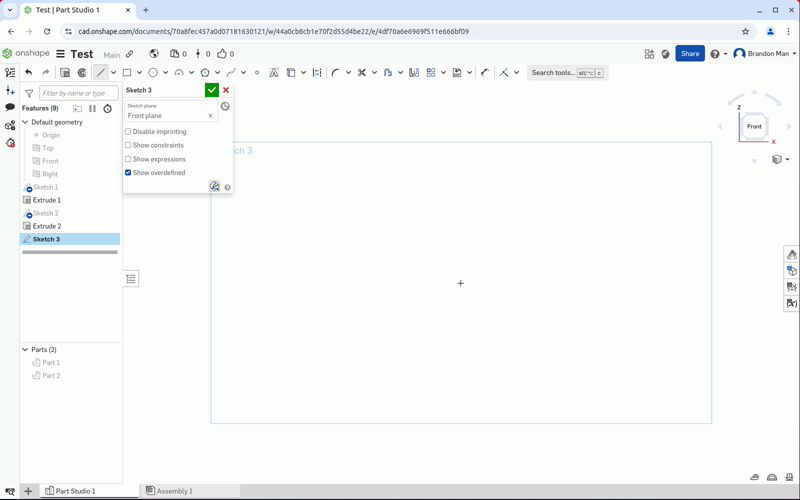
key_up(shift)
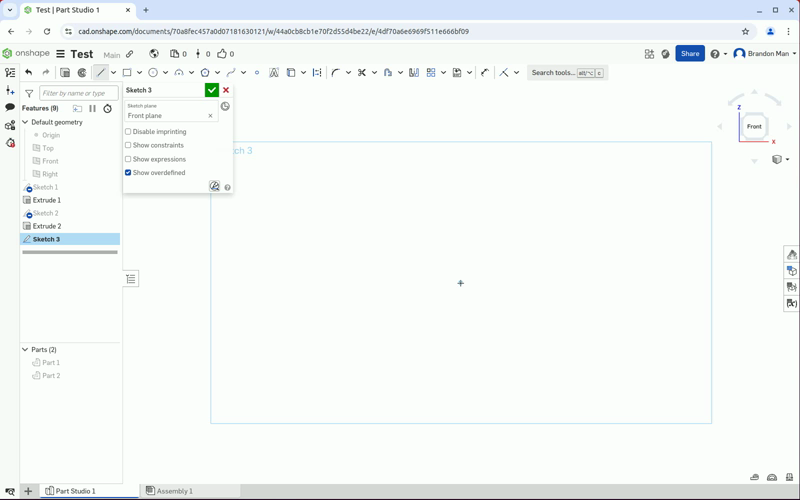
key_down(shift)
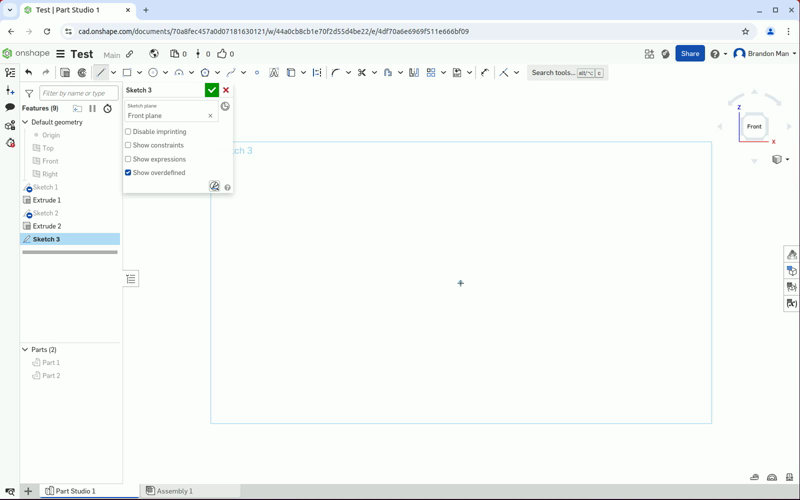
mouse_move(490, 282)
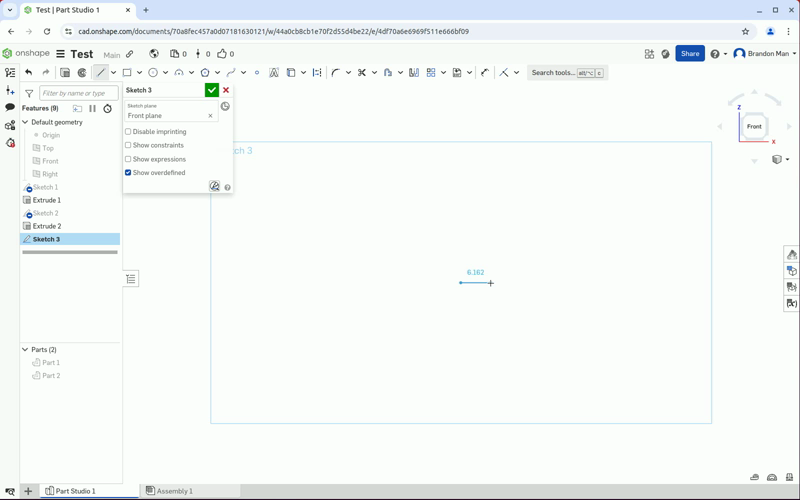
mouse_move(489, 282)
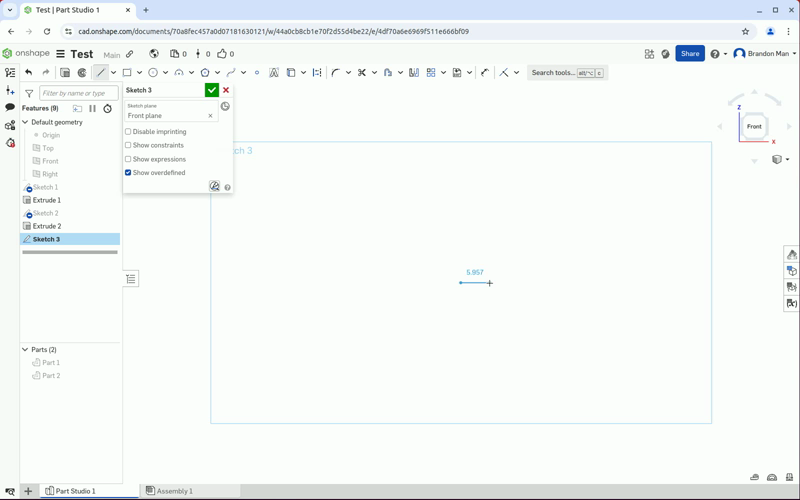
click(489, 282)
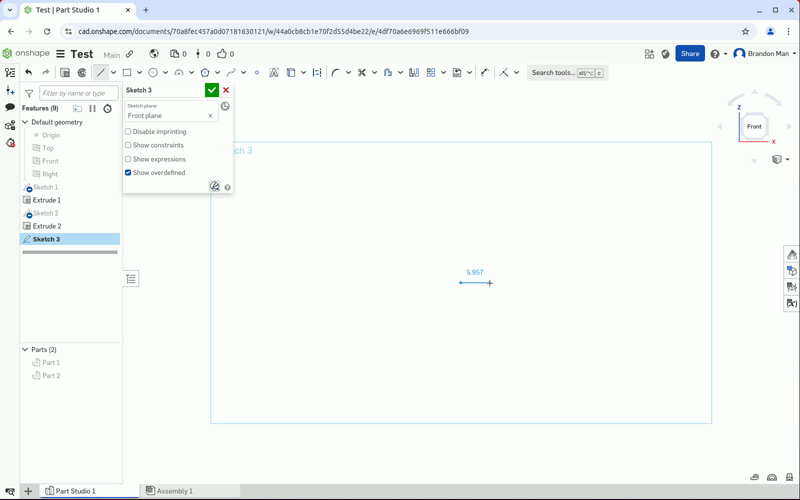
key_up(shift)
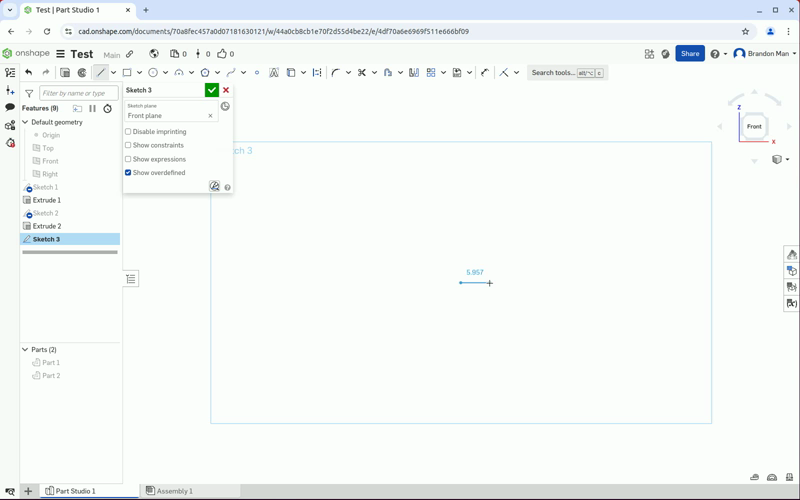
key_down(shift)
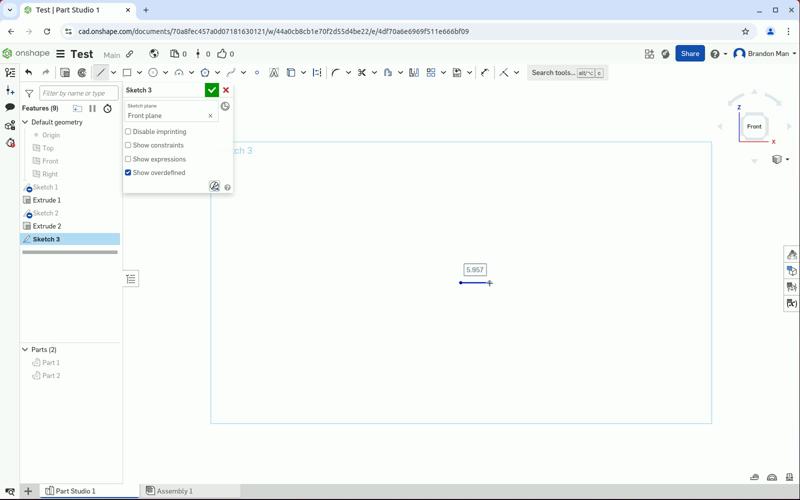
mouse_move(519, 282)
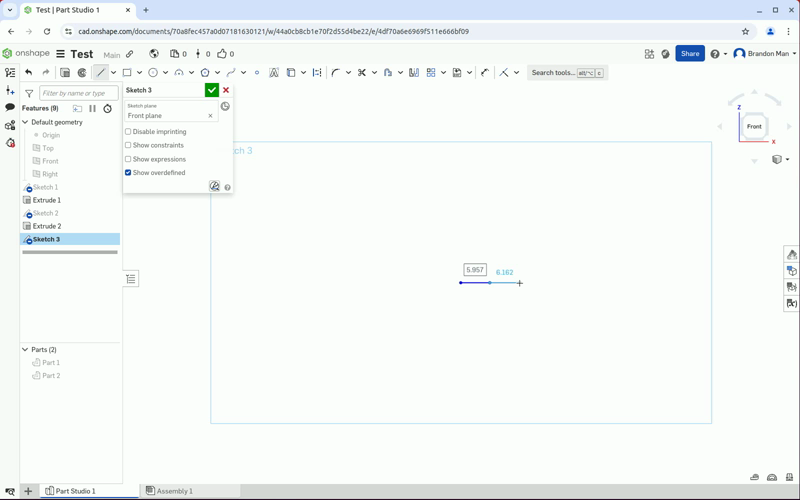
mouse_move(489, 274)
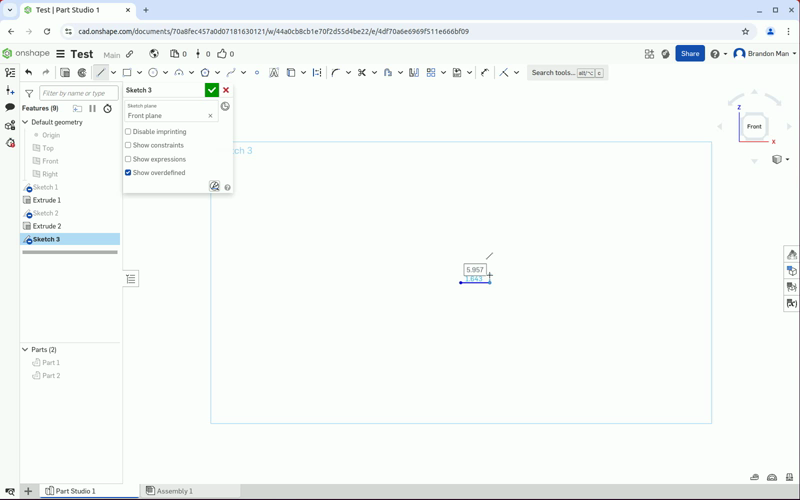
click(489, 274)
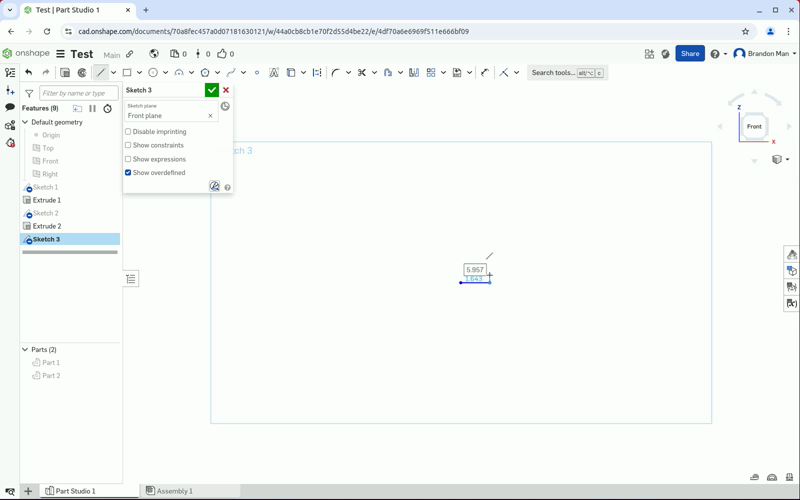
key_up(shift)
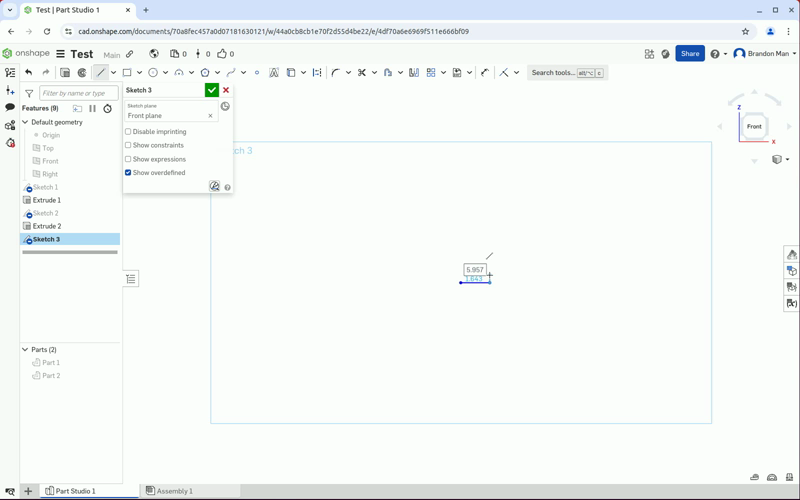
key_down(shift)
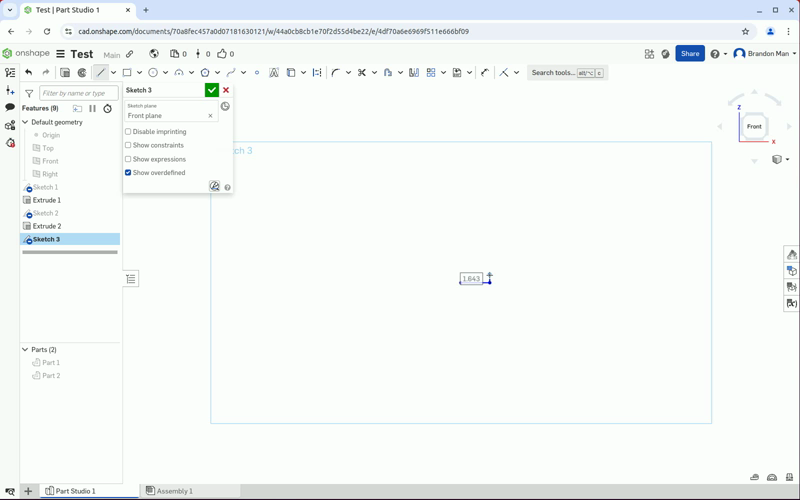
mouse_move(519, 274)
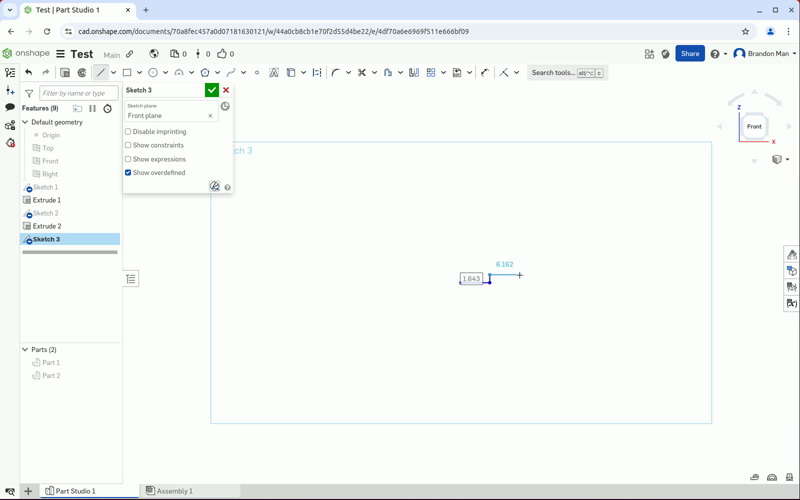
mouse_move(460, 274)
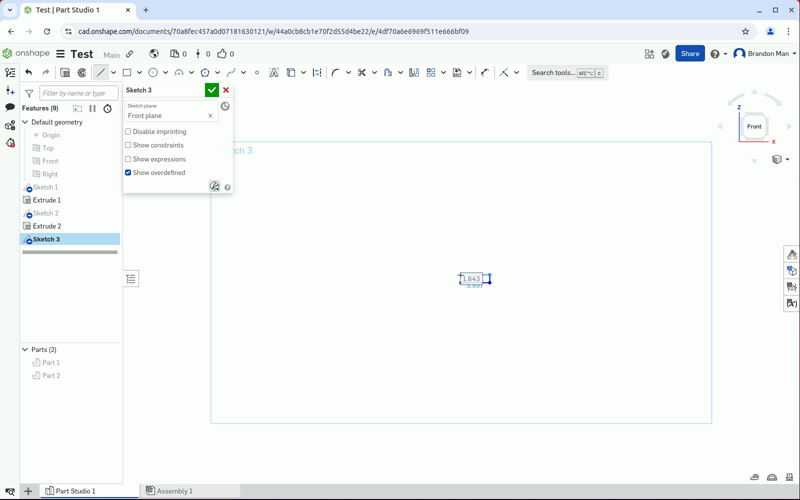
click(460, 274)
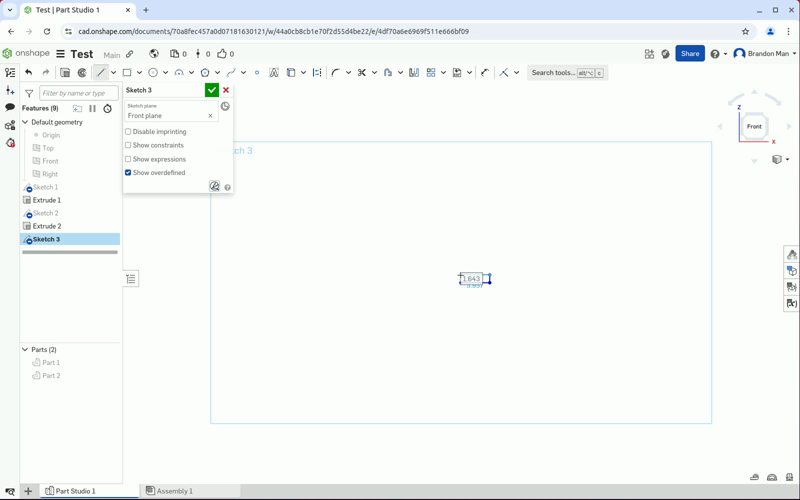
key_up(shift)
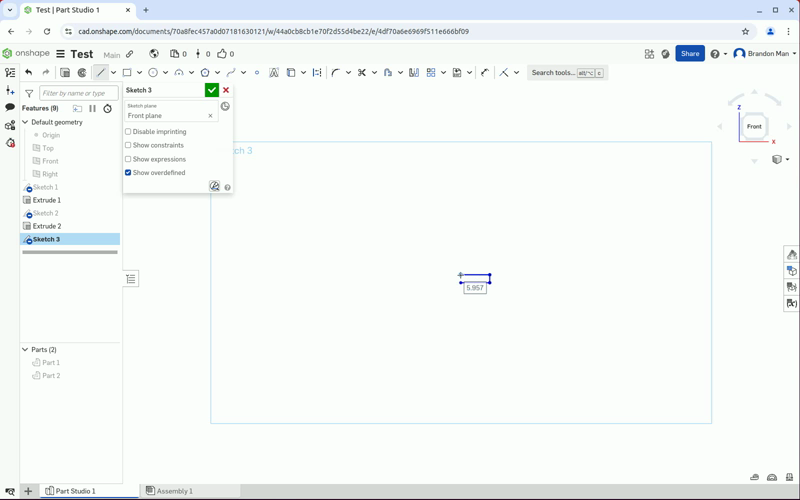
mouse_move(490, 274)
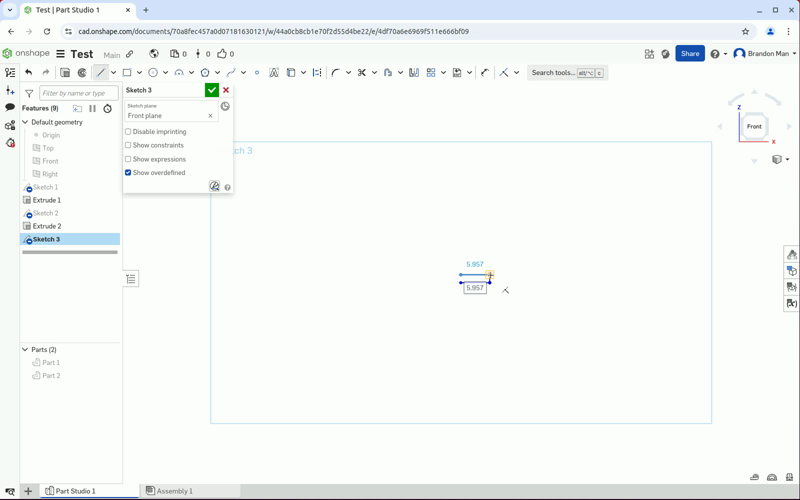
key_down(shift)
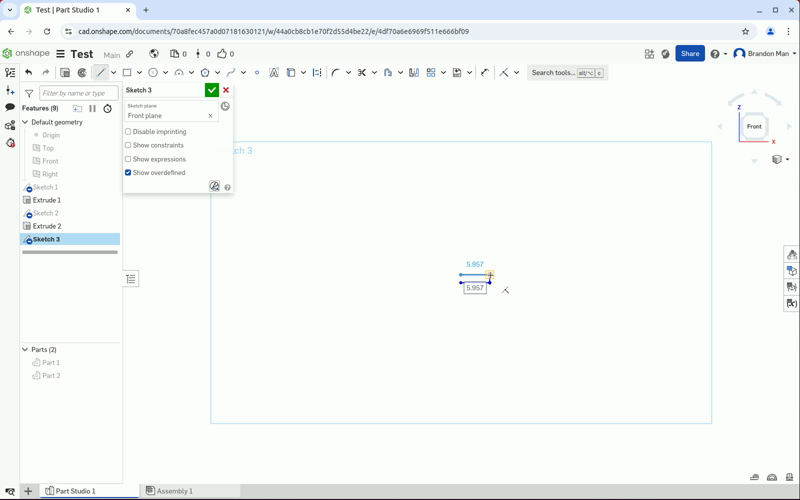
mouse_move(460, 282)
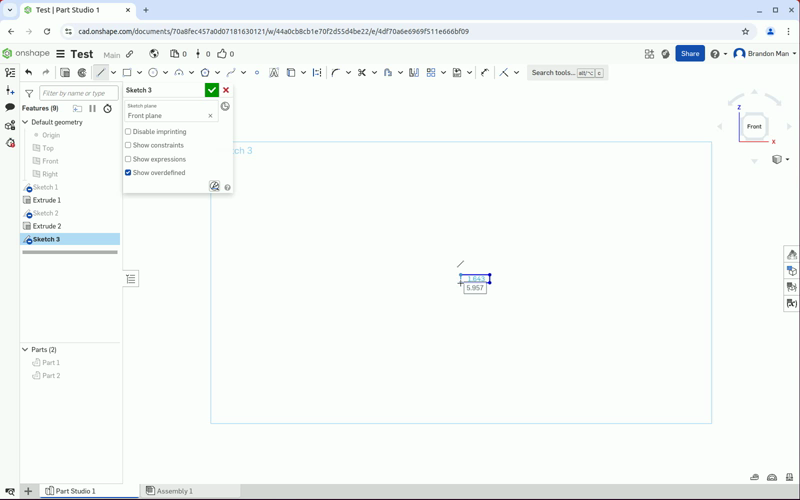
key_up(shift)
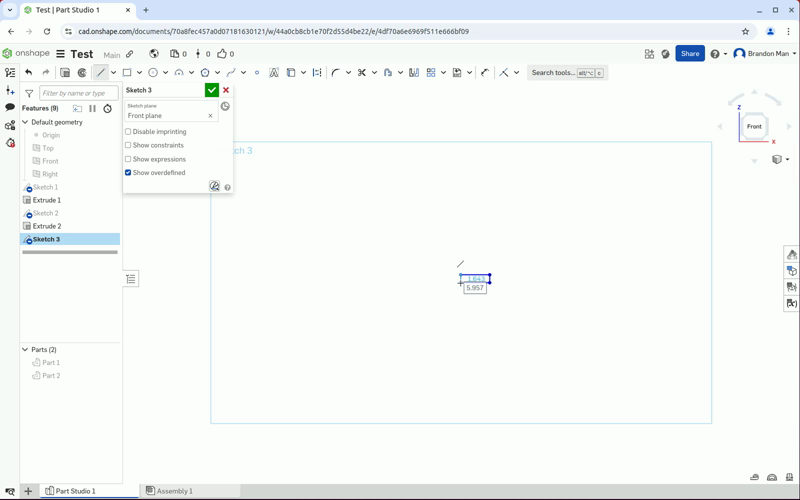
click(460, 282)
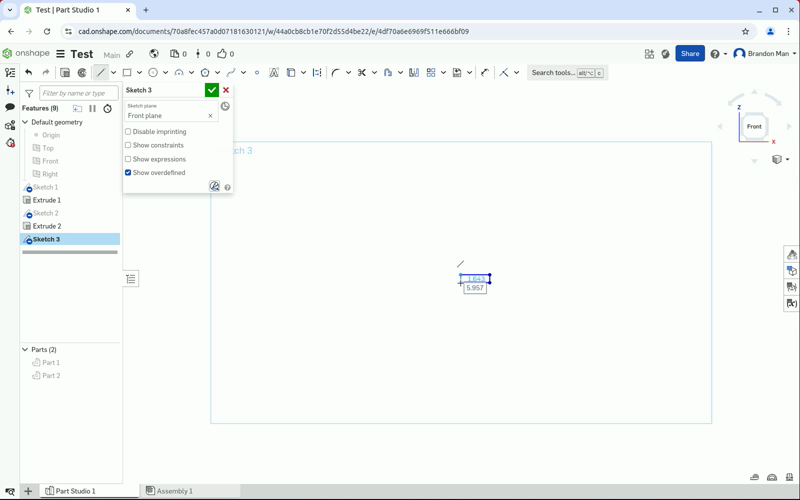
key(esc)
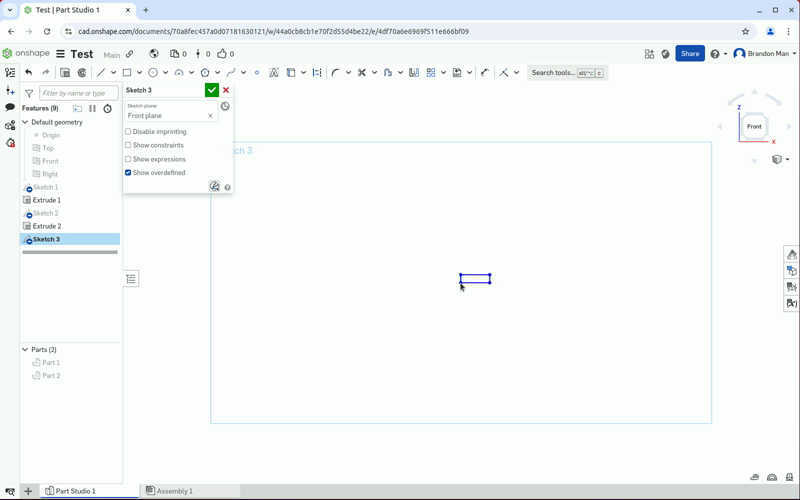
mouse_move(484, 277)
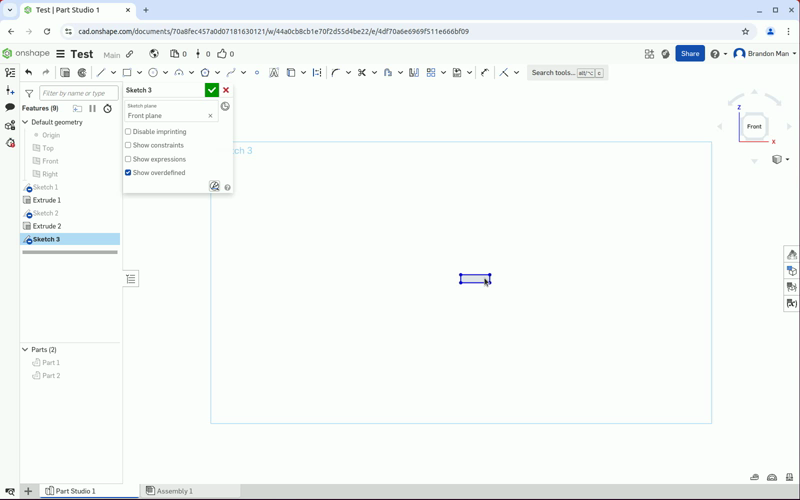
scroll(6)
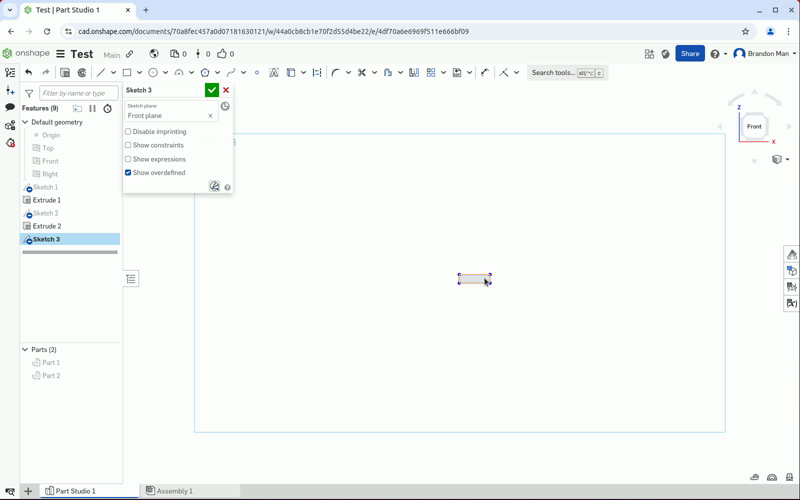
scroll(6)
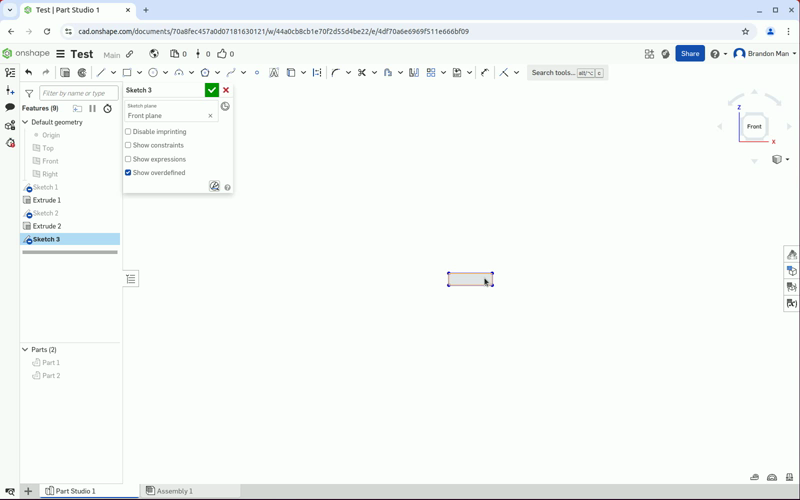
scroll(6)
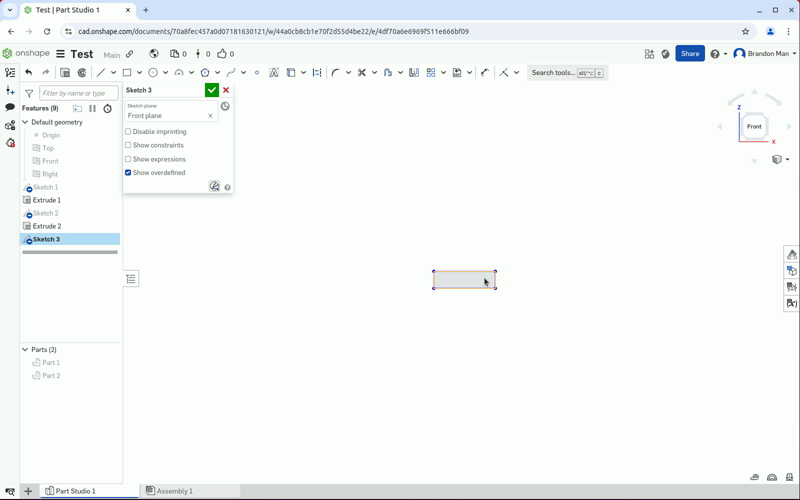
scroll(6)
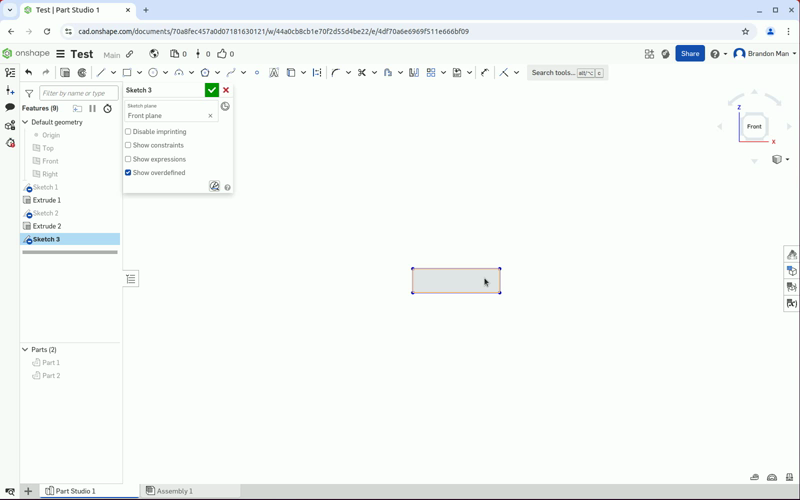
scroll(6)
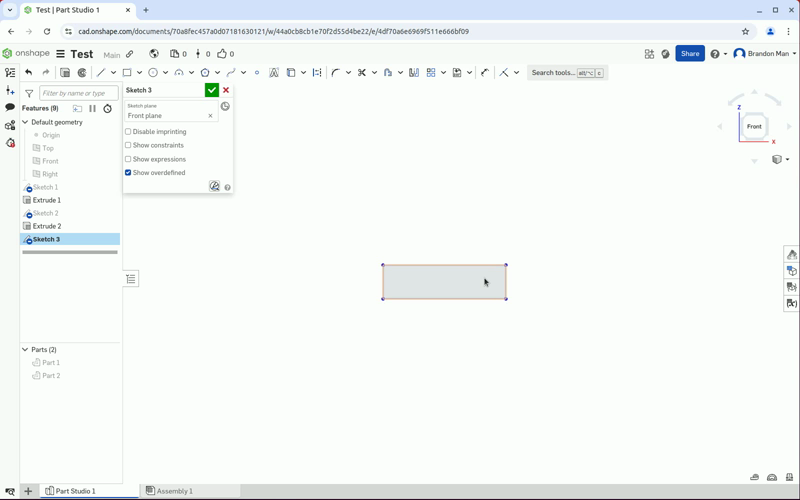
scroll(6)
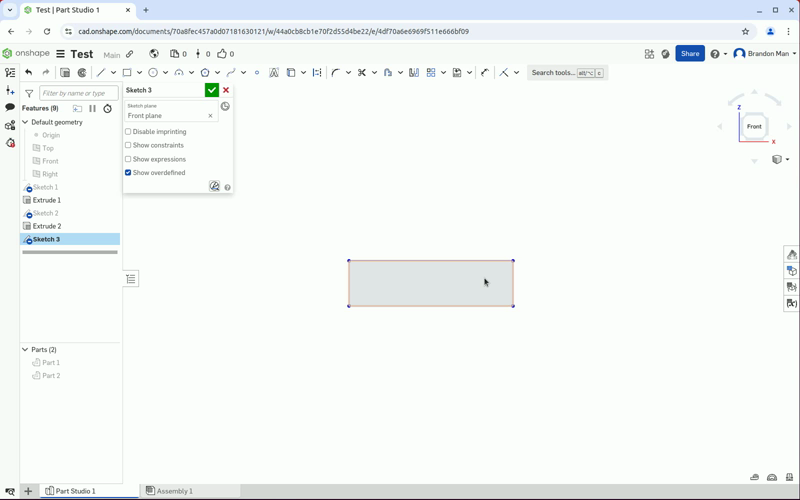
scroll(6)
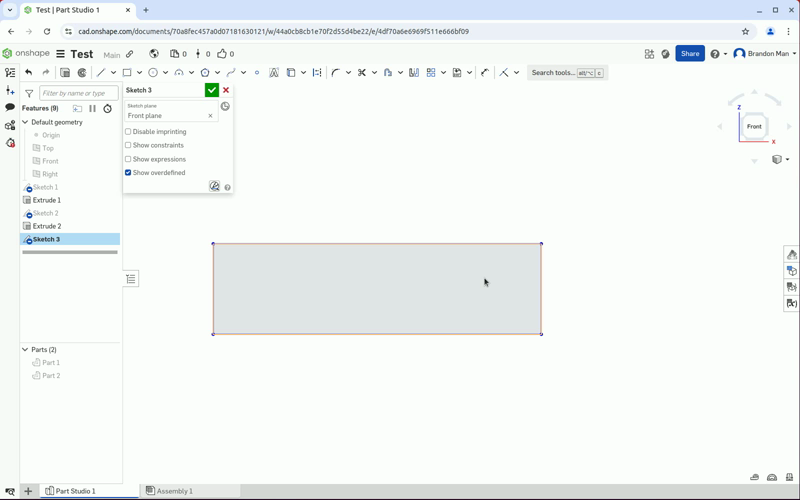
click(484, 277)
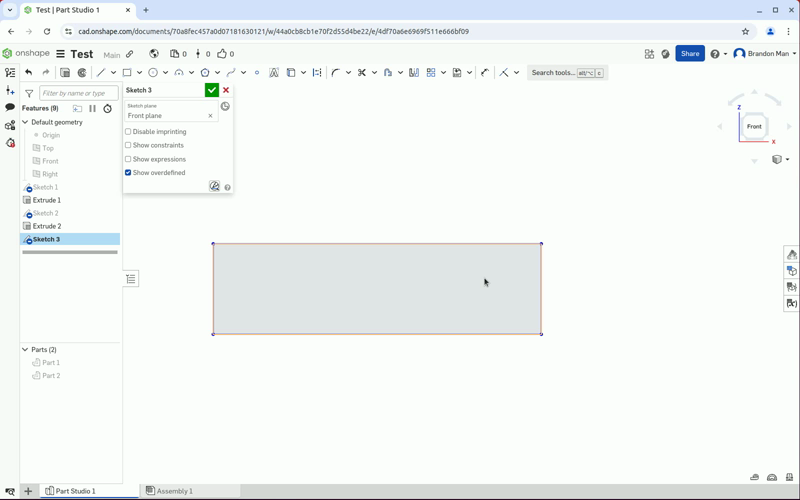
scroll(-6)
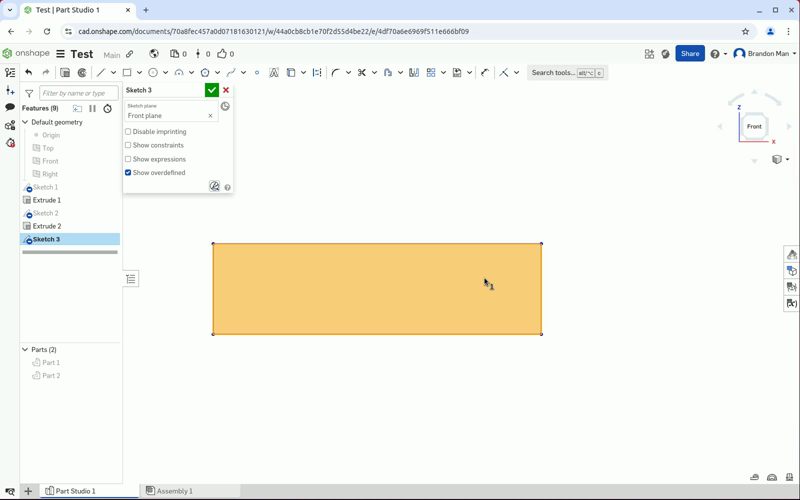
scroll(-6)
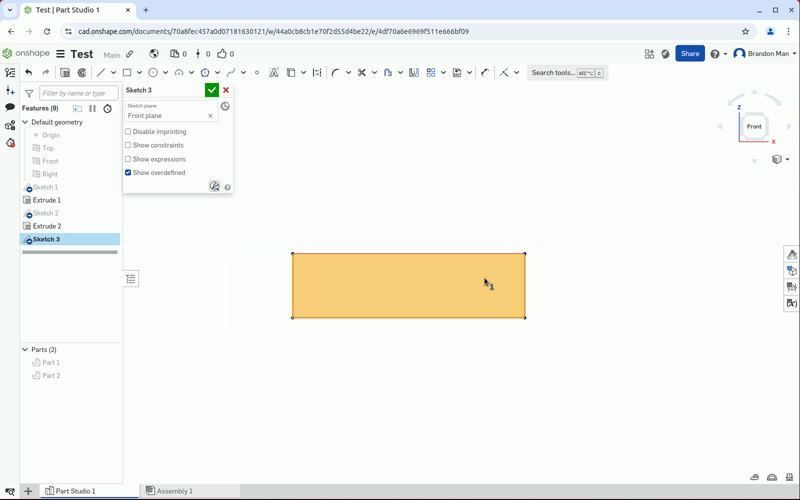
scroll(-6)
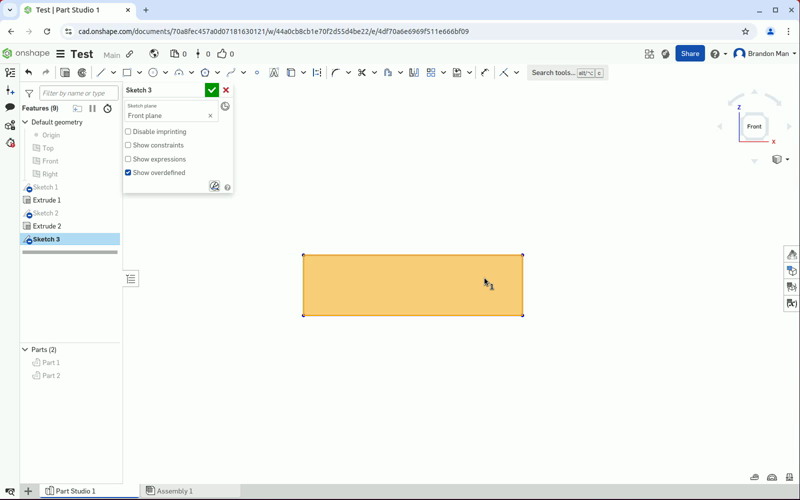
scroll(-6)
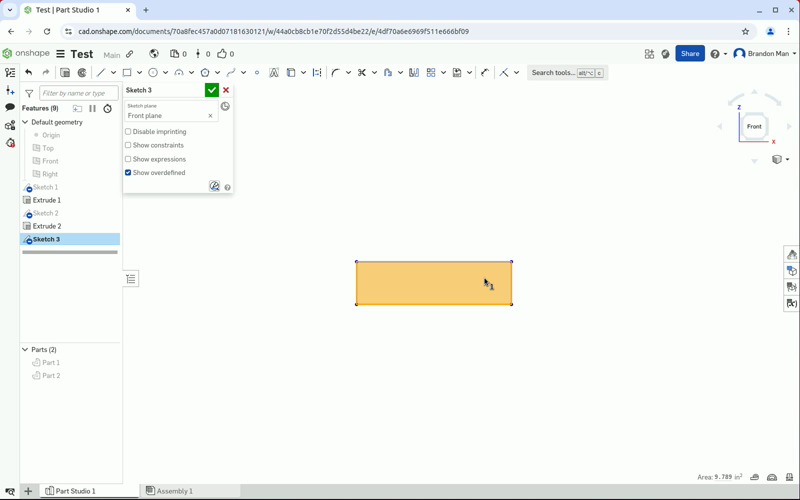
scroll(-6)
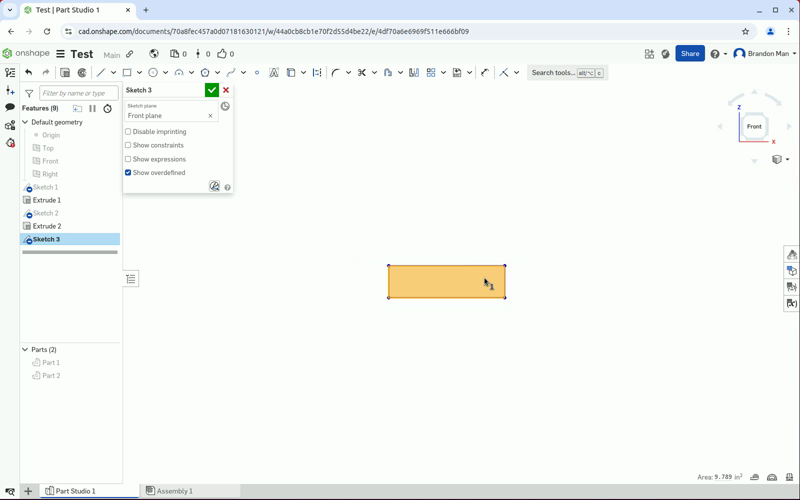
scroll(-6)
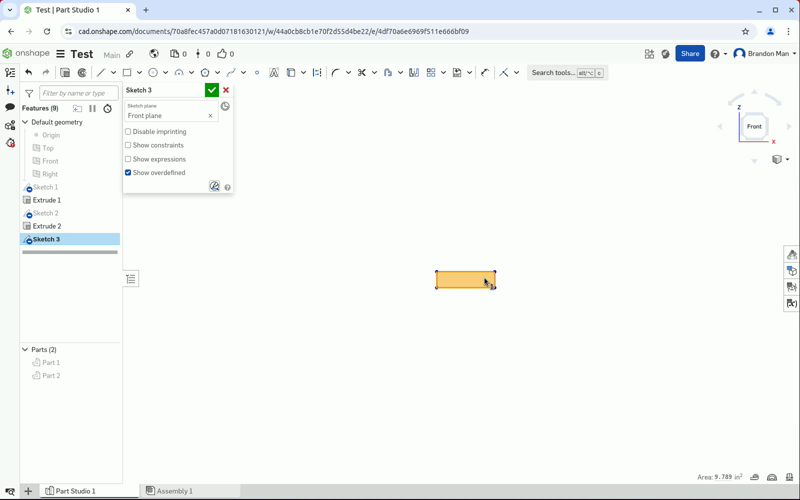
scroll(-6)
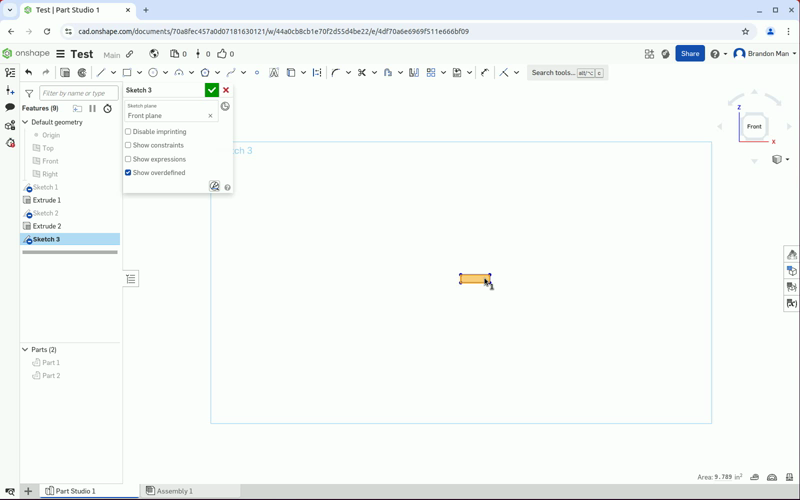
mouse_move(73, 352)
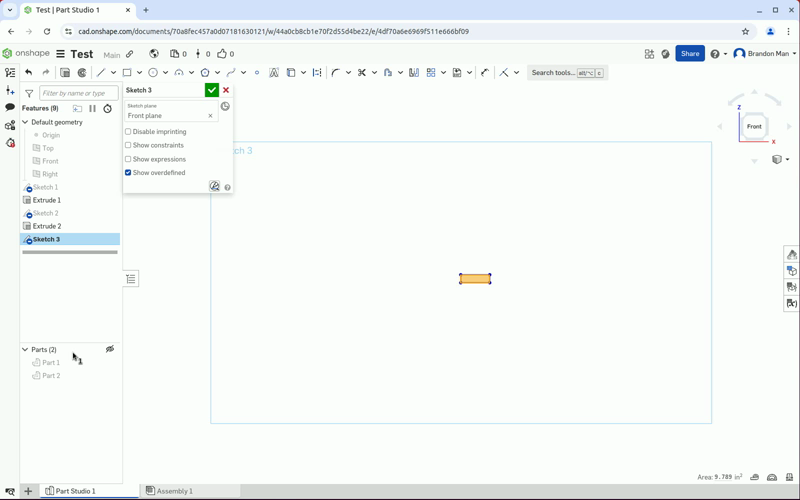
key(shift+y)
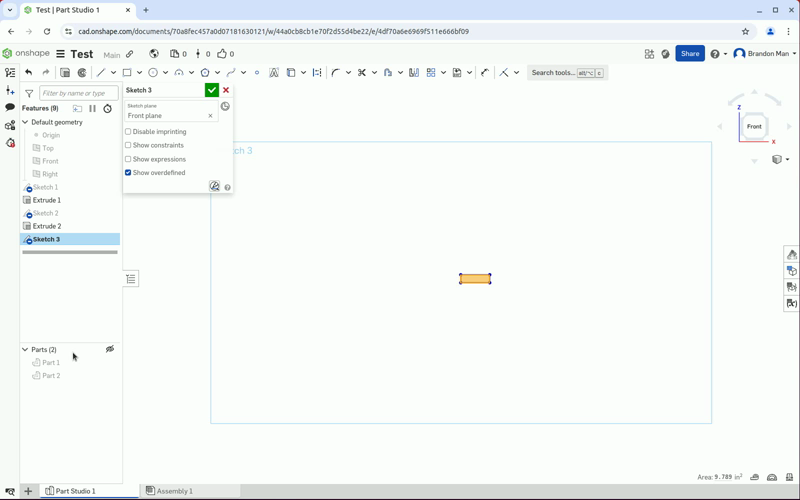
key(shift+e)
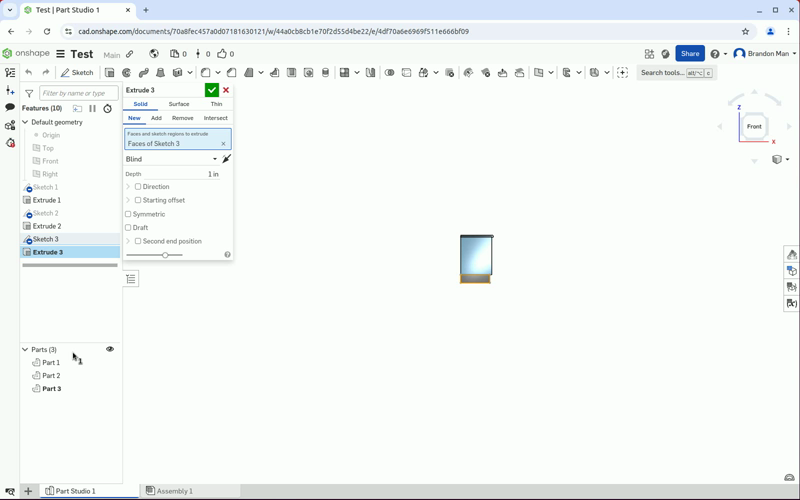
mouse_move(143, 106)
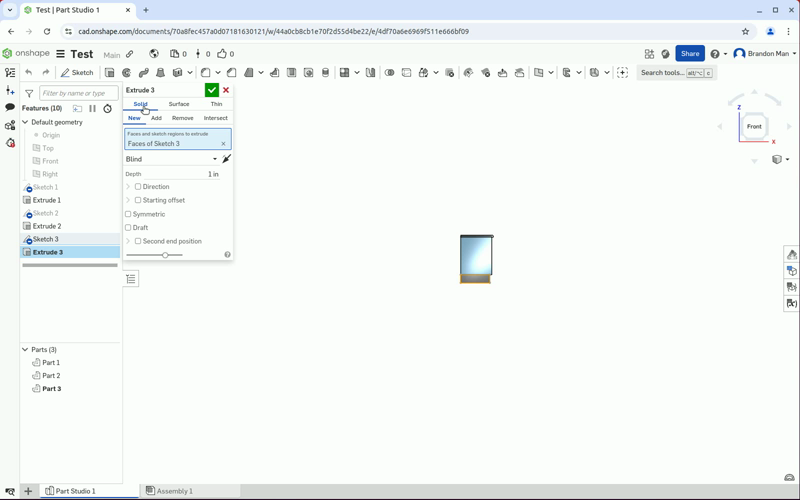
click(143, 106)
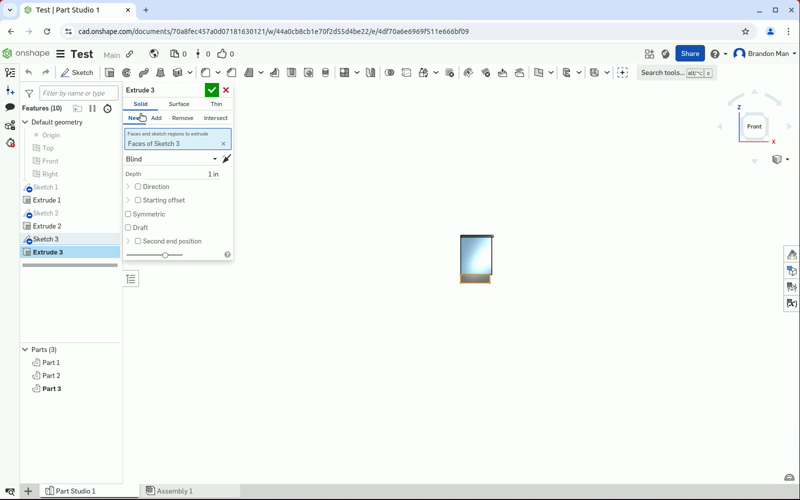
mouse_move(137, 120)
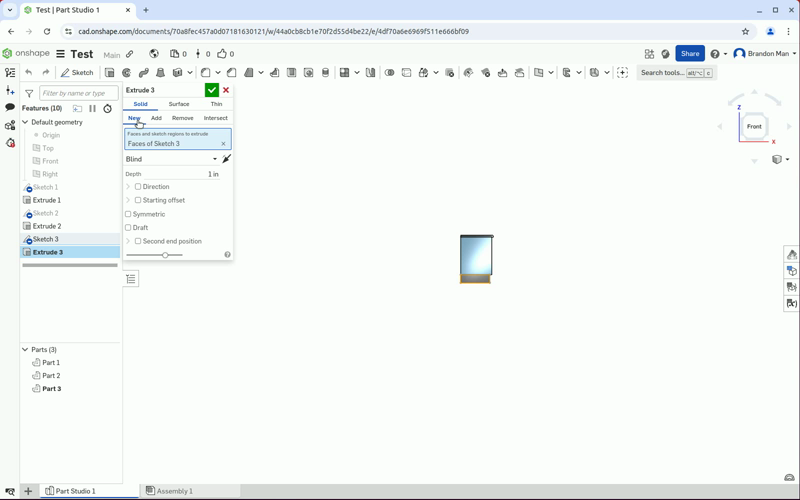
click(137, 120)
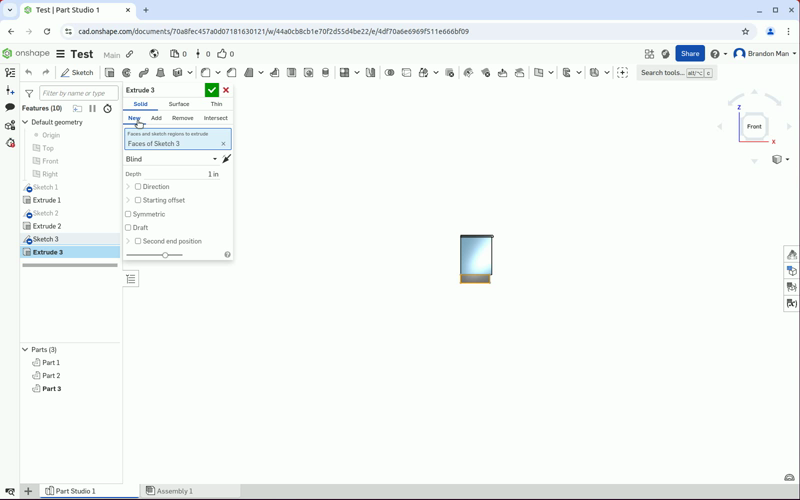
key(tab, 4)
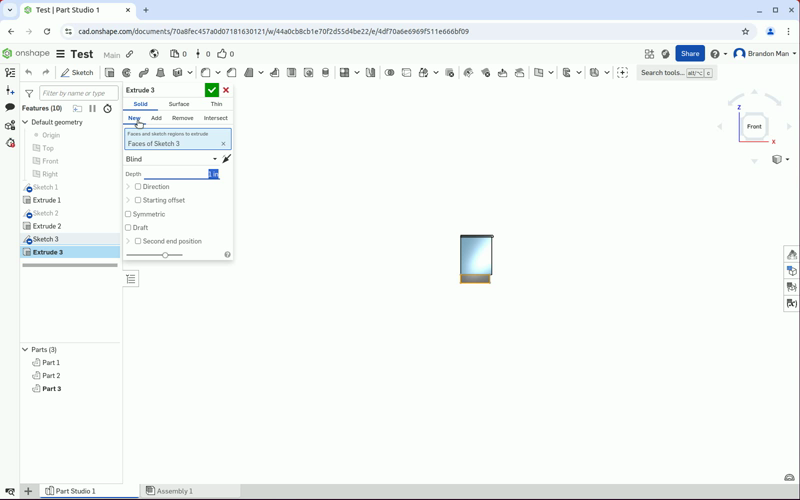
text(-6.499)
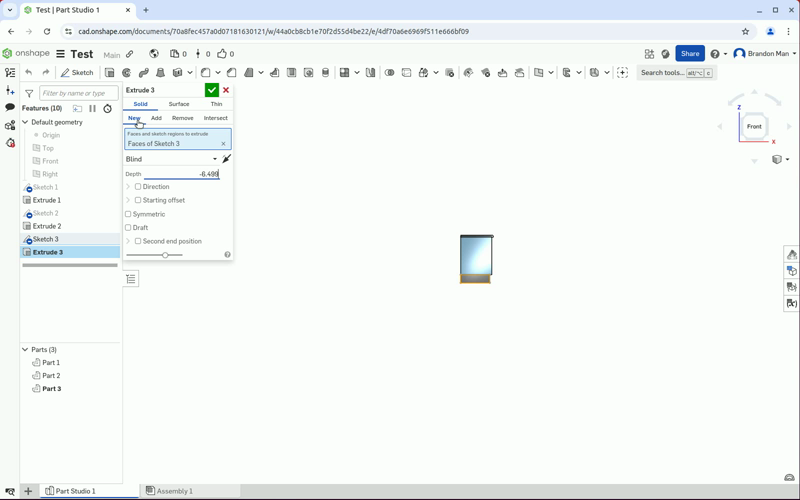
key(enter)
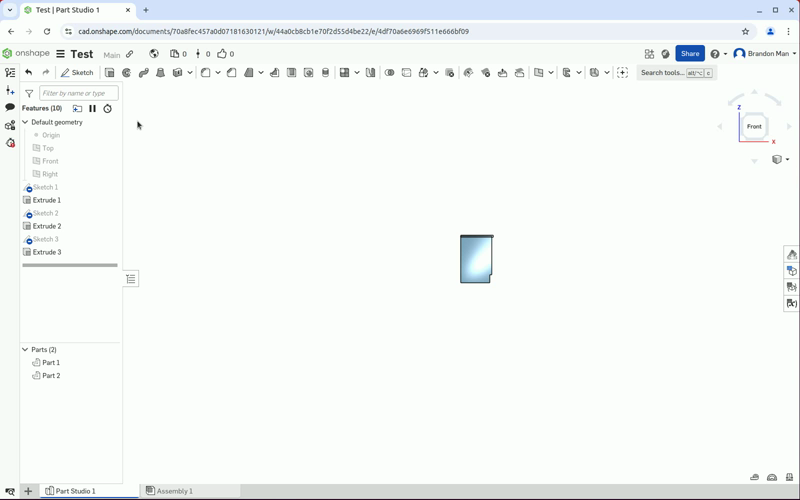
key(shift+h)
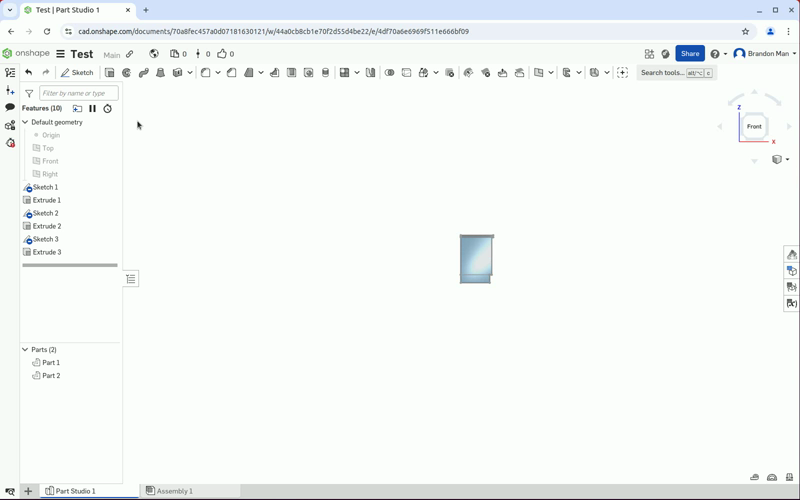
key(shift+h)
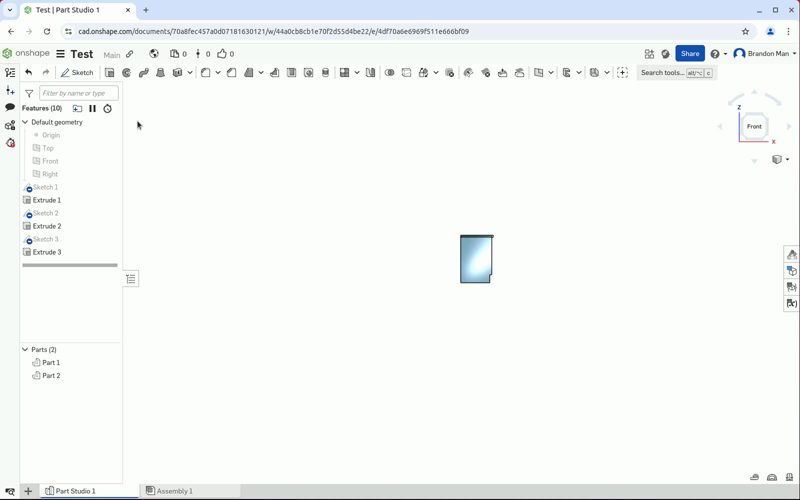
mouse_move(73, 189)
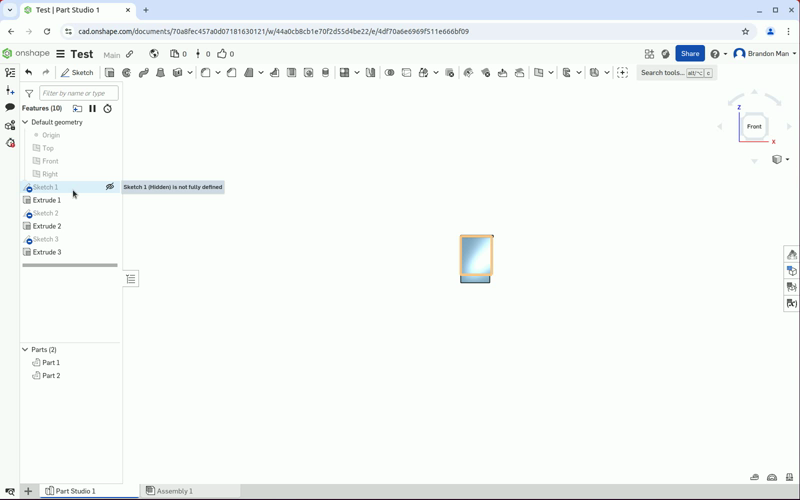
click(73, 189)
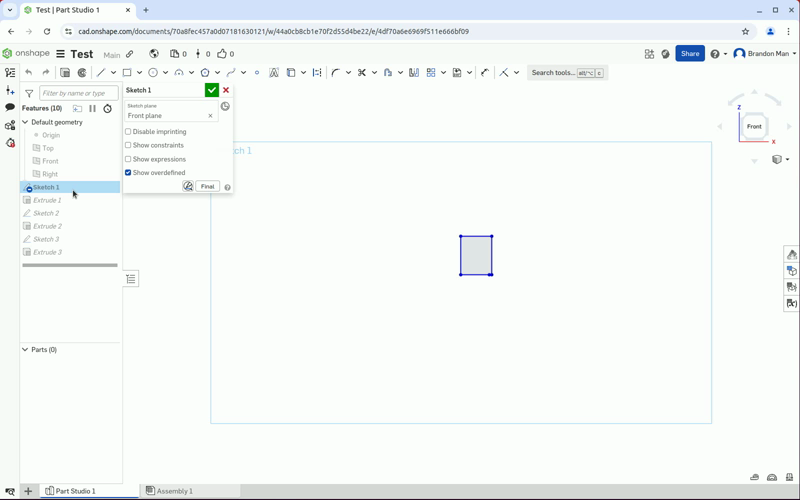
mouse_move(229, 92)
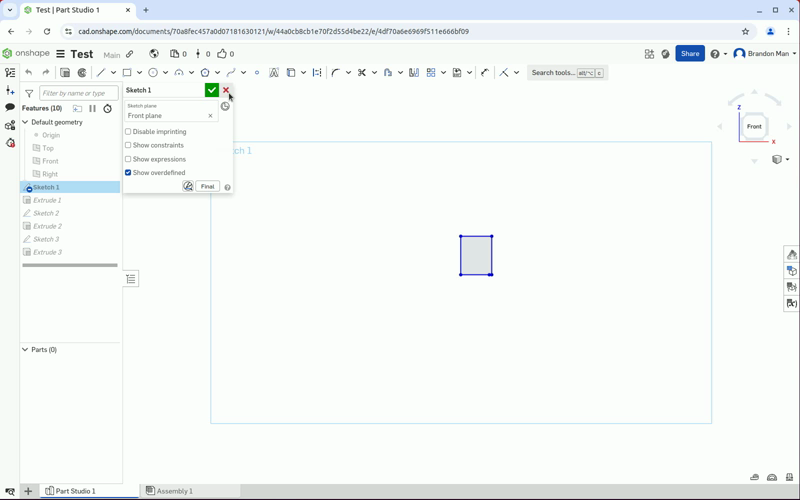
click(229, 92)
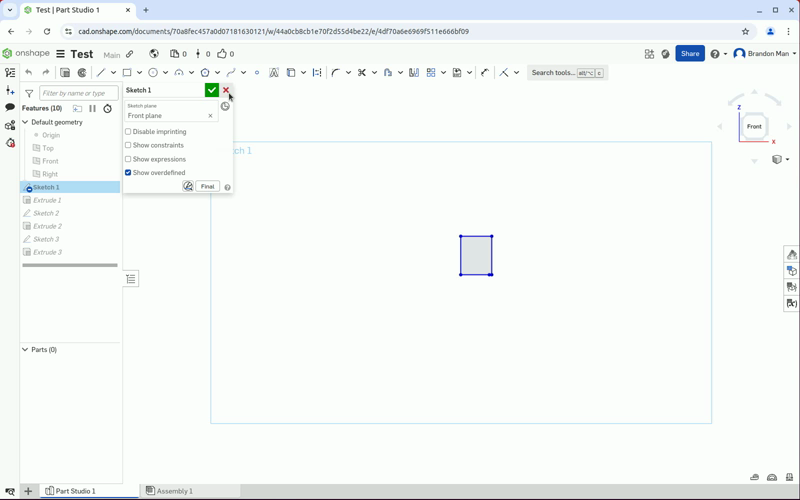
key(shift+s)
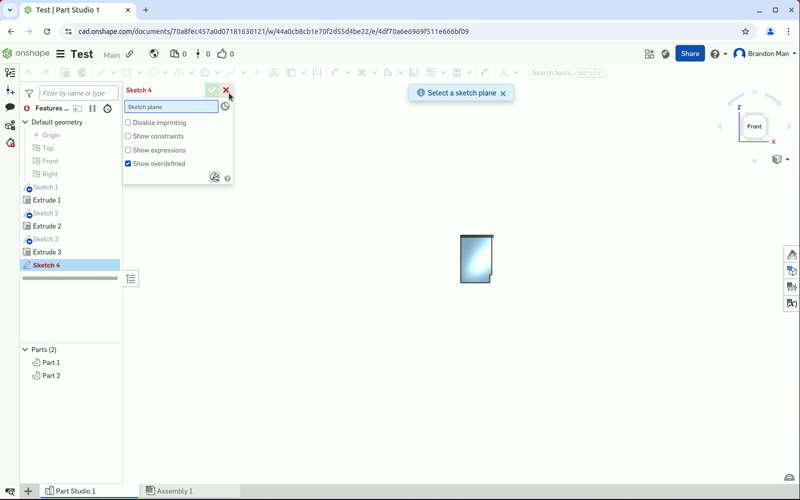
mouse_move(73, 163)
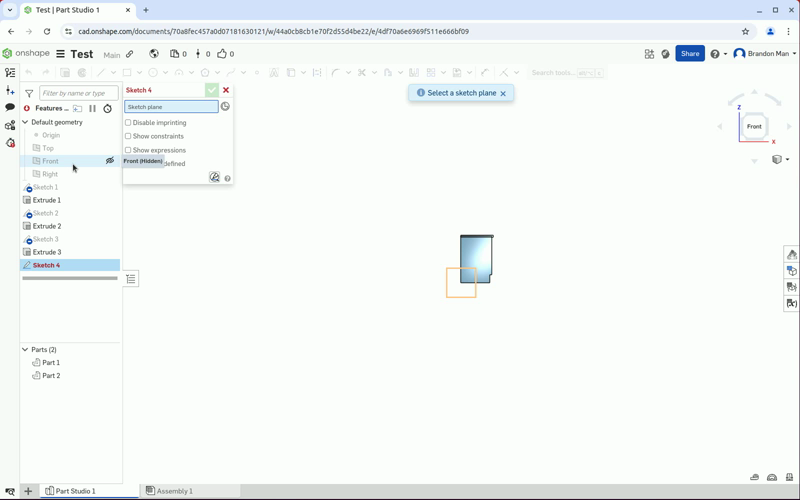
click(73, 163)
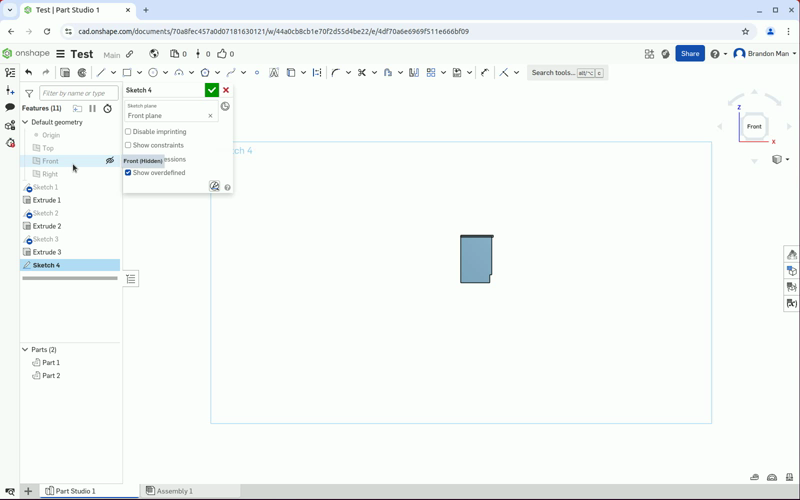
mouse_move(73, 352)
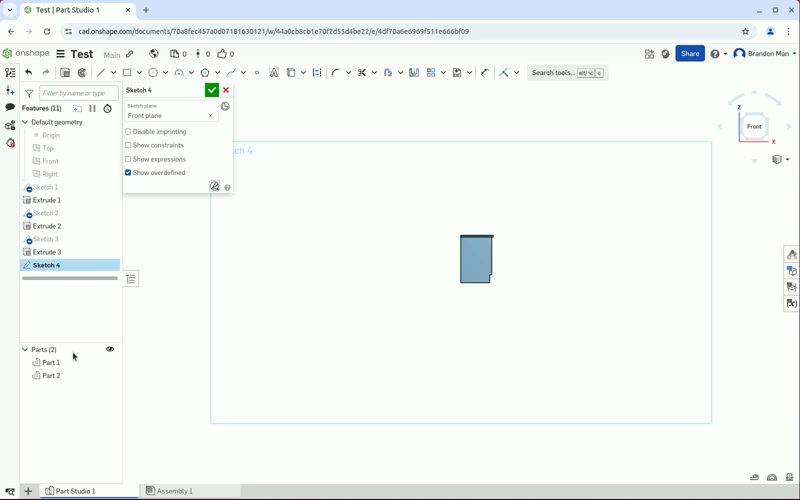
key(y)
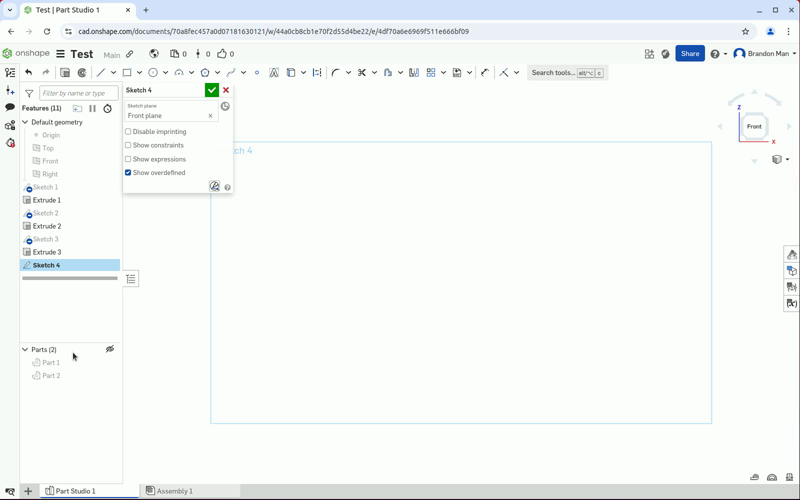
key(l)
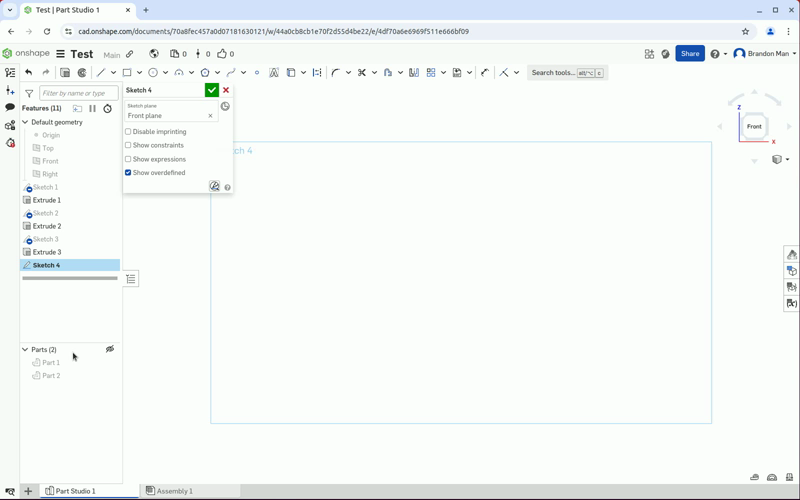
key_down(shift)
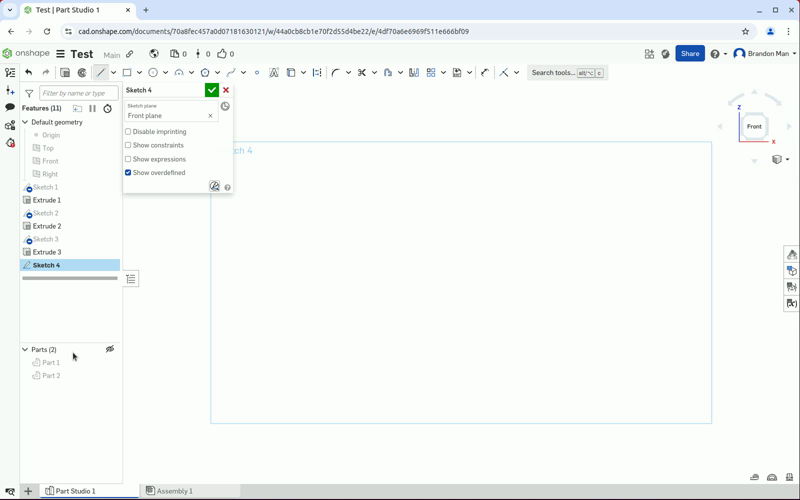
mouse_move(460, 207)
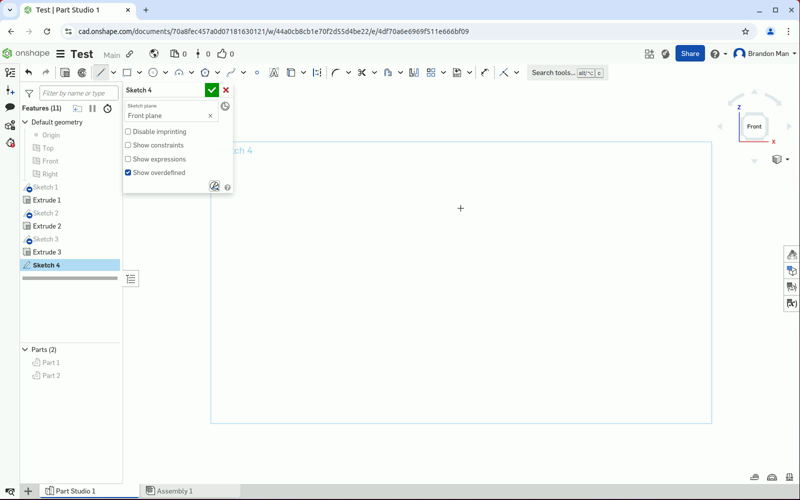
click(460, 207)
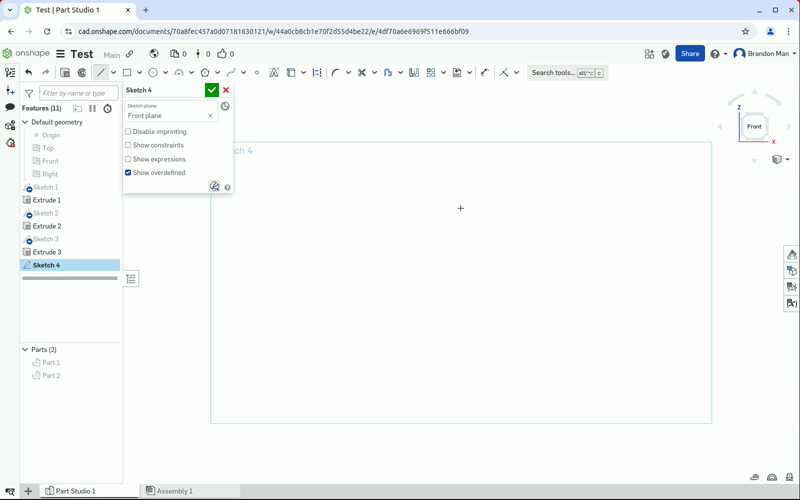
key_up(shift)
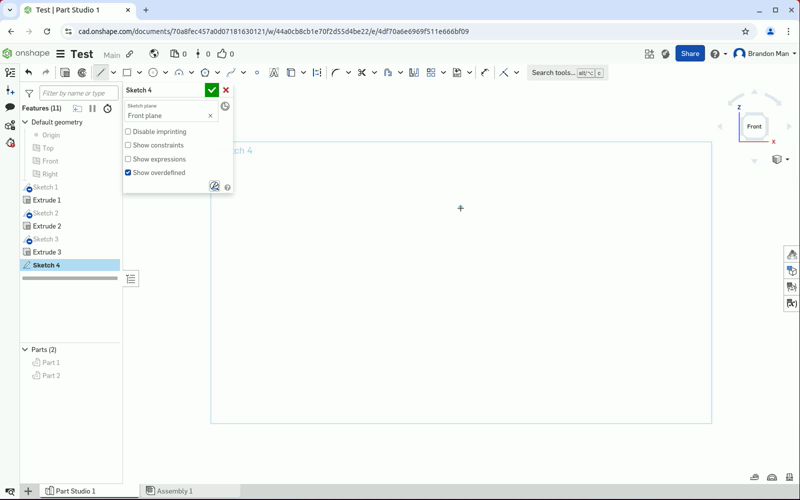
key_down(shift)
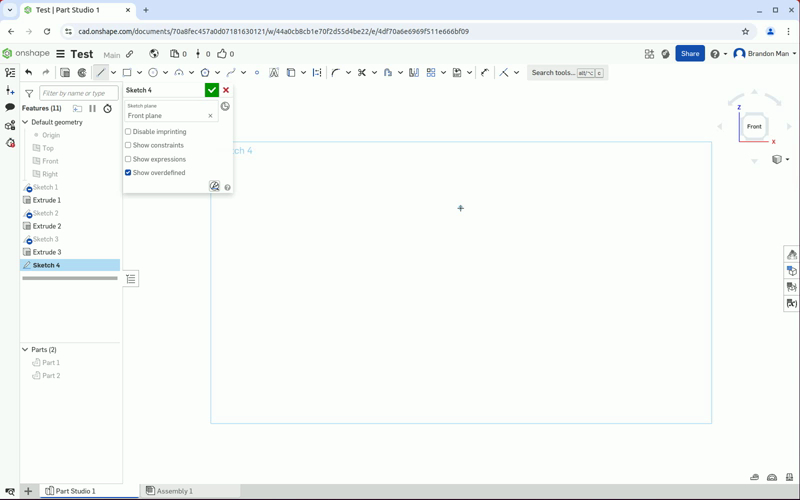
mouse_move(490, 207)
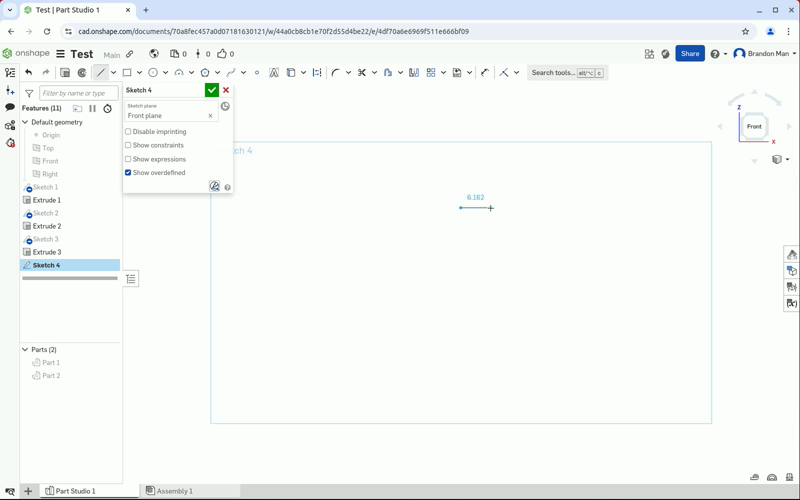
mouse_move(481, 207)
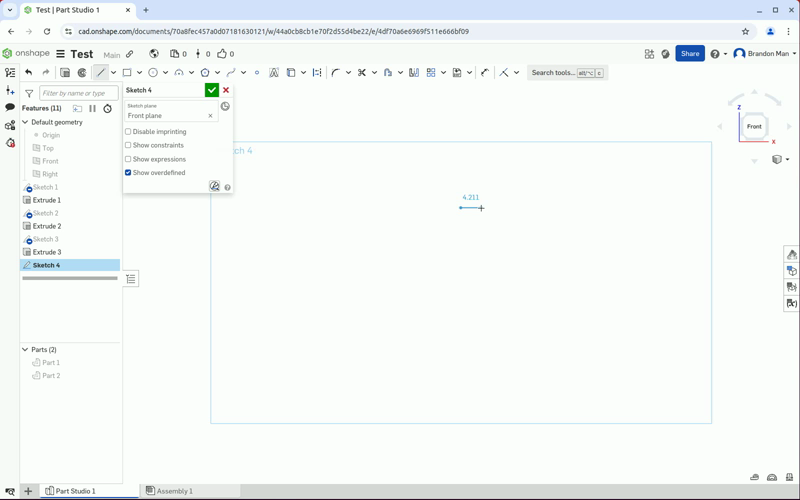
click(481, 207)
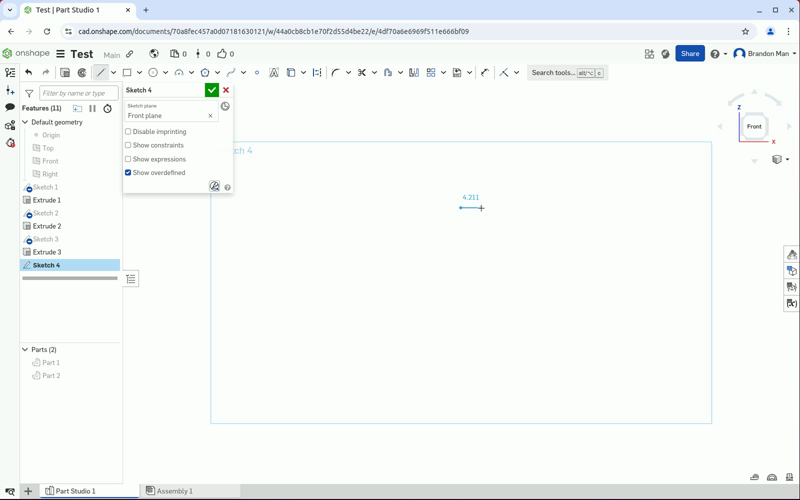
key_up(shift)
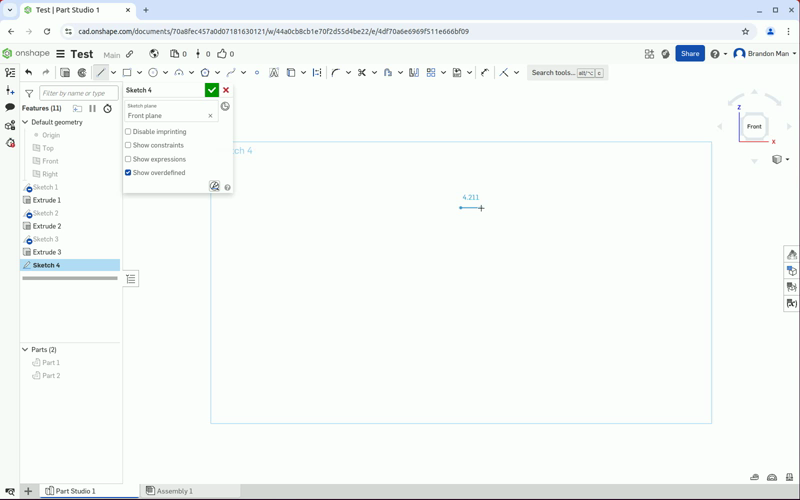
key_down(shift)
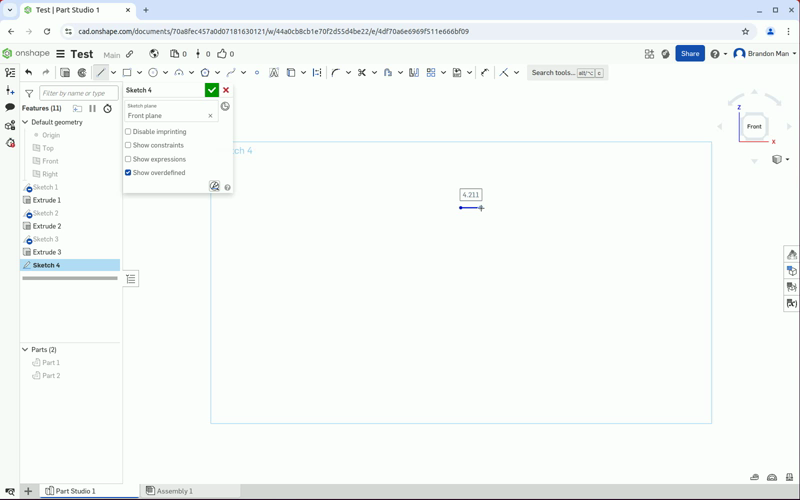
mouse_move(511, 207)
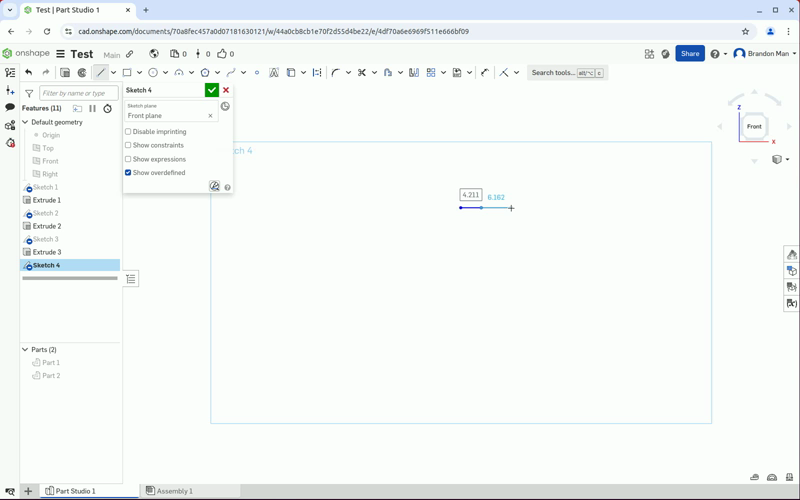
mouse_move(481, 169)
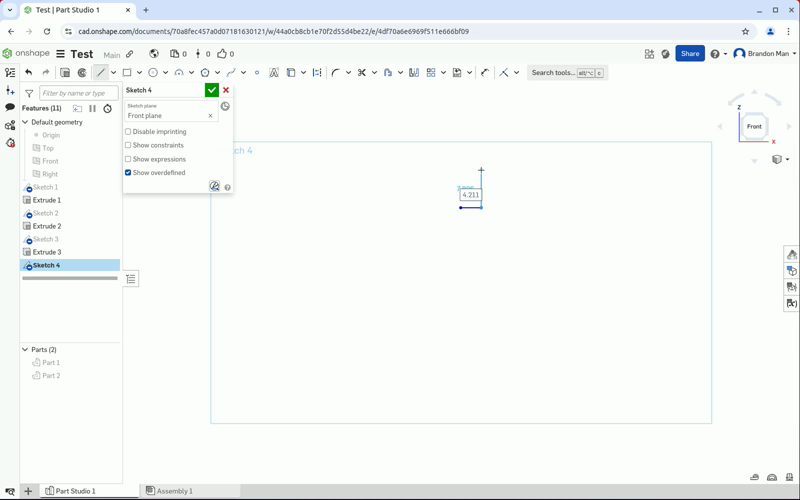
click(481, 169)
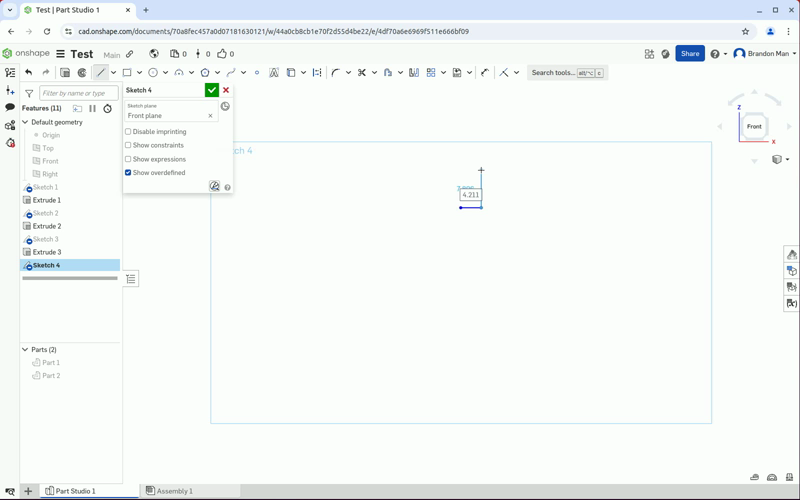
key_up(shift)
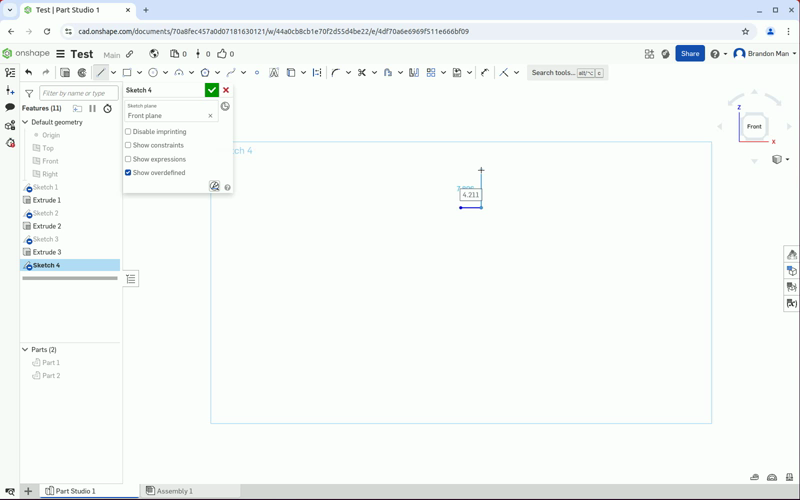
key_down(shift)
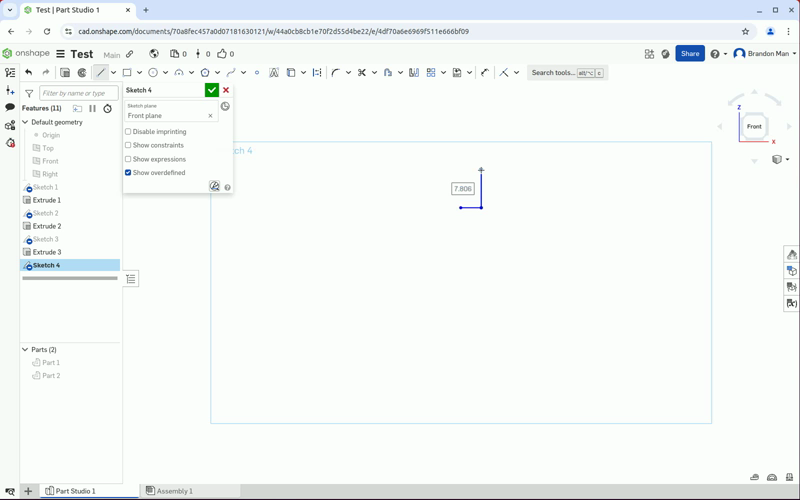
mouse_move(511, 169)
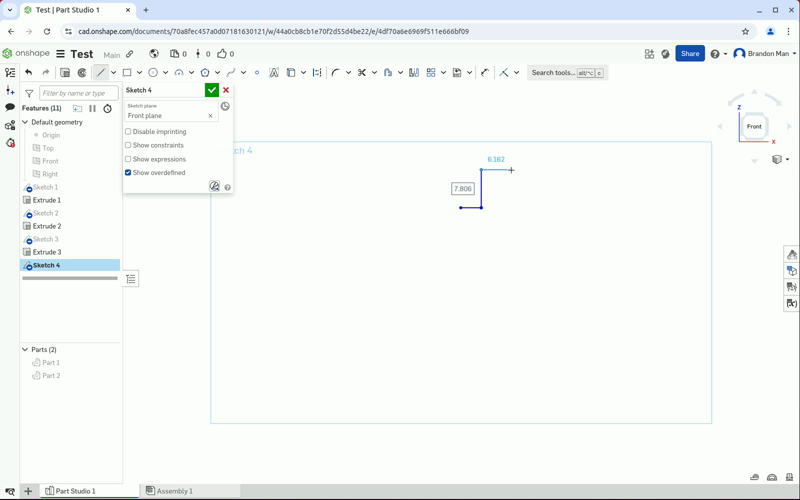
mouse_move(460, 169)
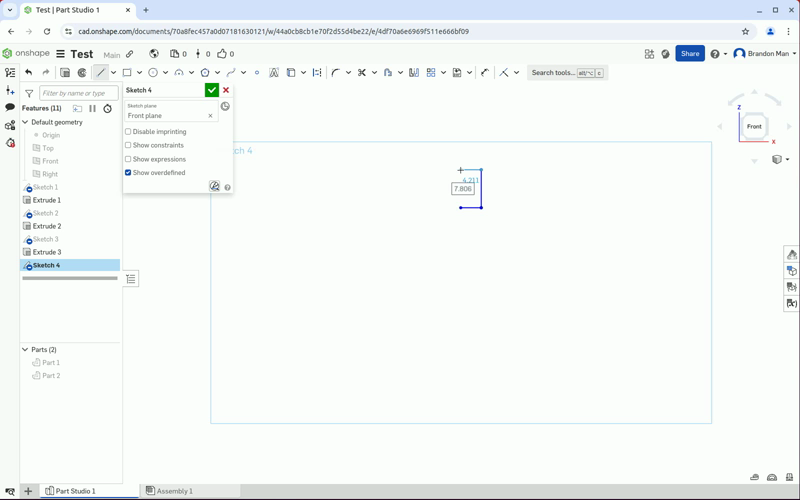
click(460, 169)
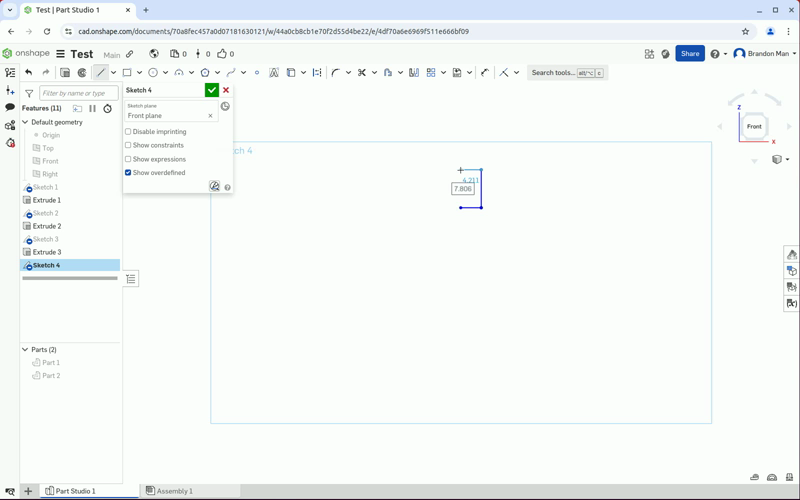
key_up(shift)
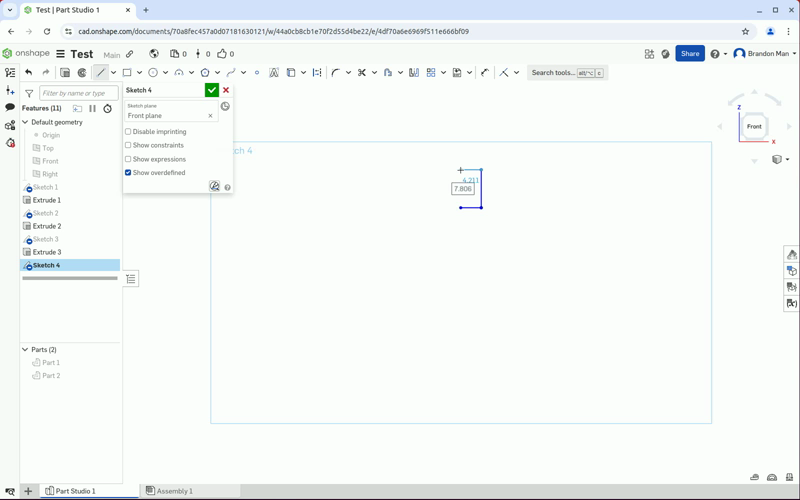
mouse_move(490, 169)
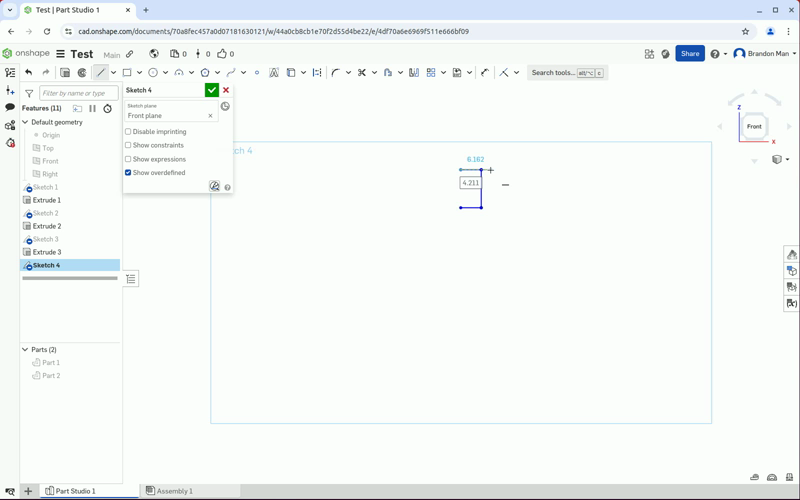
key_down(shift)
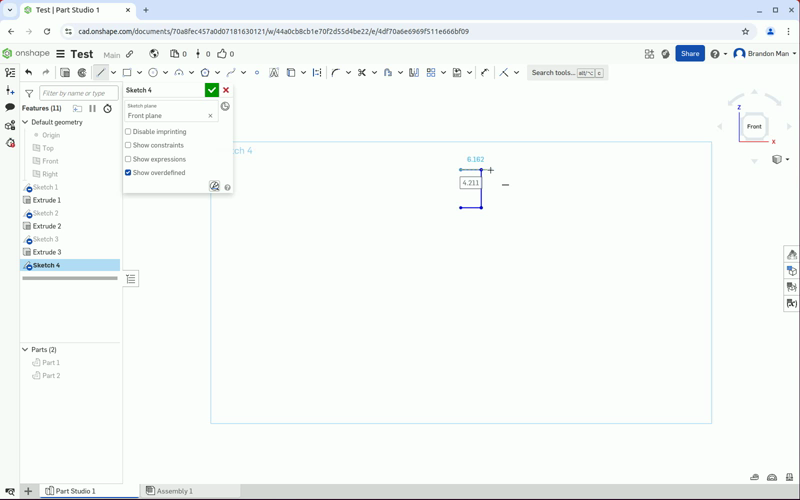
mouse_move(460, 207)
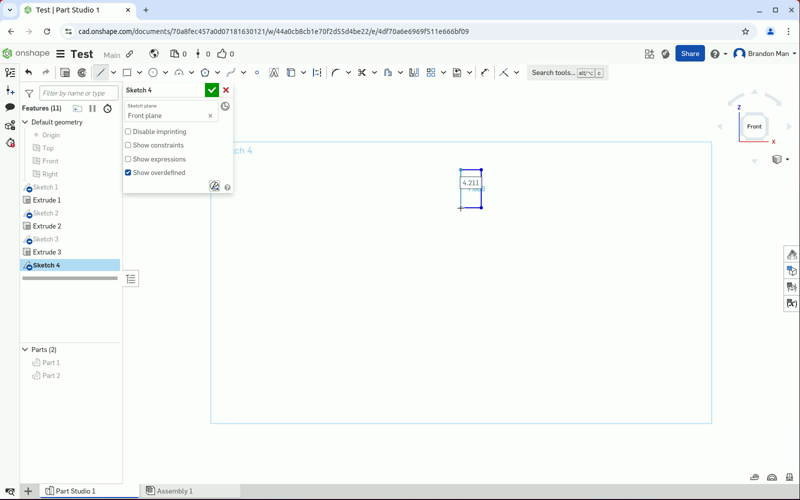
key_up(shift)
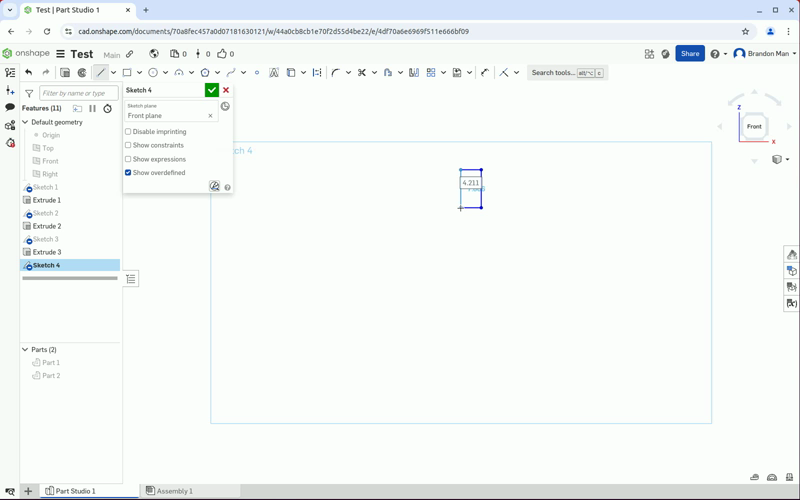
click(460, 207)
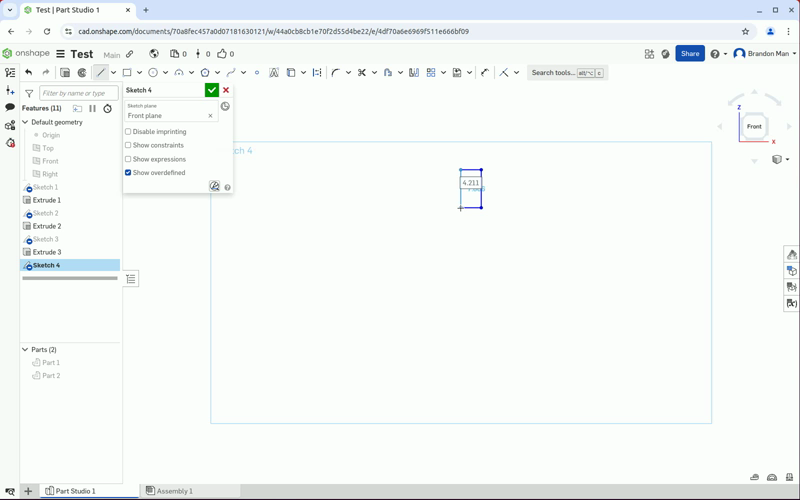
key(esc)
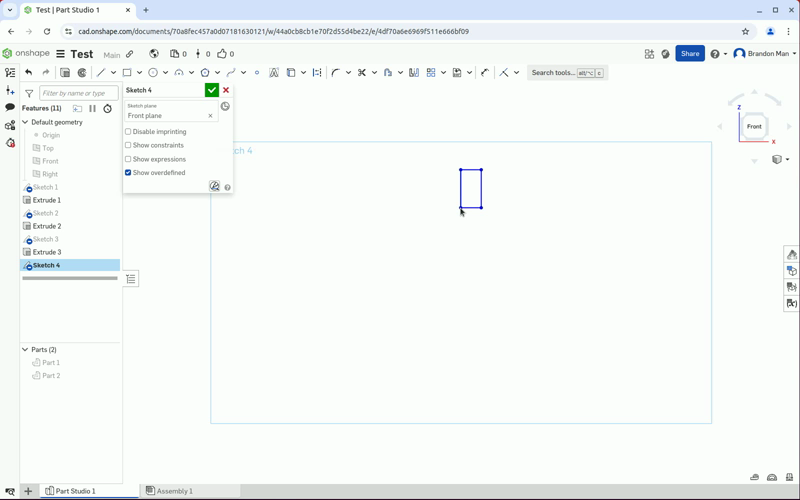
mouse_move(472, 190)
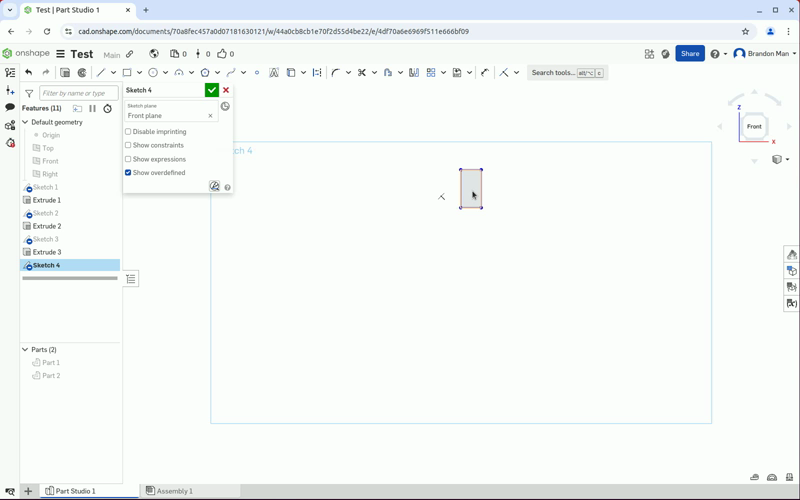
scroll(6)
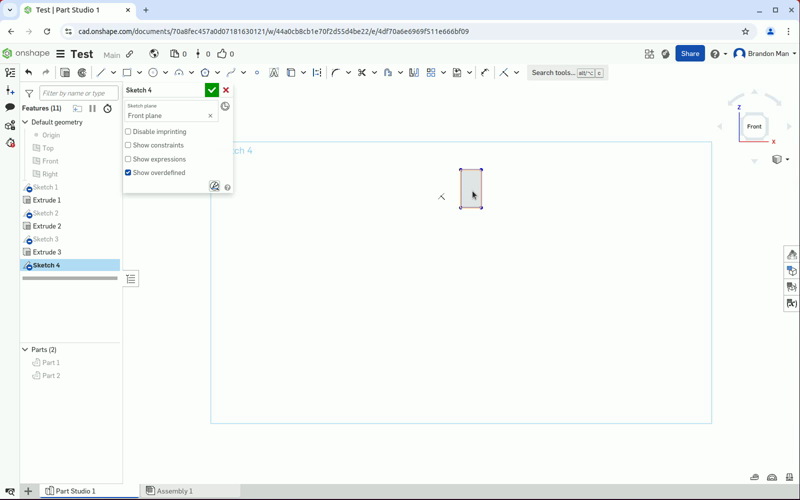
scroll(6)
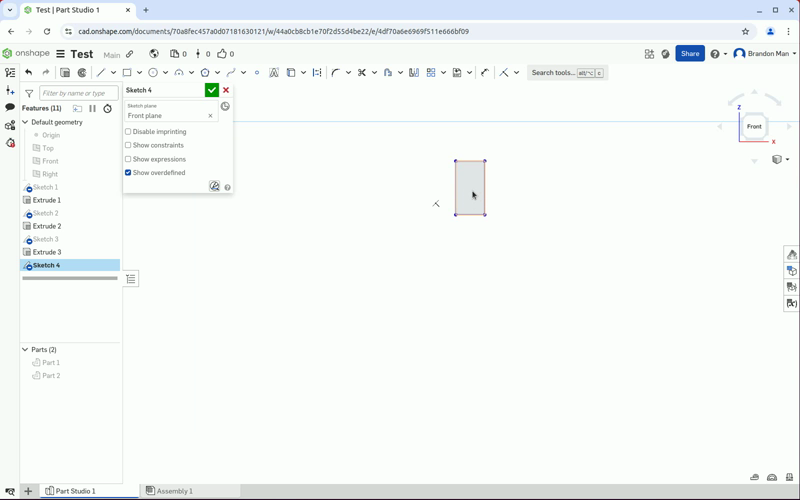
scroll(6)
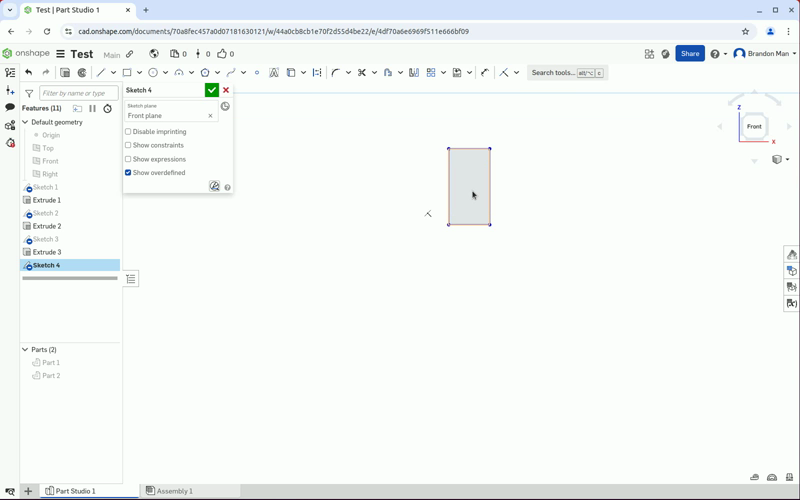
scroll(6)
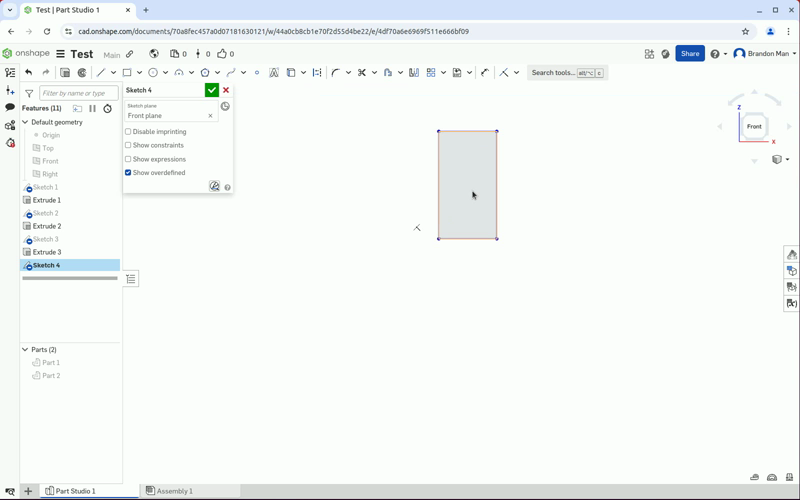
scroll(6)
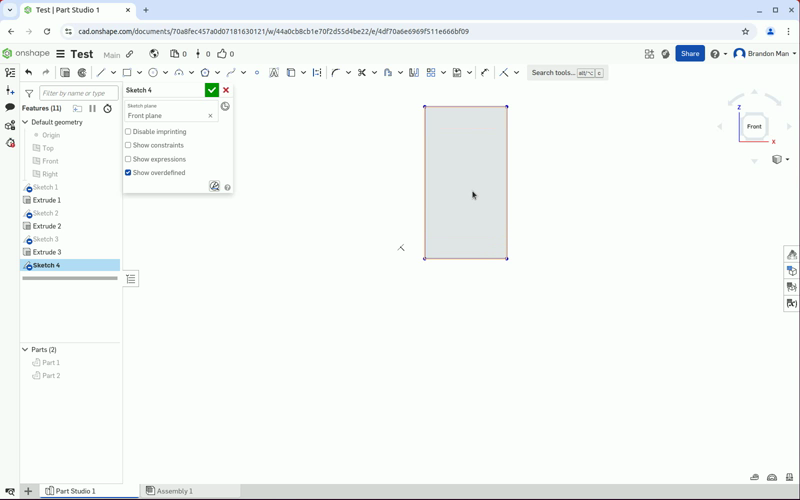
scroll(6)
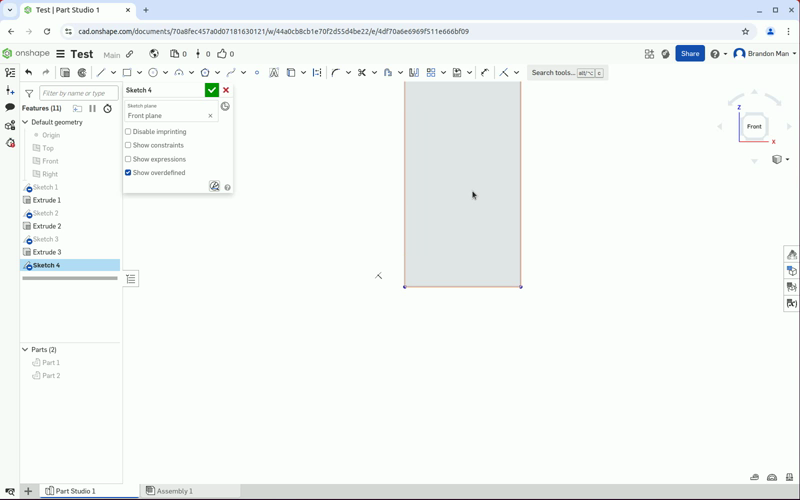
scroll(6)
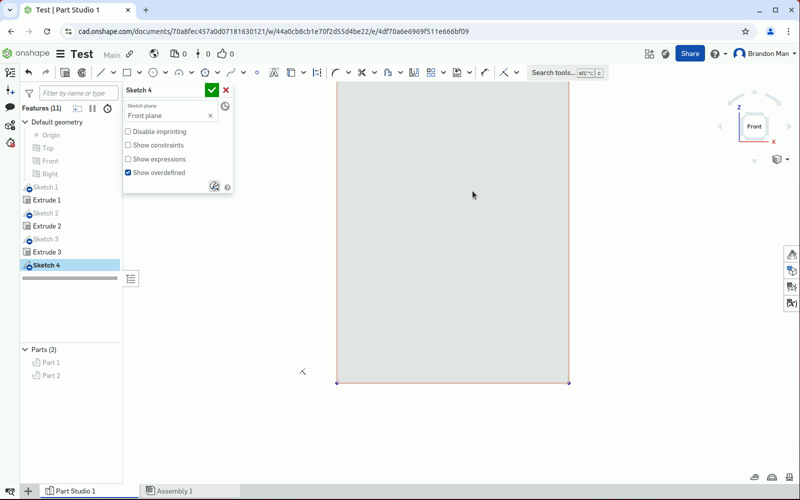
click(472, 190)
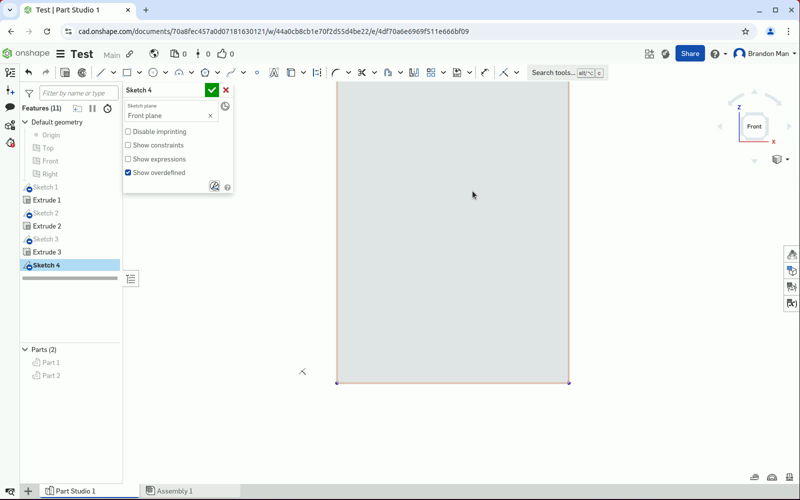
scroll(-6)
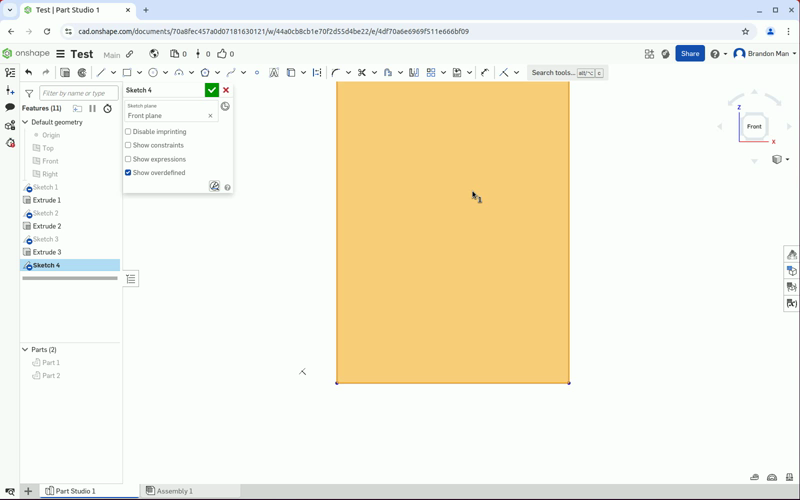
scroll(-6)
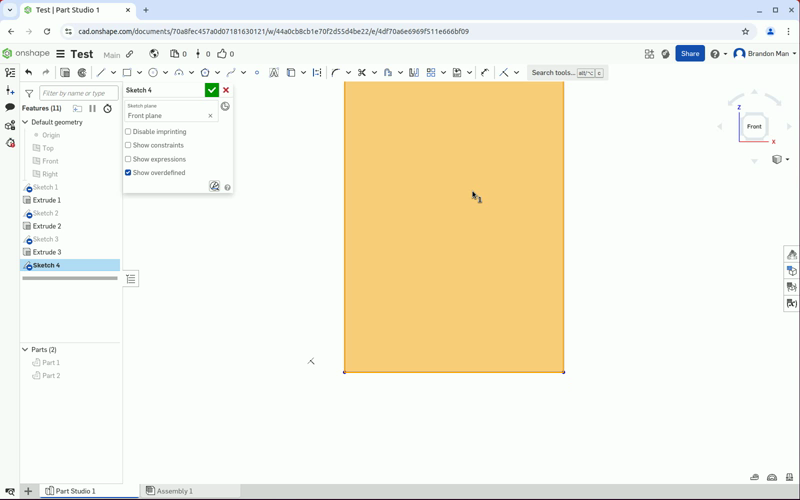
scroll(-6)
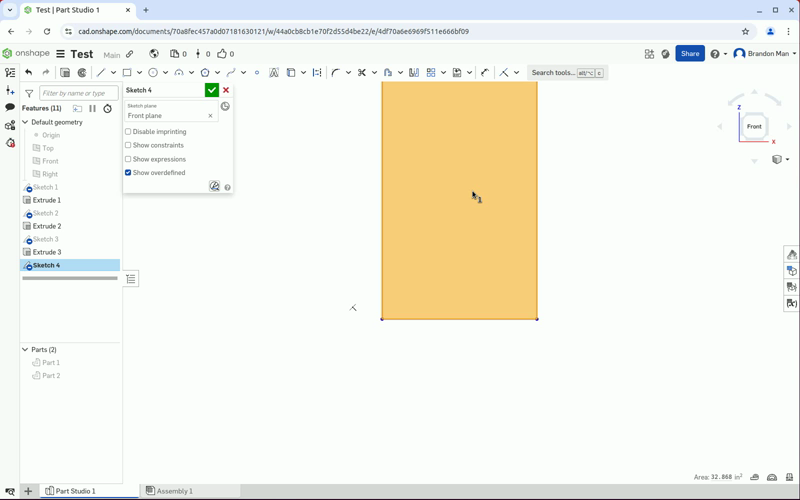
scroll(-6)
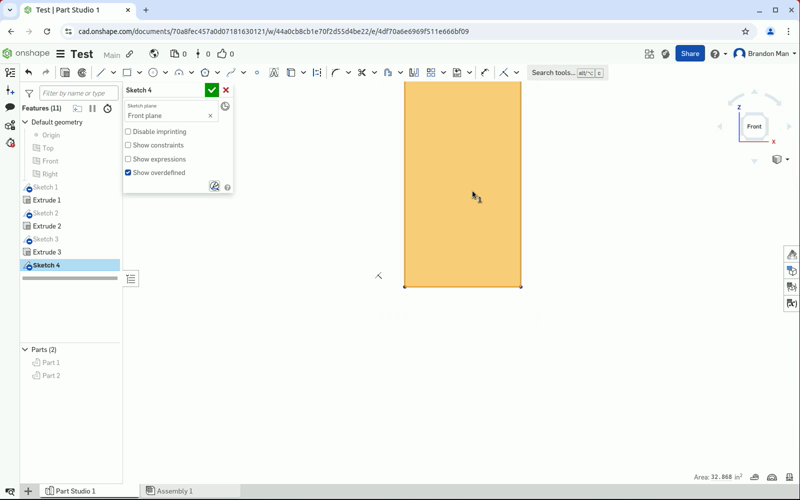
scroll(-6)
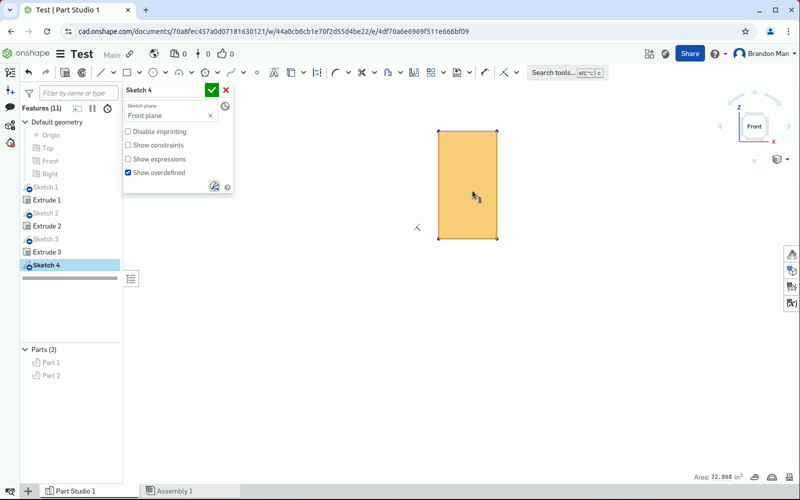
scroll(-6)
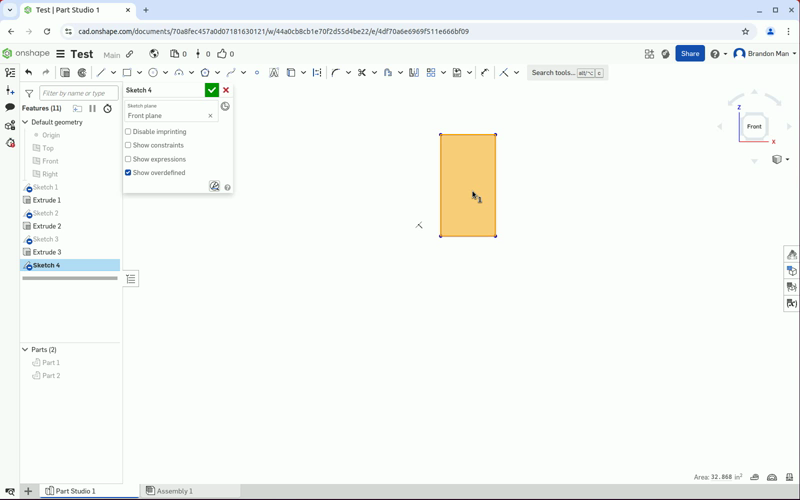
scroll(-6)
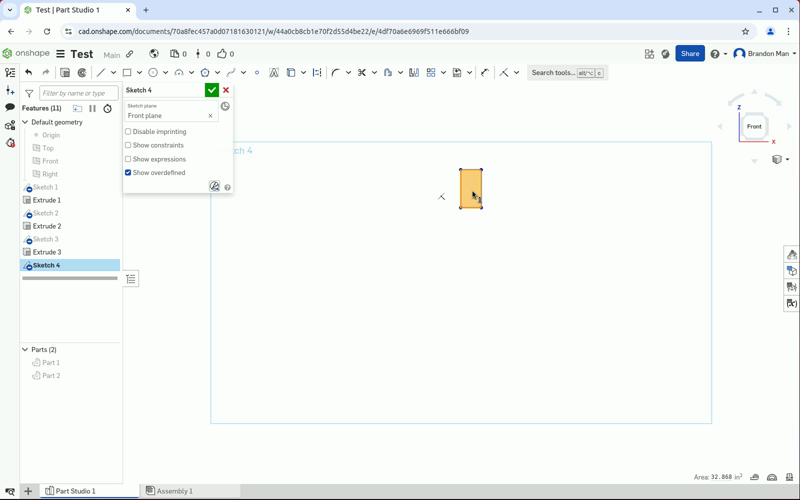
mouse_move(73, 352)
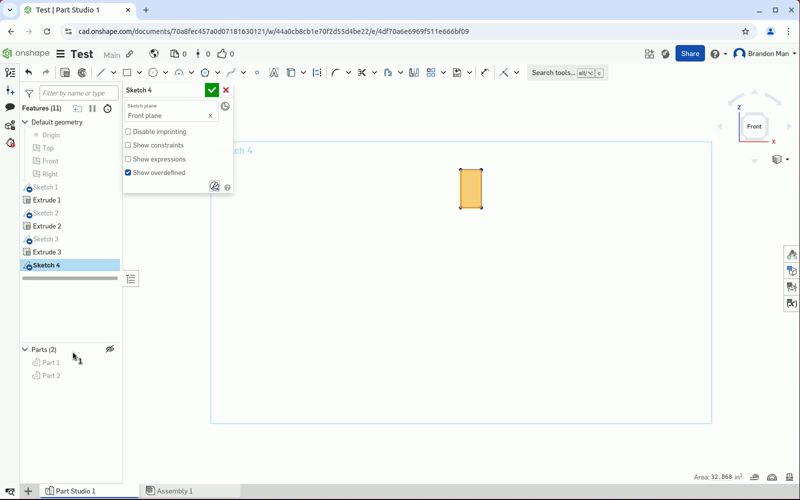
key(shift+y)
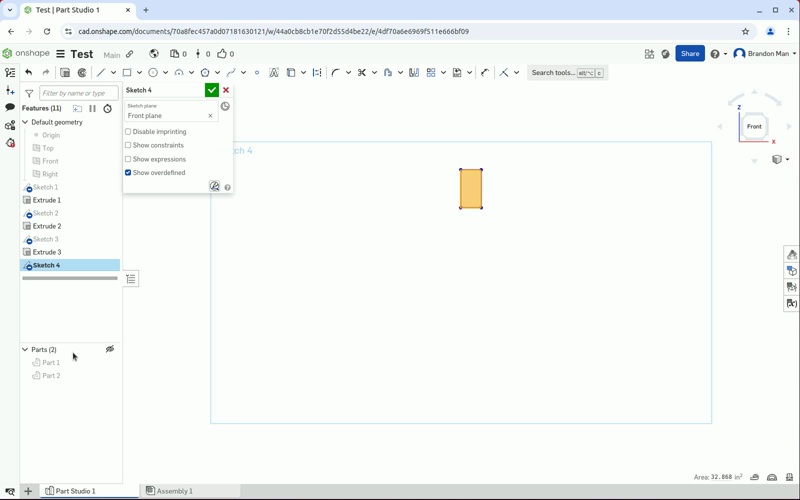
key(shift+e)
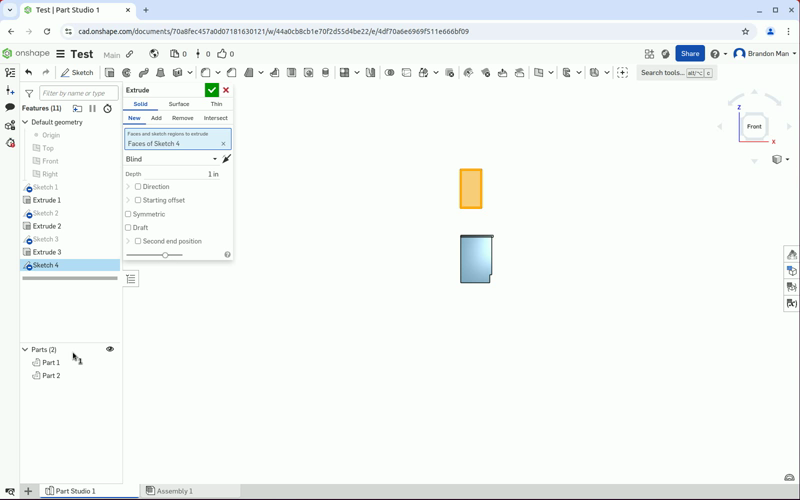
mouse_move(143, 106)
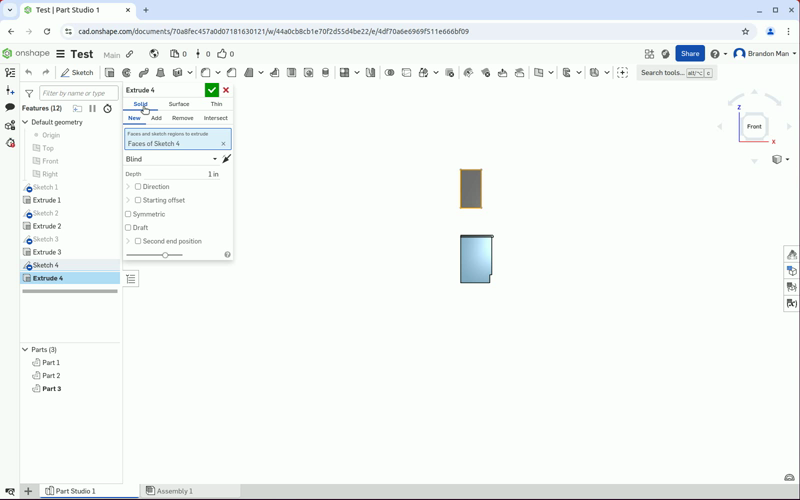
click(143, 106)
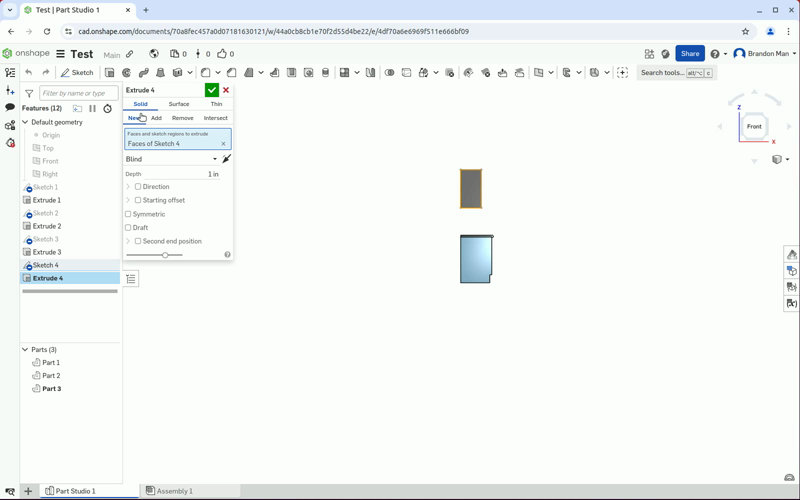
mouse_move(137, 120)
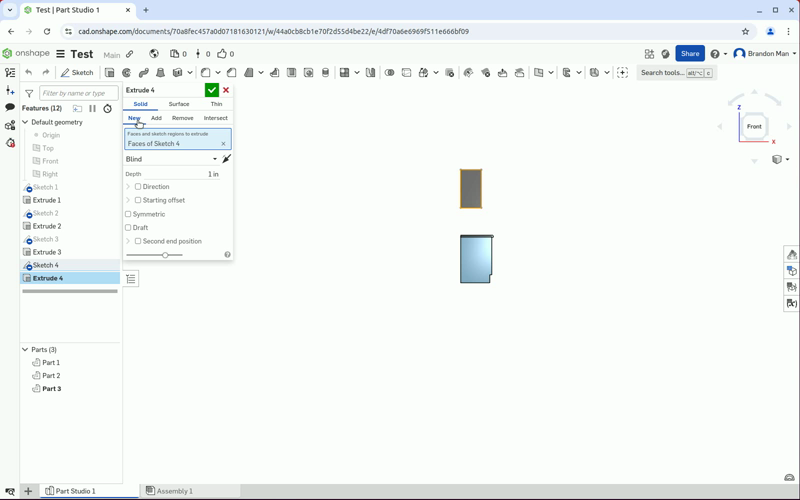
click(137, 120)
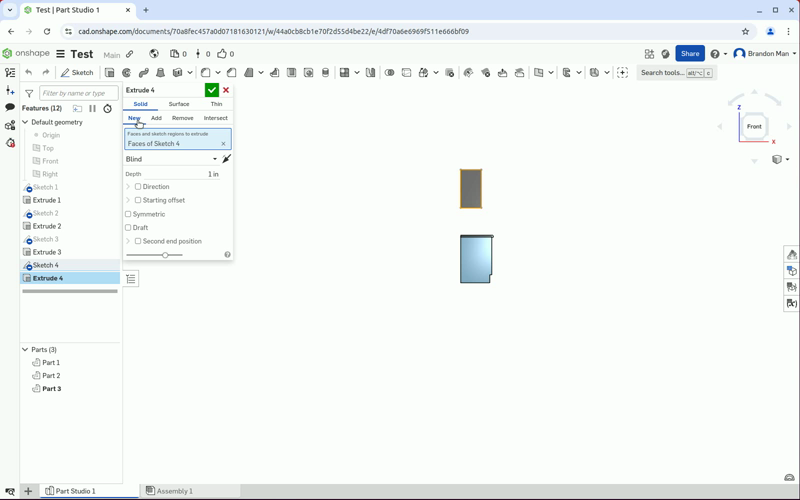
key(tab, 4)
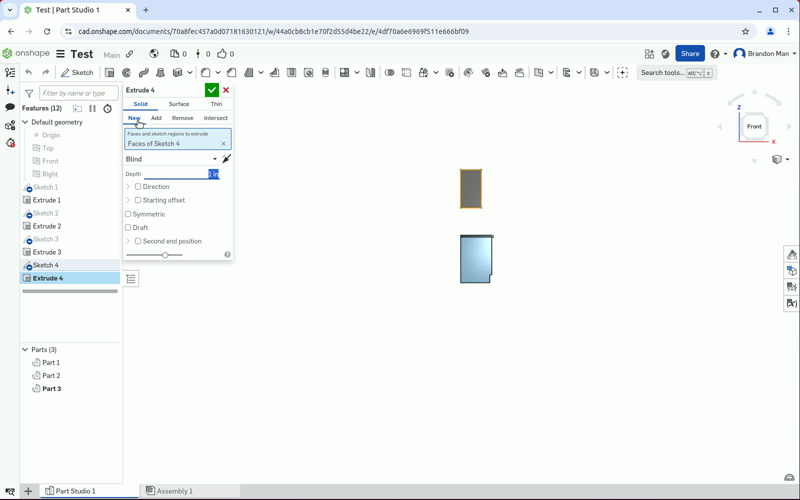
text(-6.499)
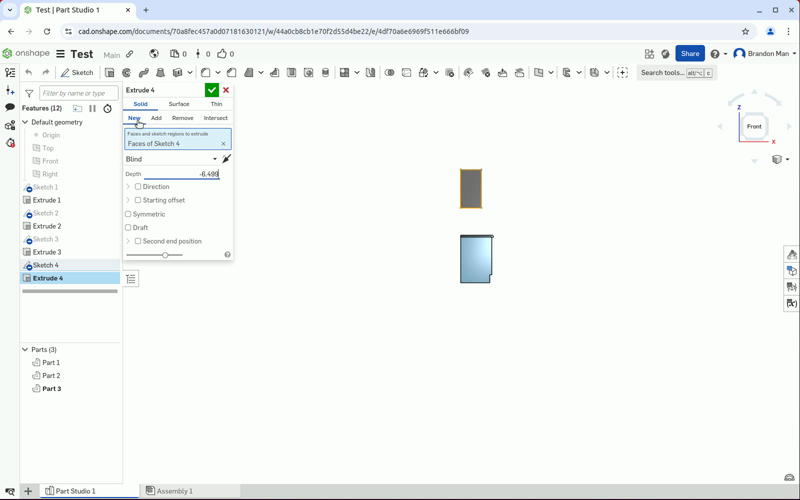
key(enter)
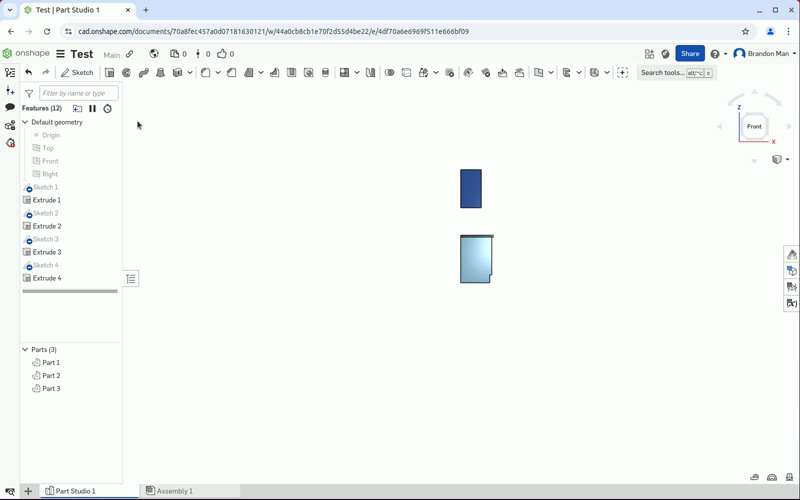
key(shift+h)
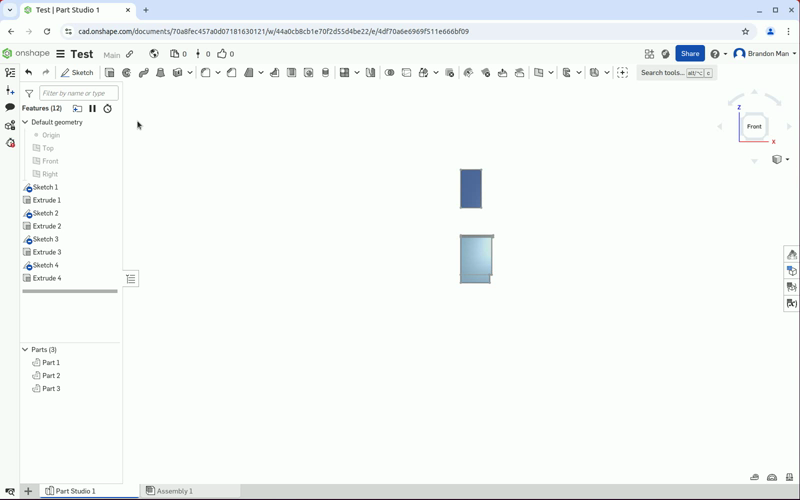
key(shift+h)
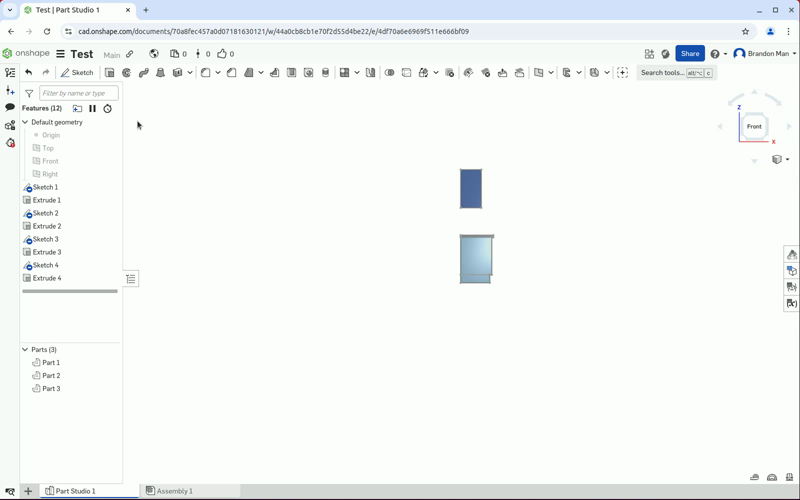
key(shift+7)
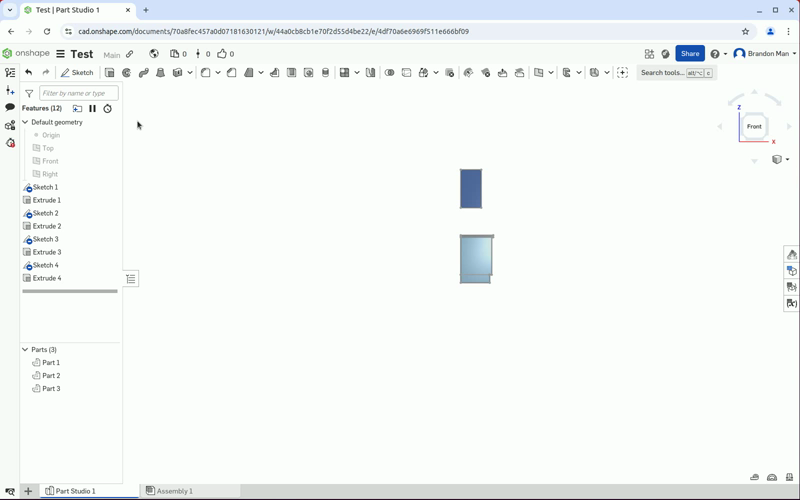
key(left, 2)
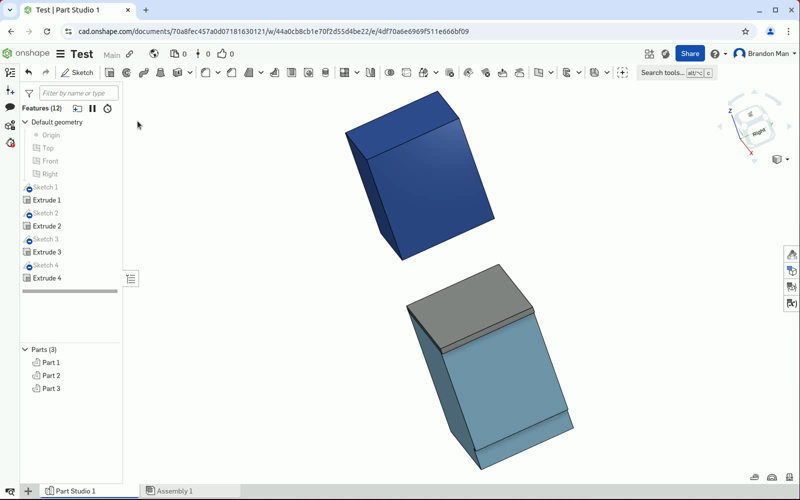
key(down, 2)
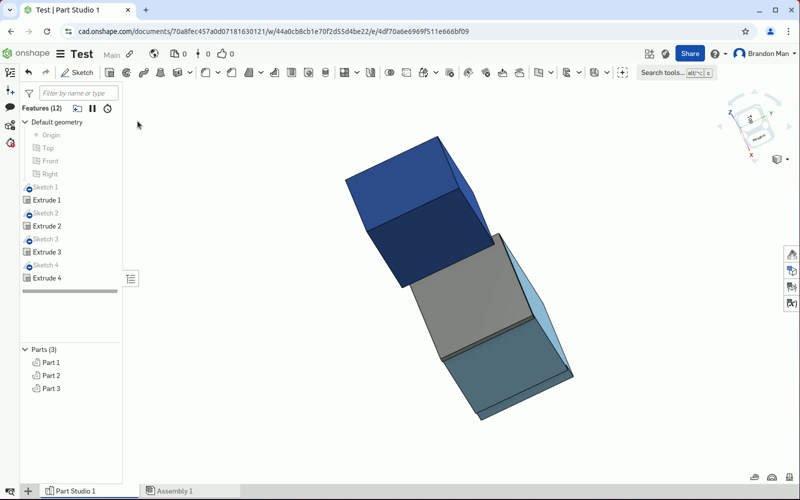
key(up, 2)
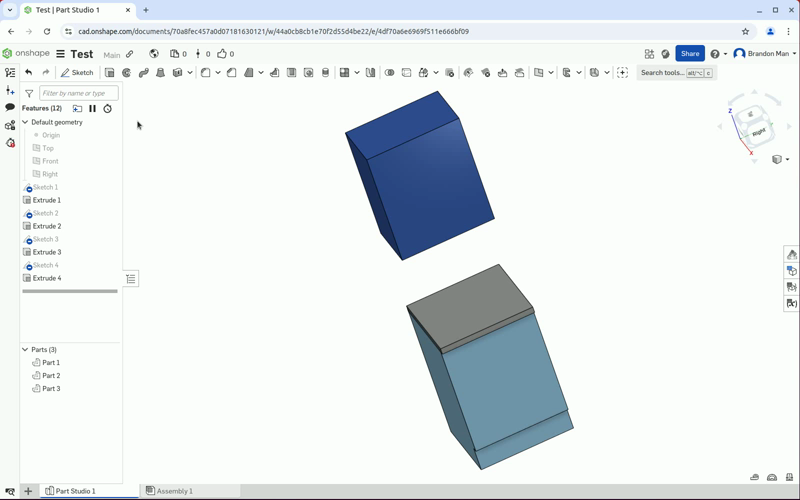
key(right, 2)
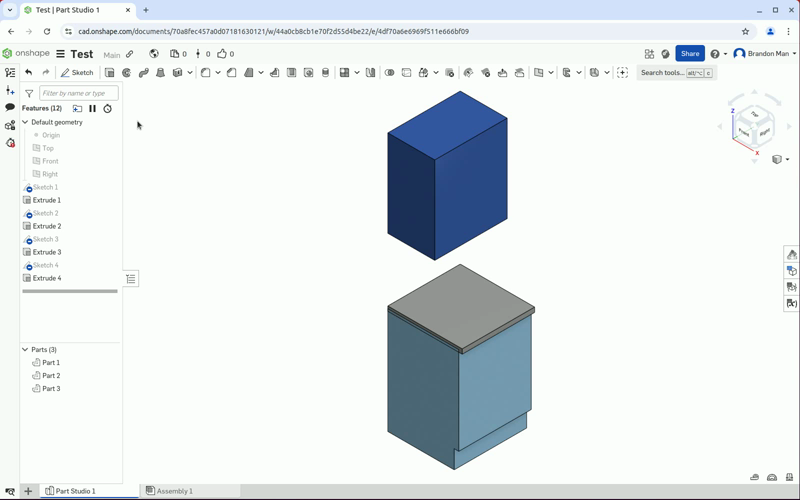
mouse_move(73, 189)
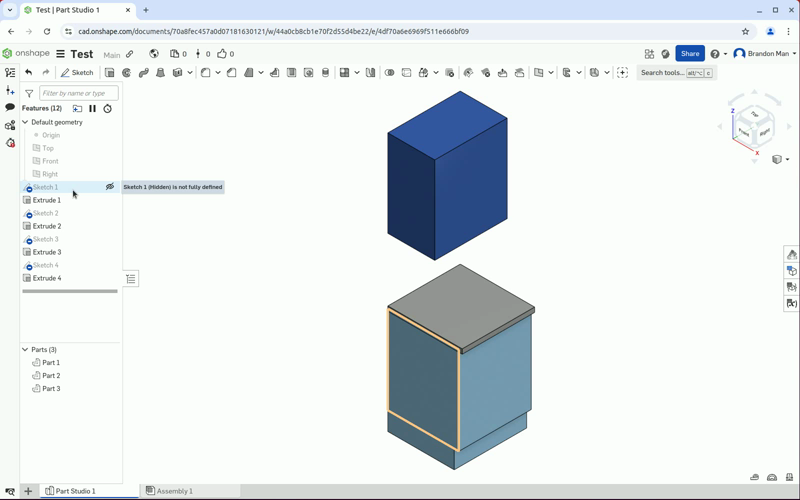
click(73, 189)